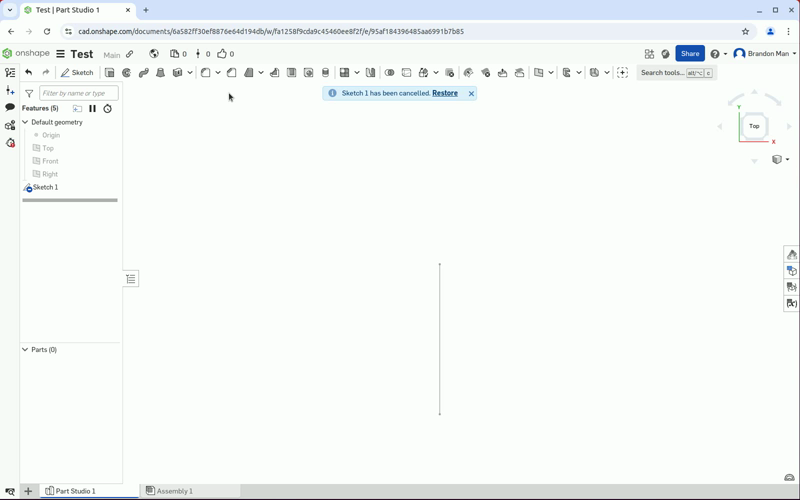
key(shift+h)
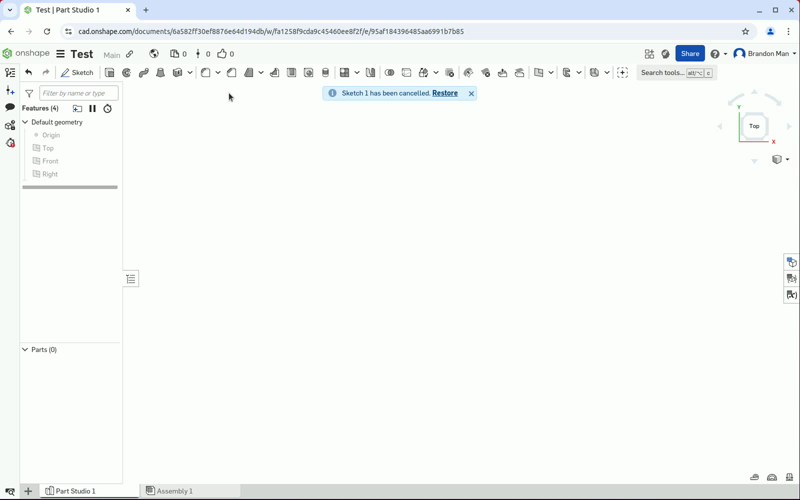
mouse_move(73, 352)
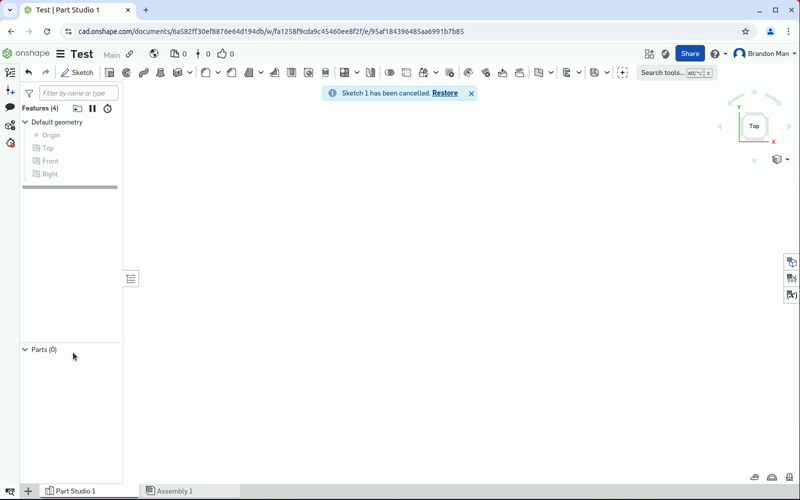
key(y)
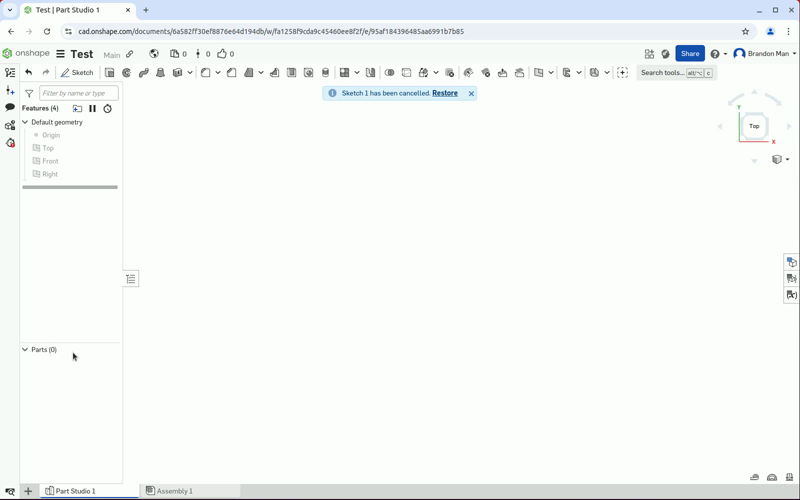
key(shift+p)
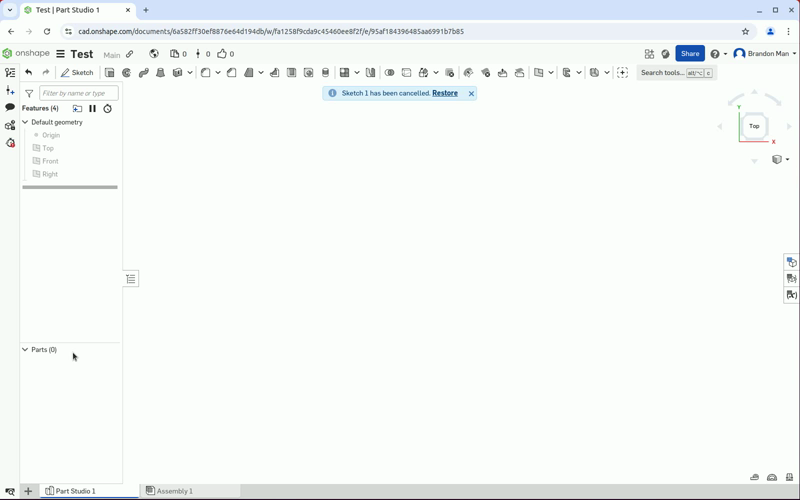
key(space)
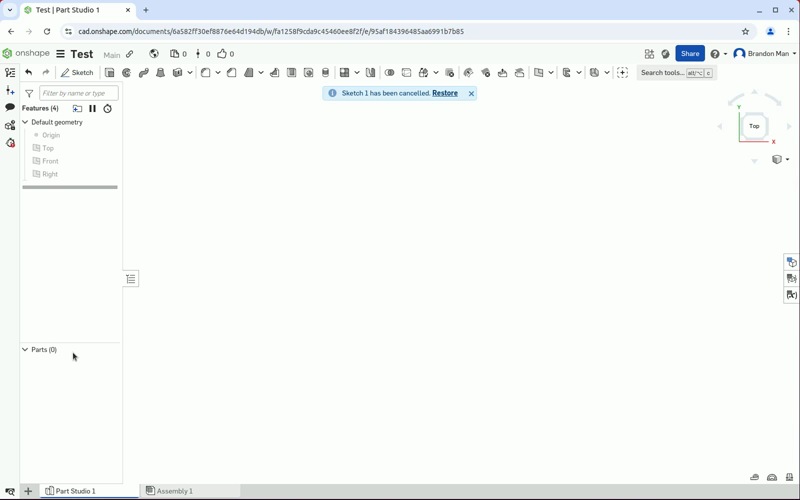
key_down(shift)
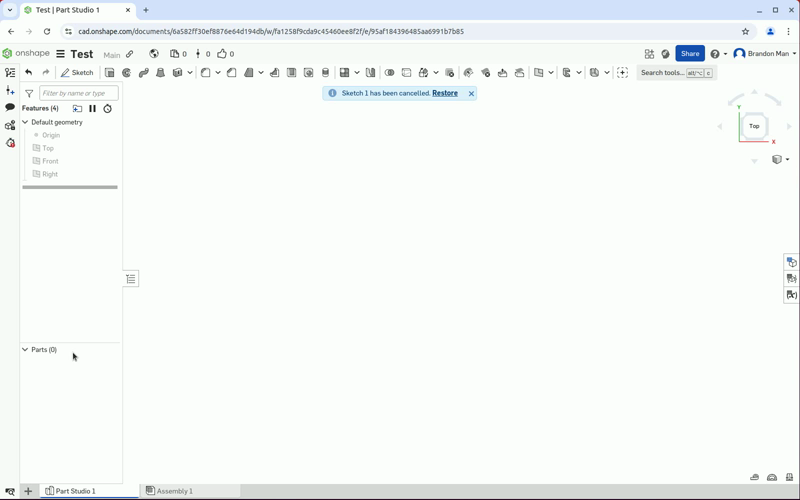
key(up)
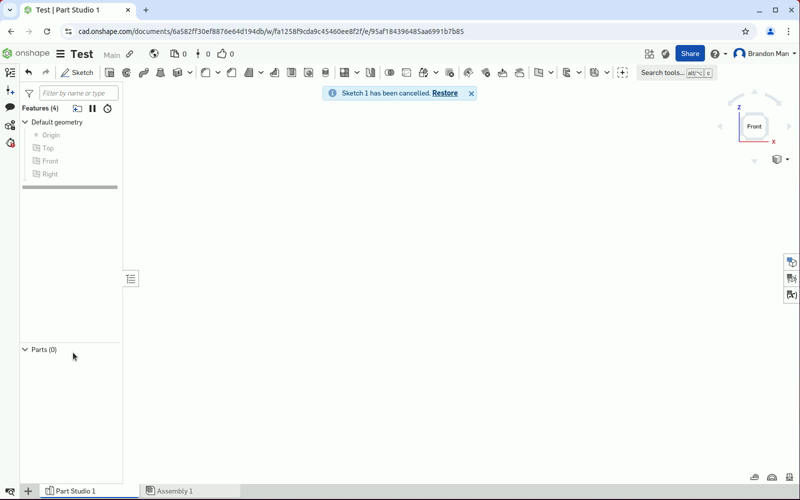
key_up(shift)
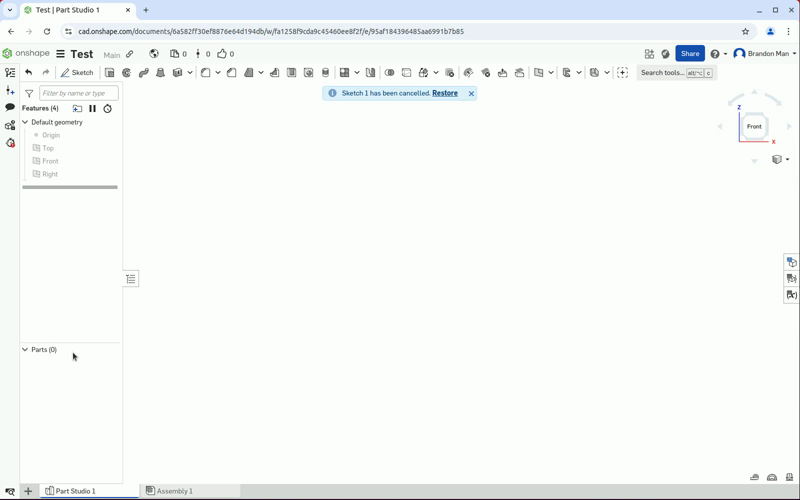
key(space)
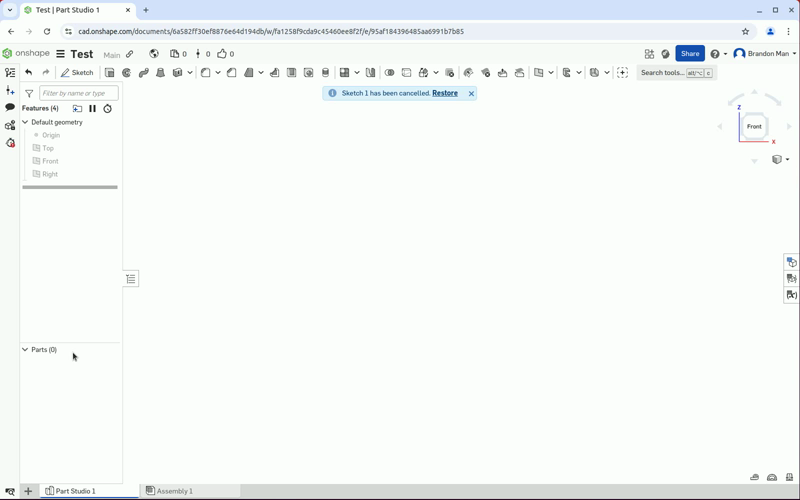
key_down(shift)
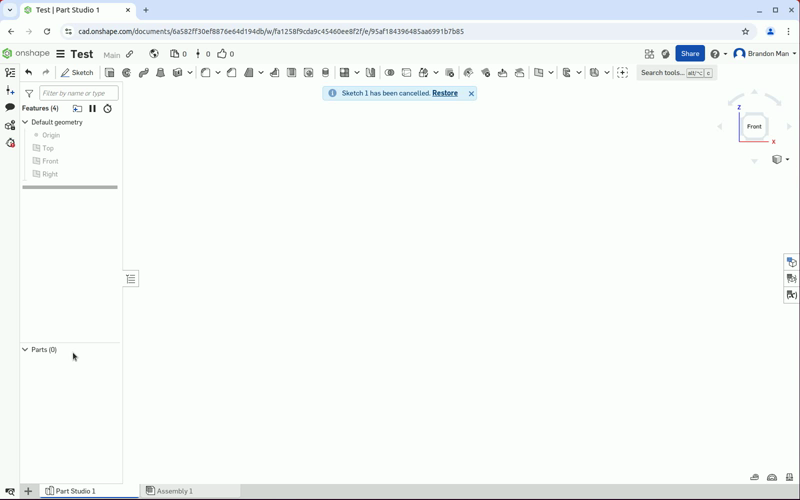
key(left)
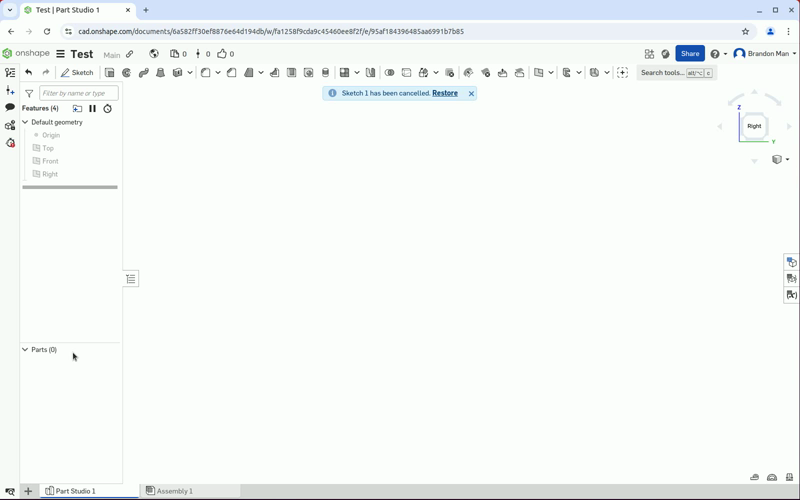
key_up(shift)
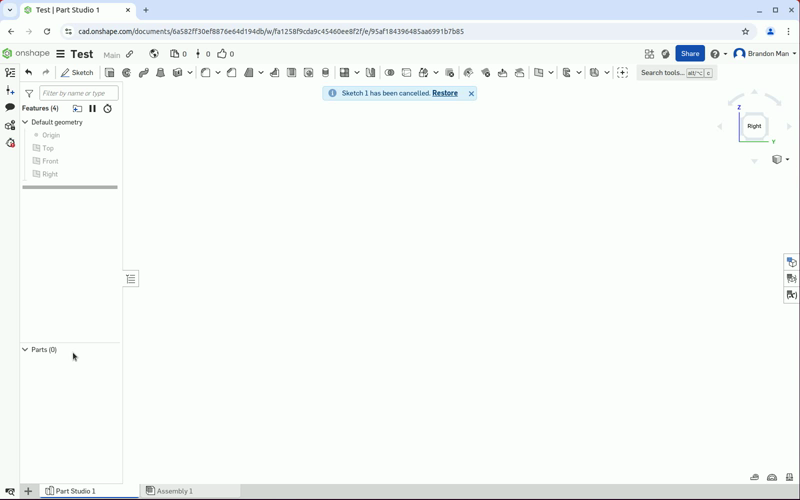
mouse_move(73, 352)
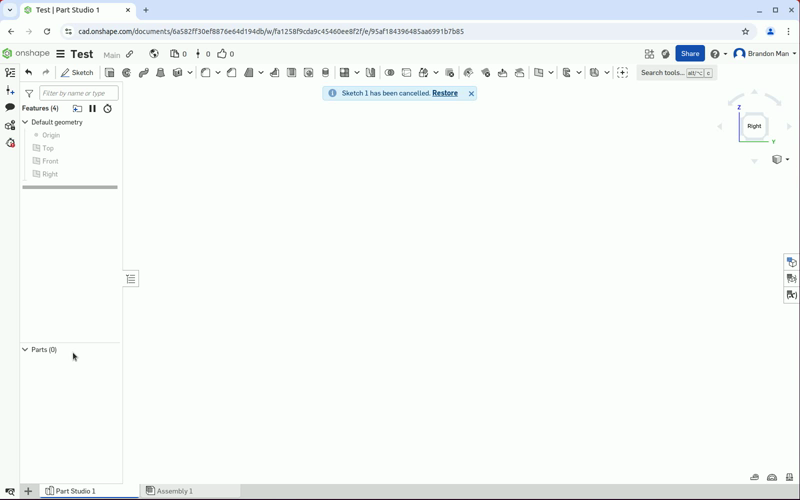
key(shift+y)
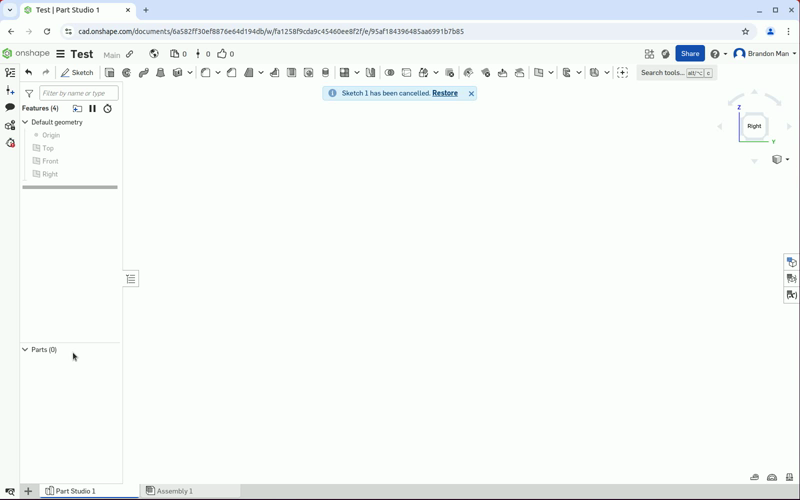
key(shift+s)
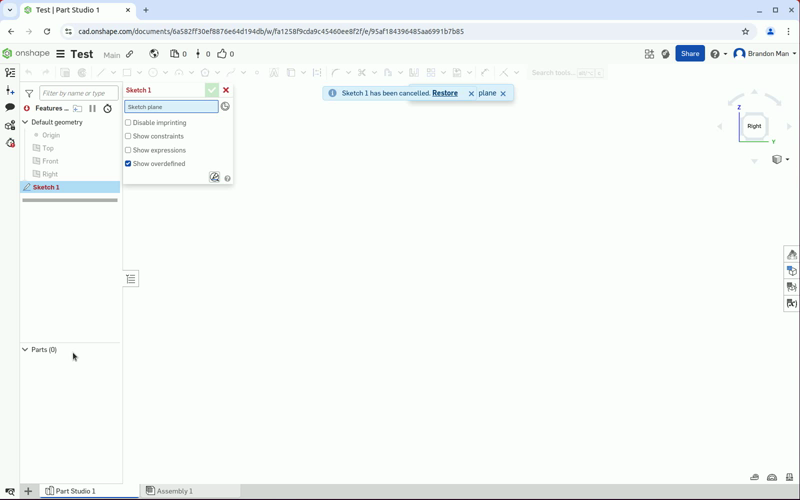
mouse_move(73, 176)
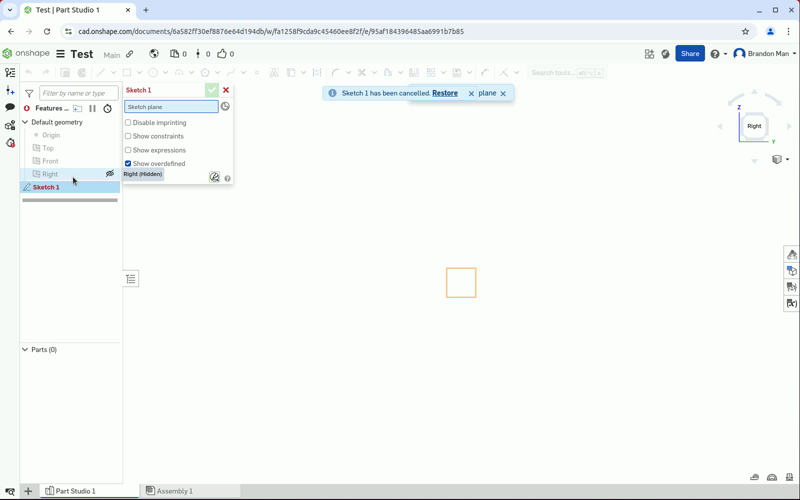
click(73, 176)
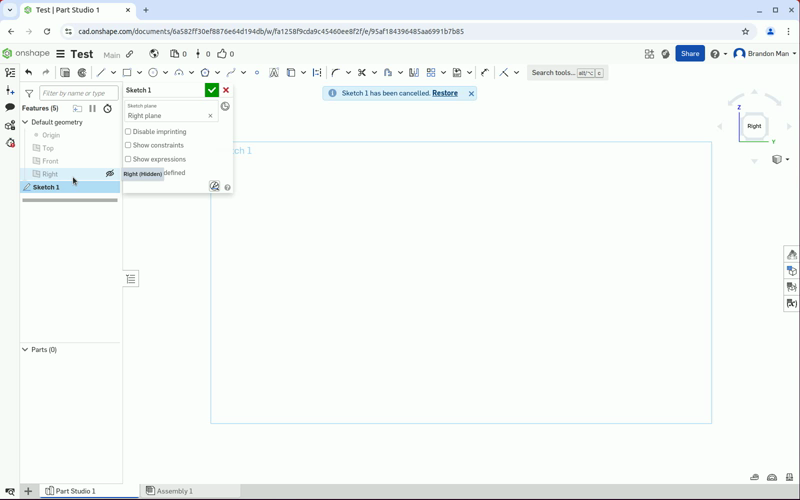
mouse_move(73, 352)
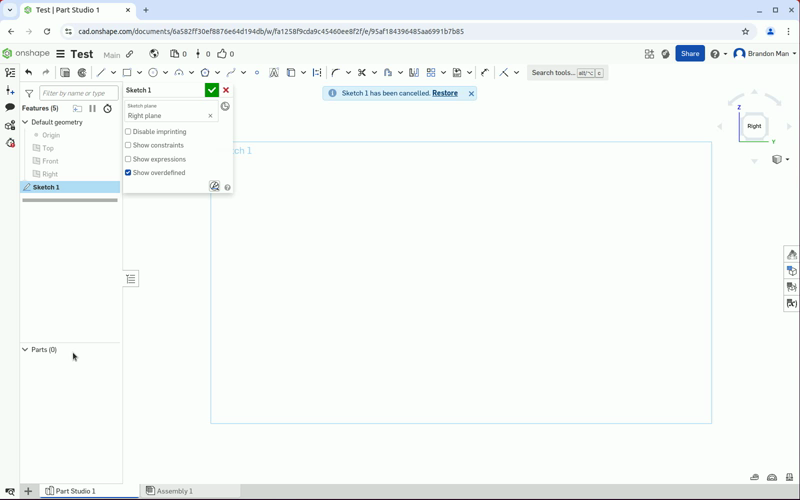
key(y)
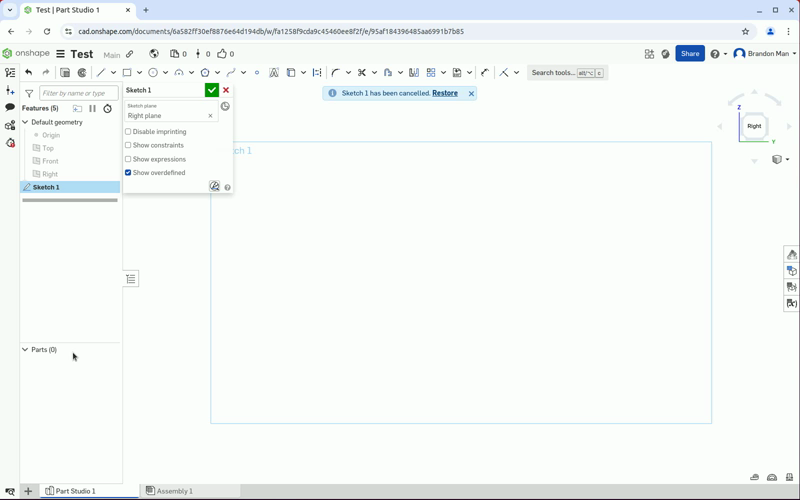
key(a)
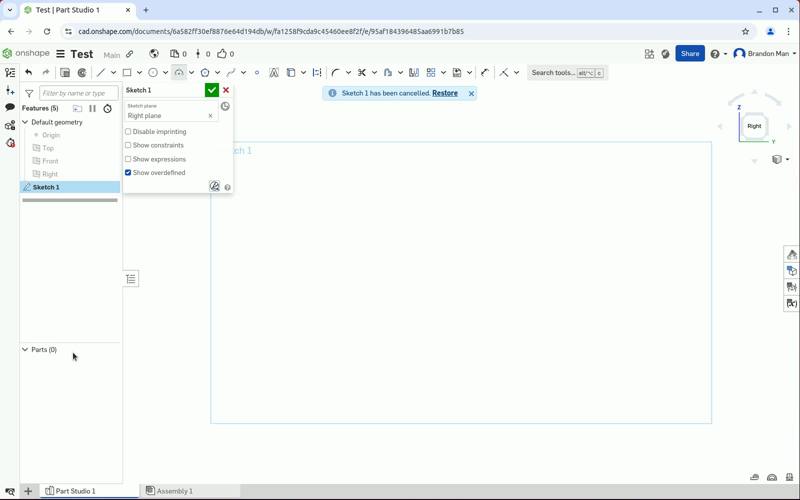
key_down(shift)
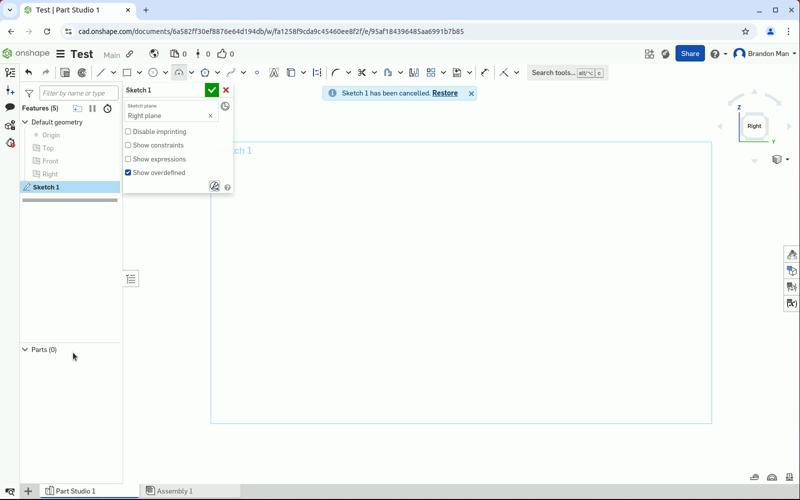
mouse_move(399, 372)
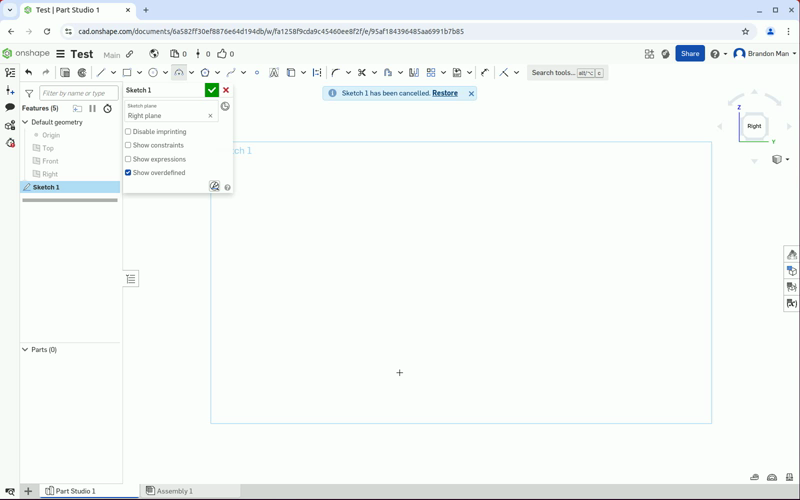
click(399, 372)
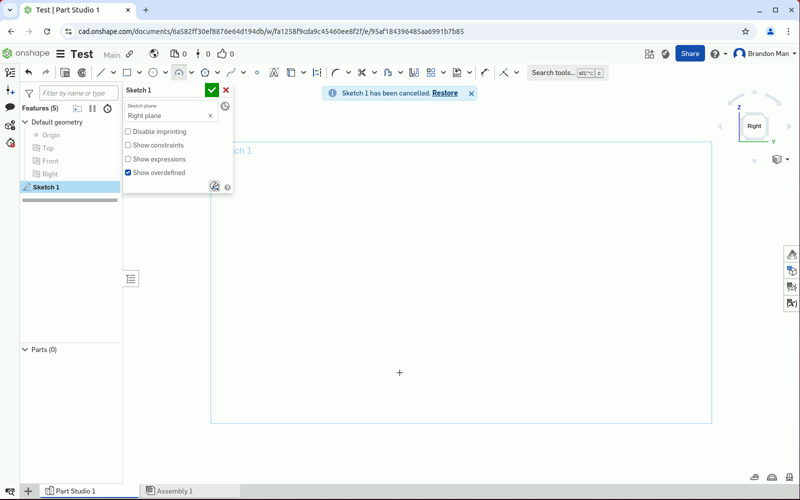
key_up(shift)
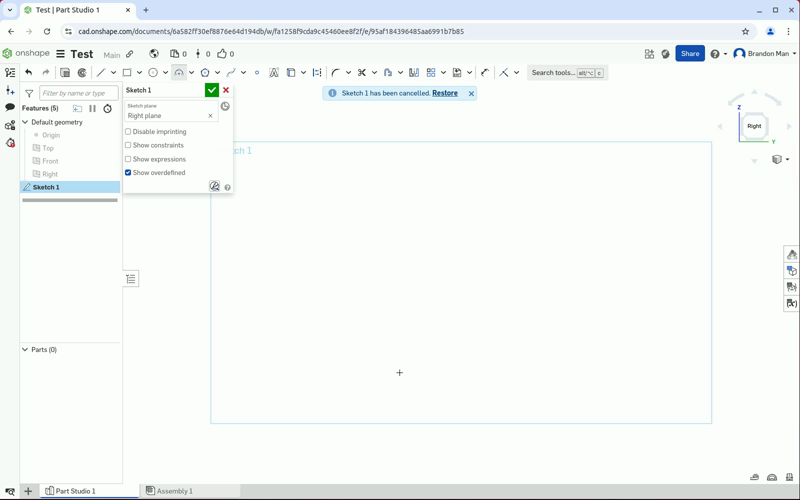
key_down(shift)
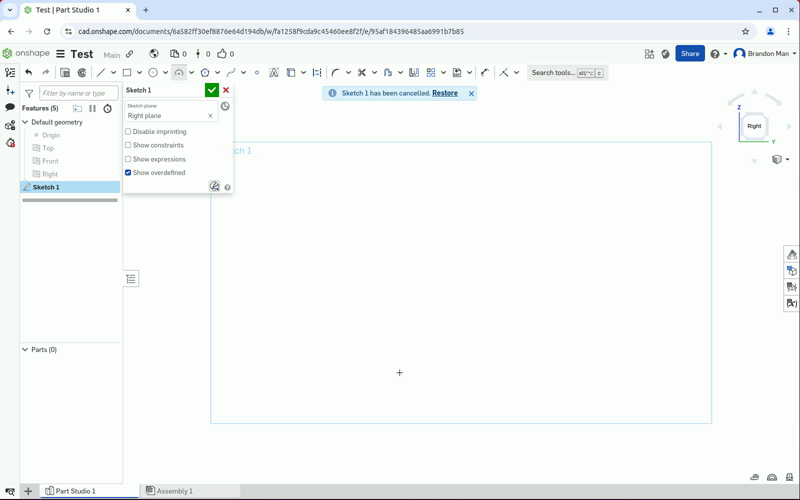
mouse_move(422, 395)
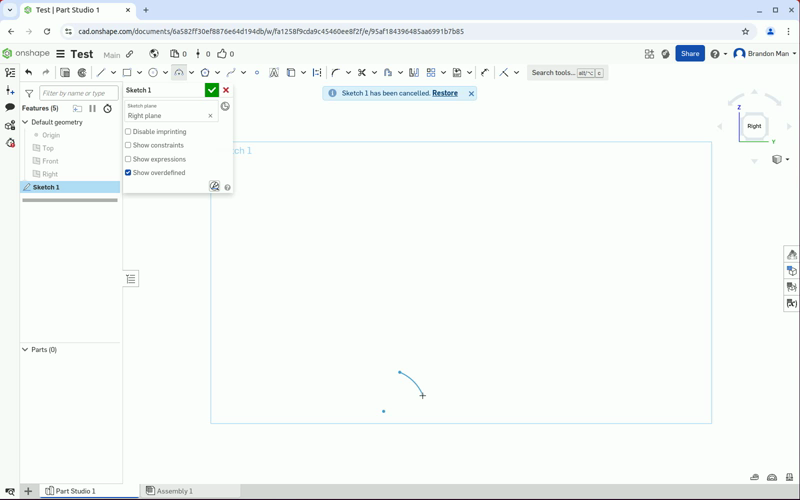
click(422, 395)
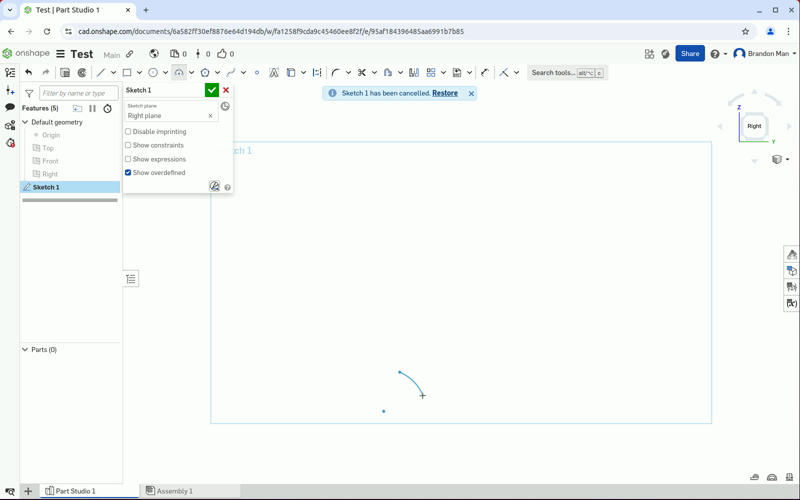
mouse_move(406, 388)
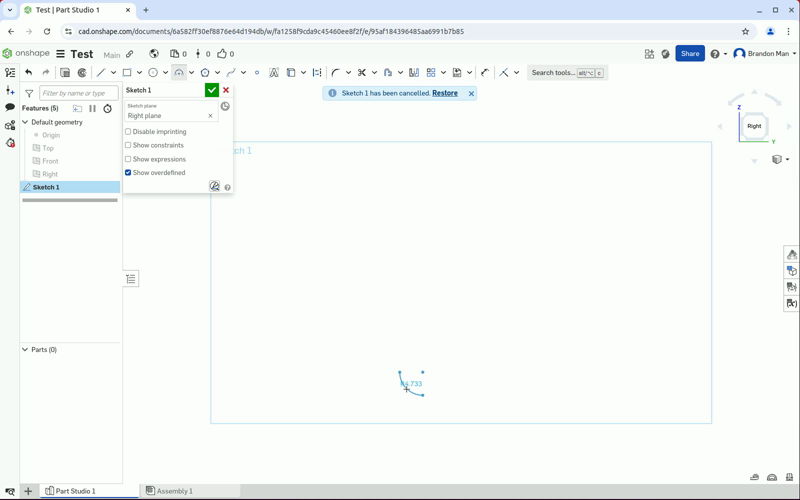
click(406, 388)
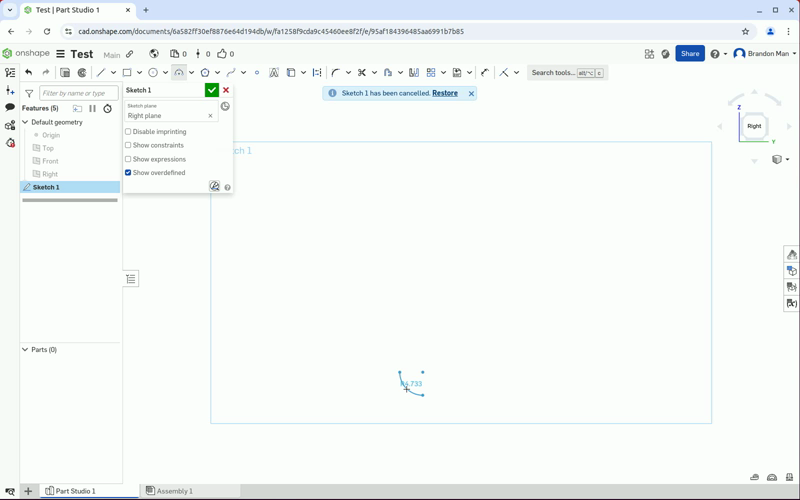
key_up(shift)
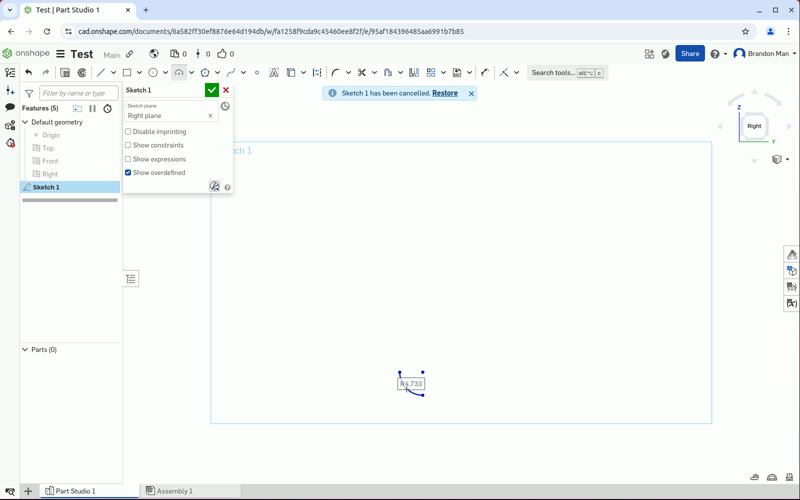
key(esc)
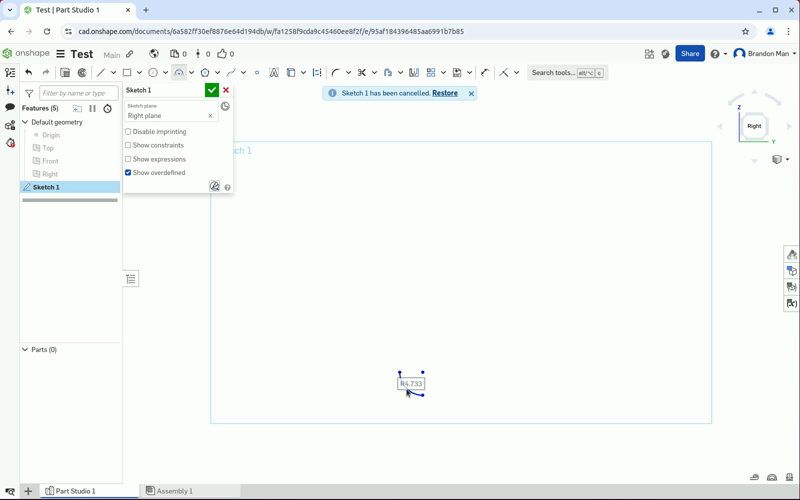
key(l)
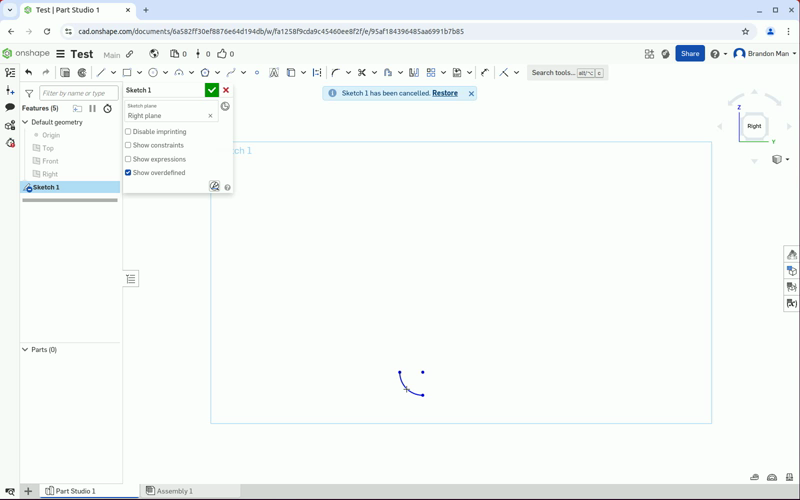
mouse_move(422, 395)
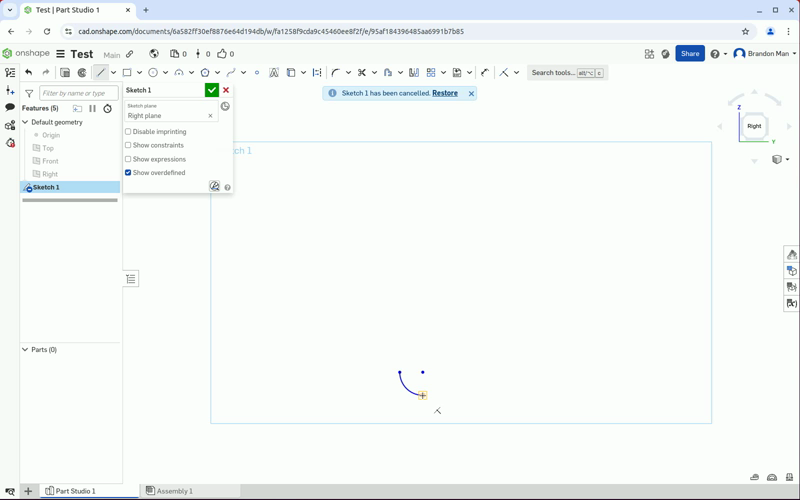
click(422, 395)
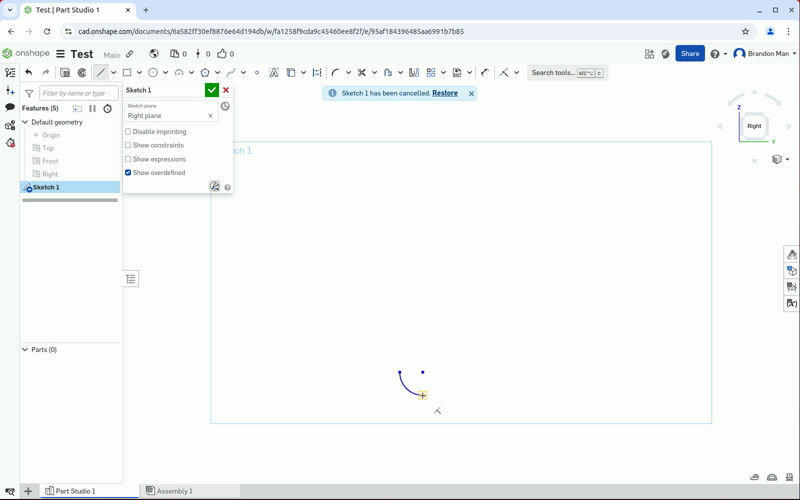
key_down(shift)
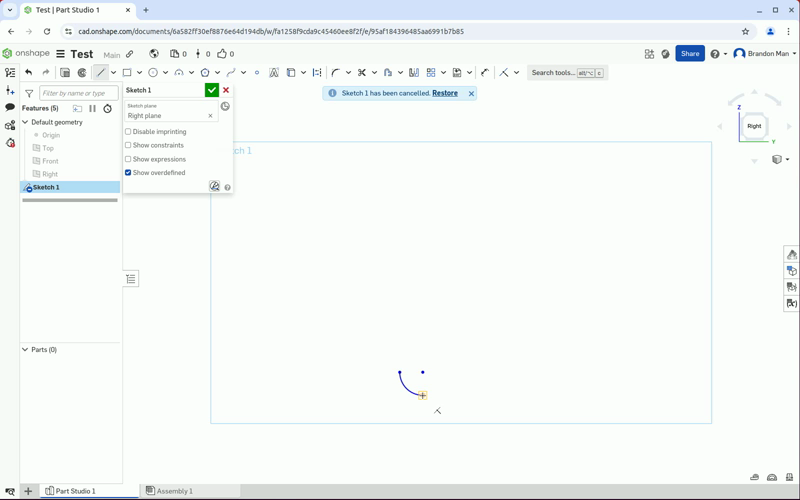
mouse_move(497, 395)
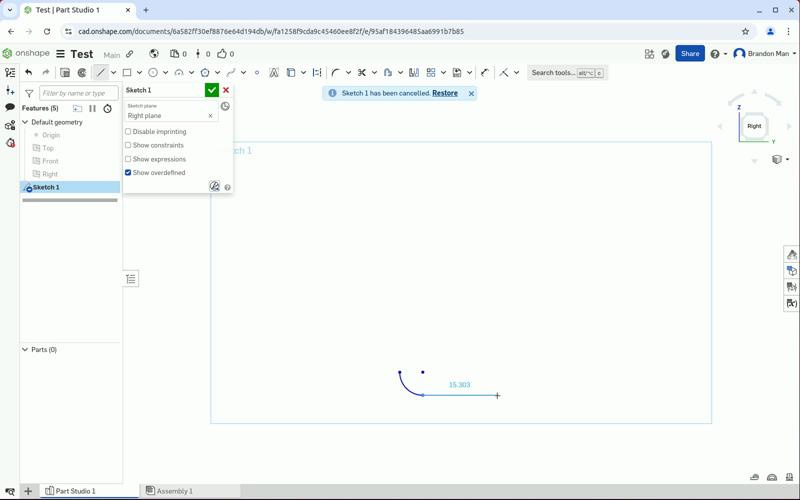
click(497, 395)
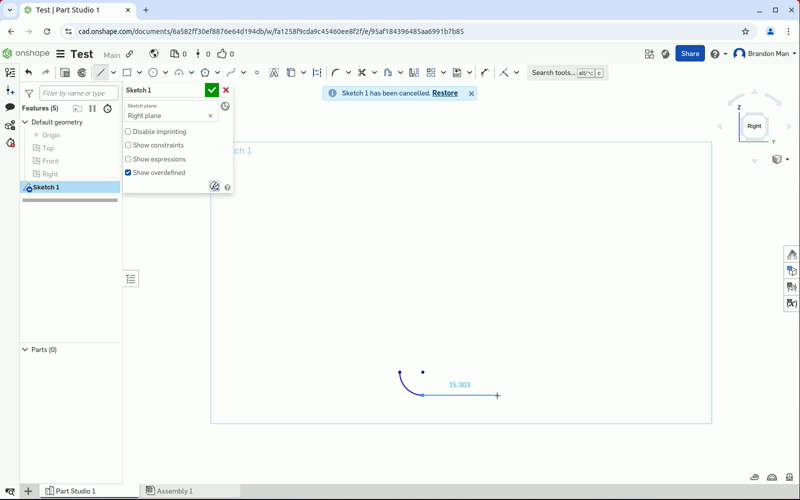
key_up(shift)
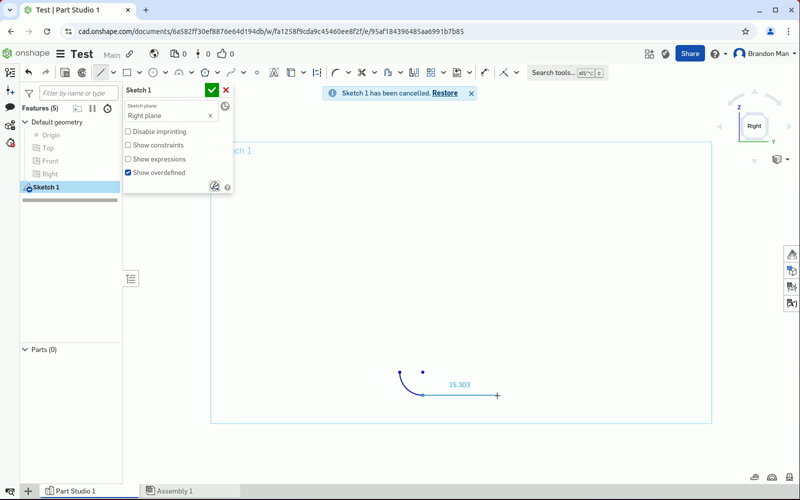
key(esc)
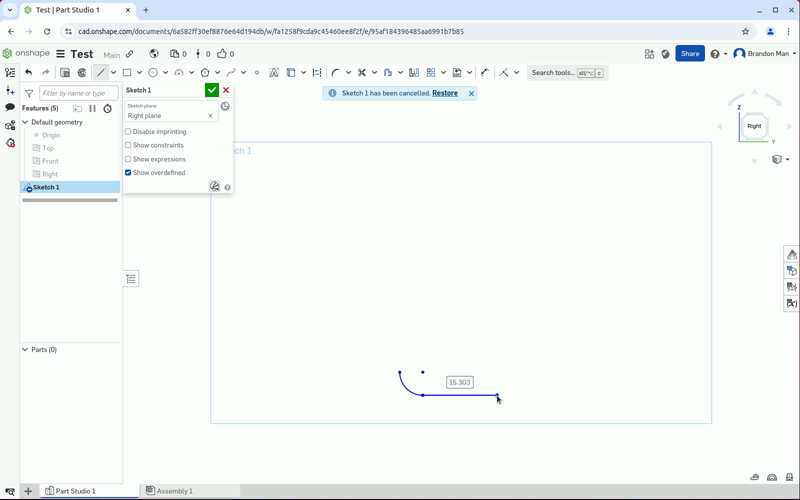
key(a)
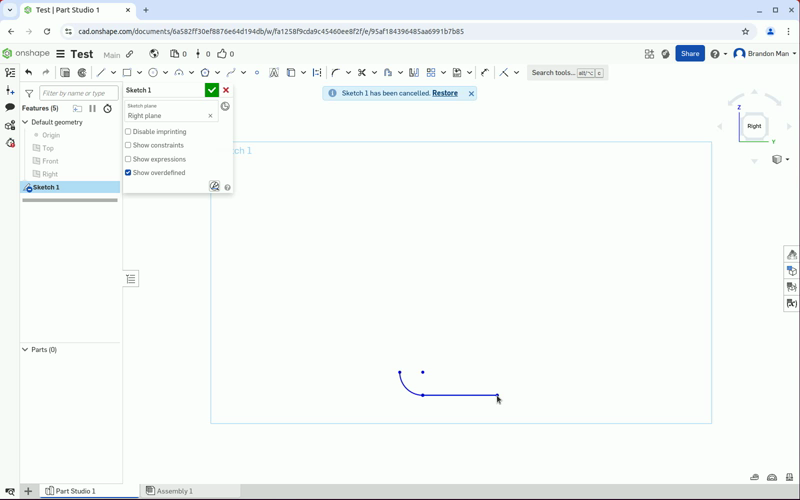
mouse_move(497, 395)
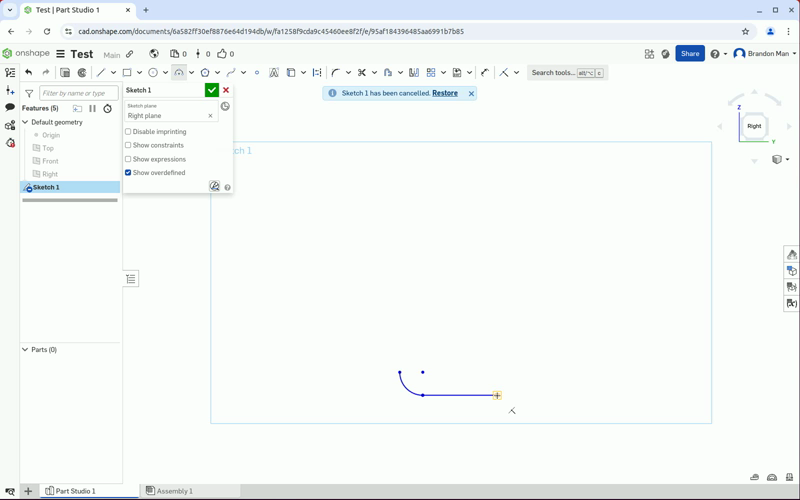
click(497, 395)
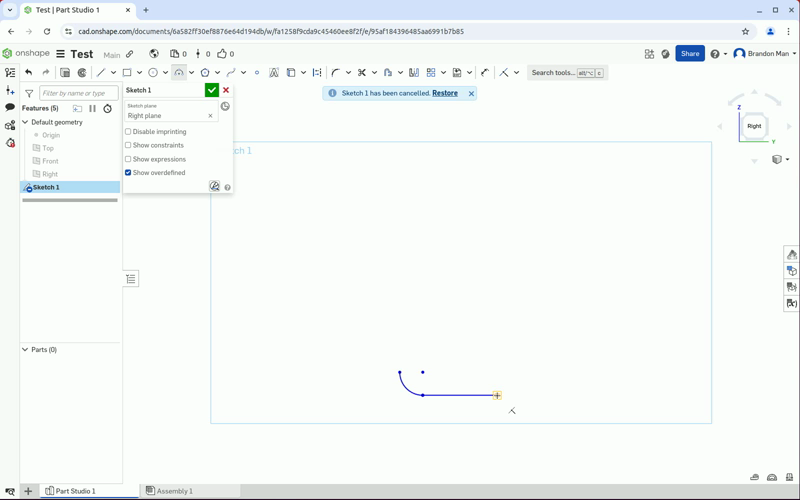
key_down(shift)
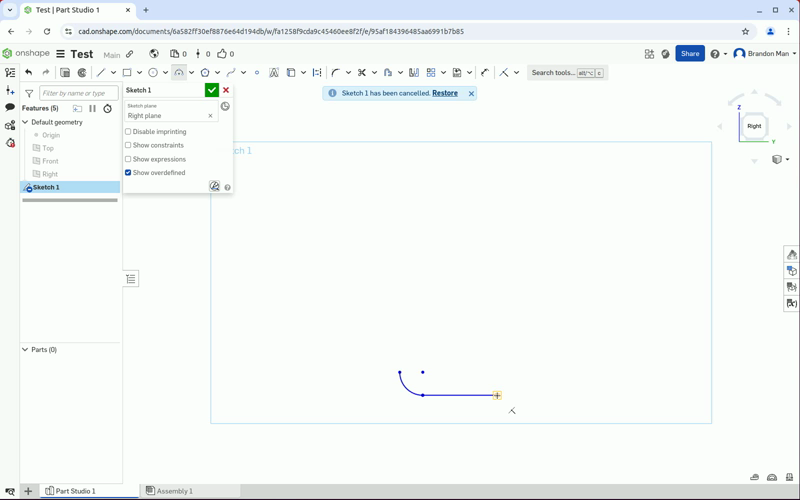
mouse_move(520, 372)
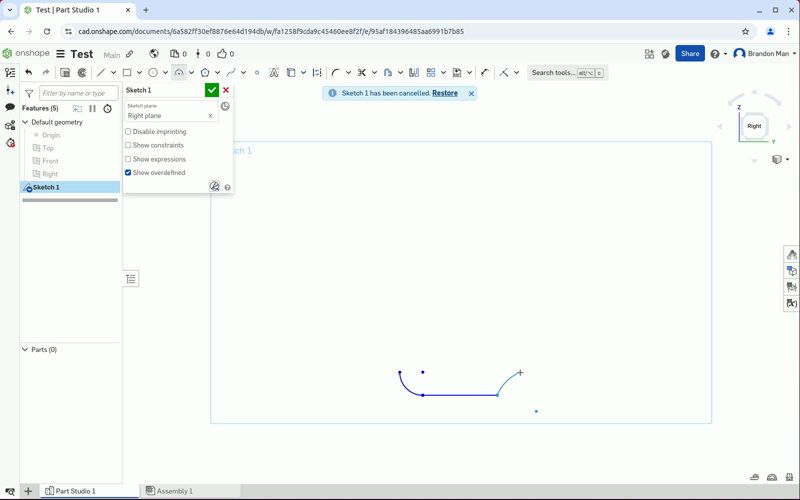
click(520, 372)
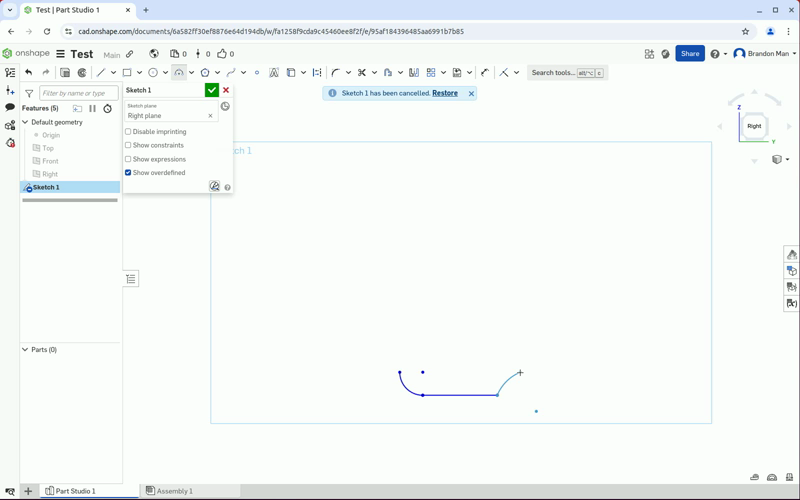
mouse_move(513, 388)
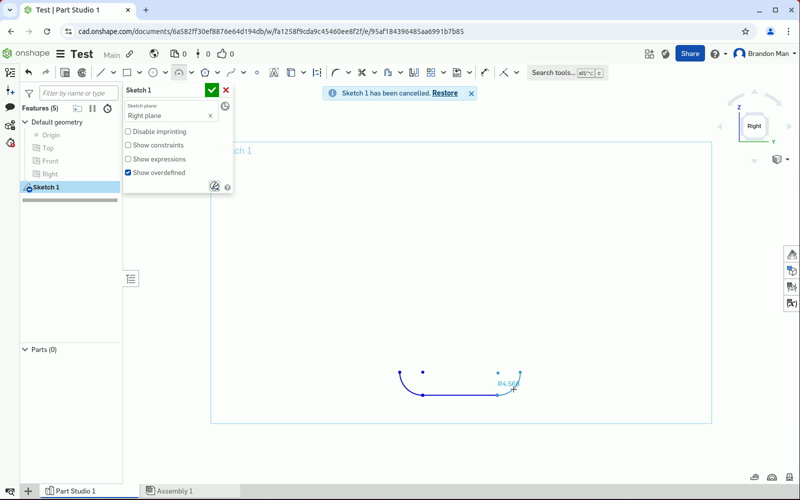
click(513, 388)
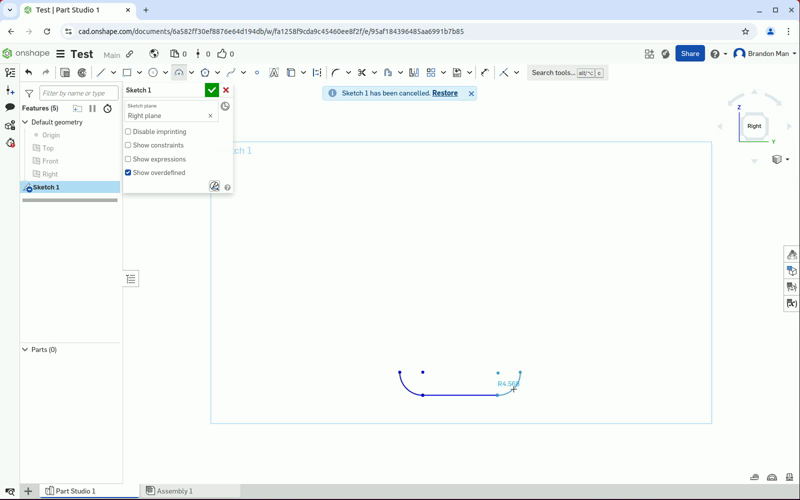
key_up(shift)
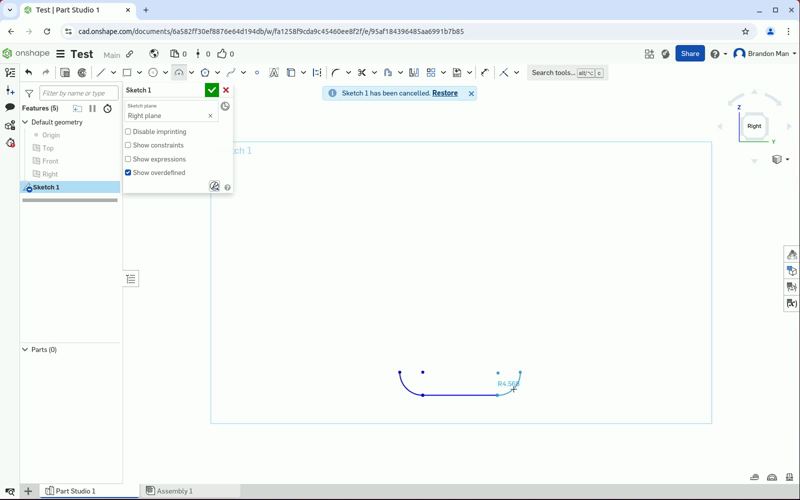
key(esc)
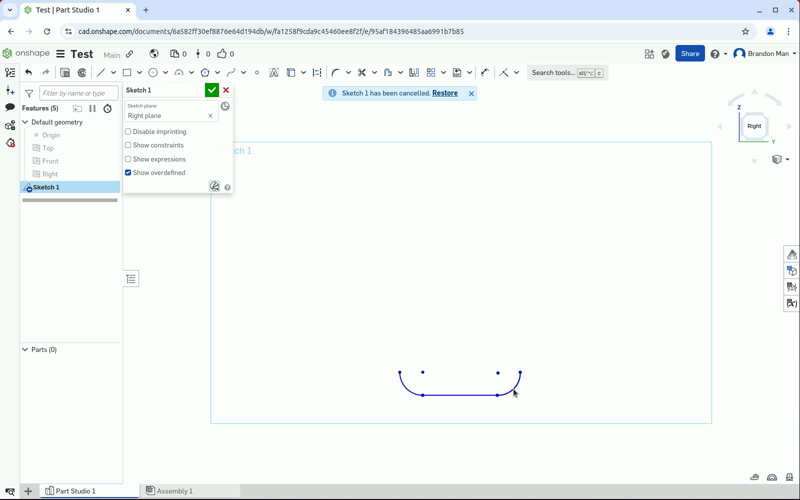
key(l)
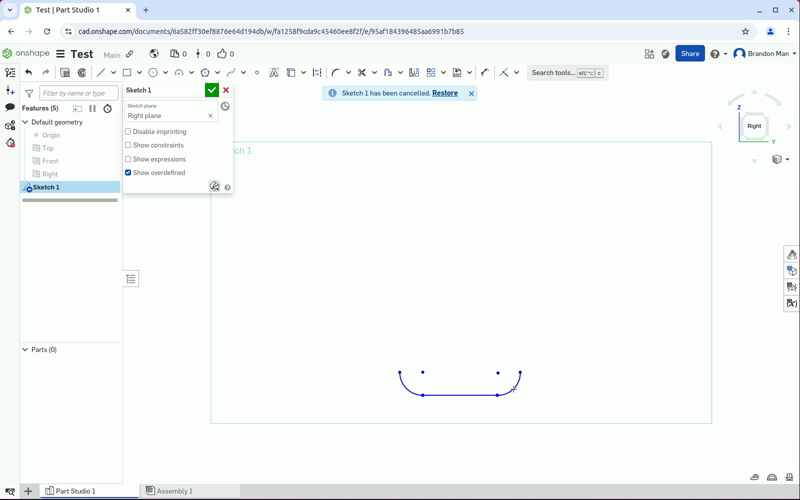
mouse_move(520, 372)
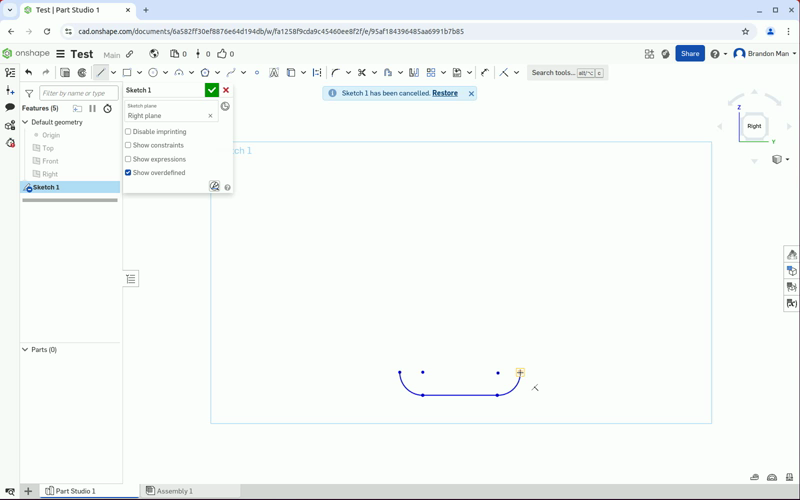
click(520, 372)
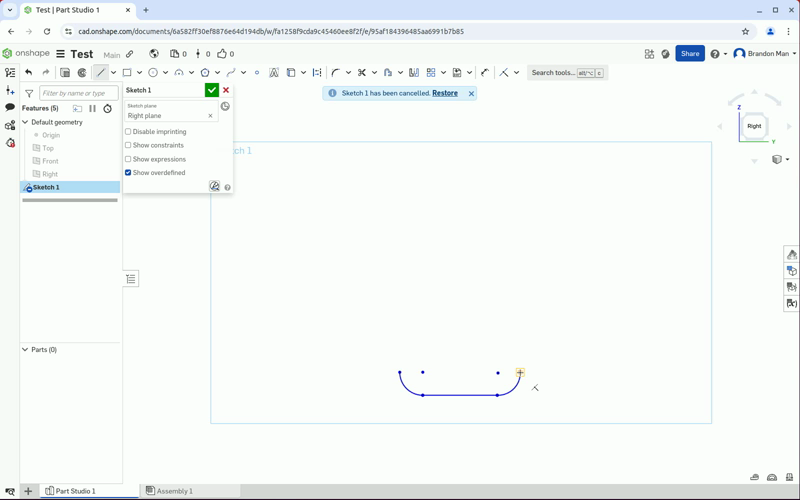
key_down(shift)
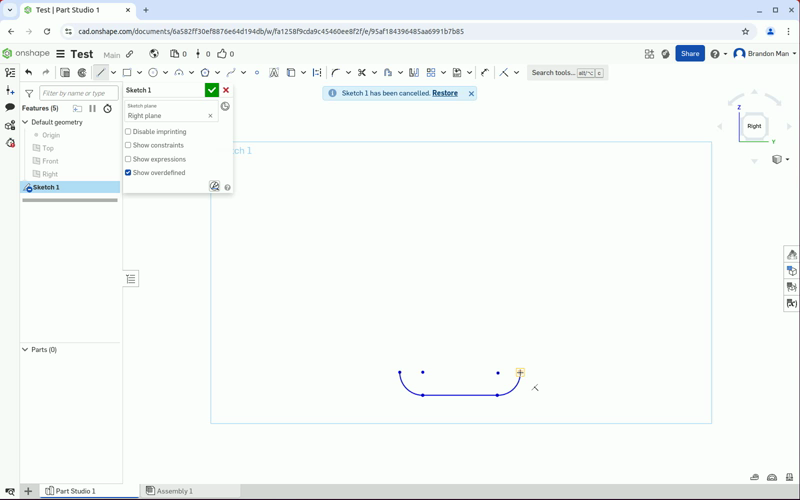
mouse_move(520, 194)
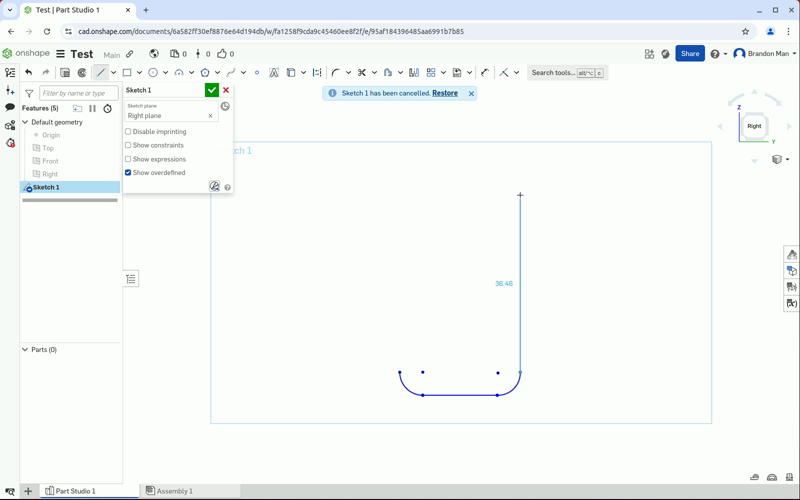
click(520, 194)
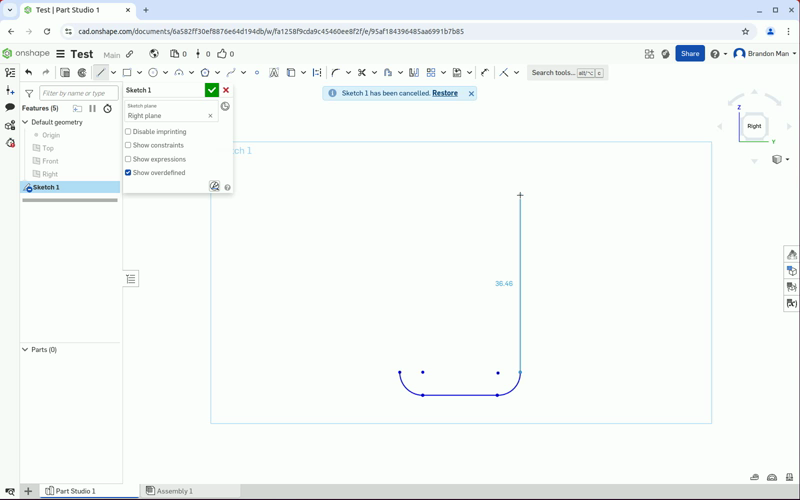
key_up(shift)
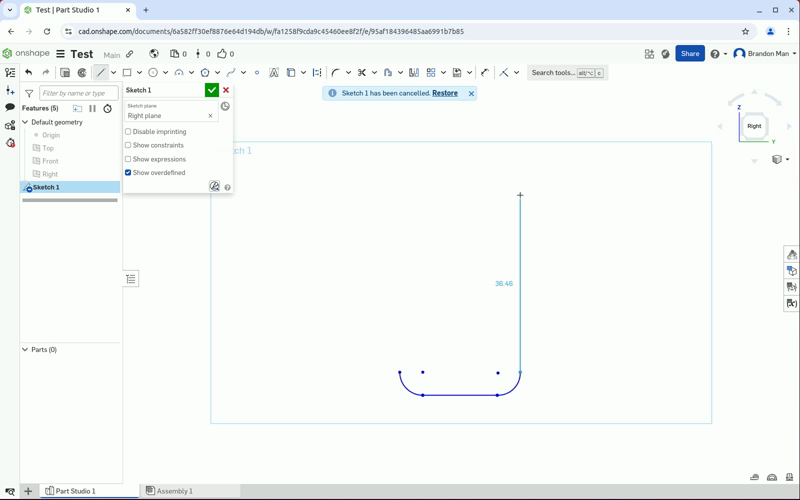
key(esc)
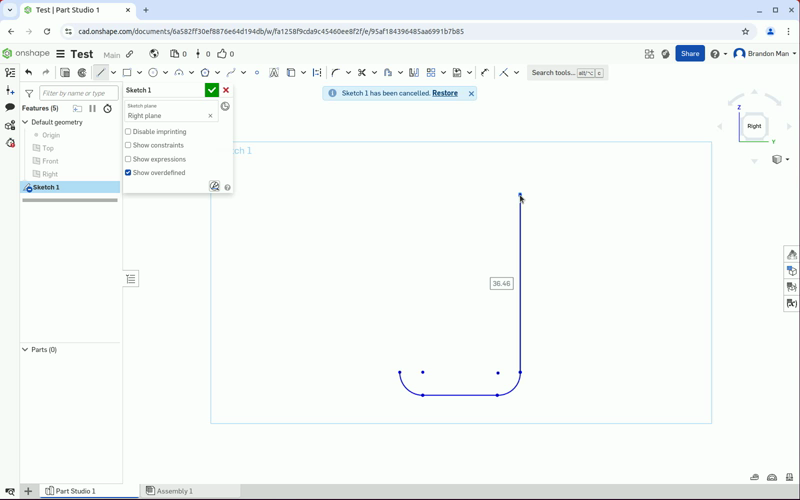
key(a)
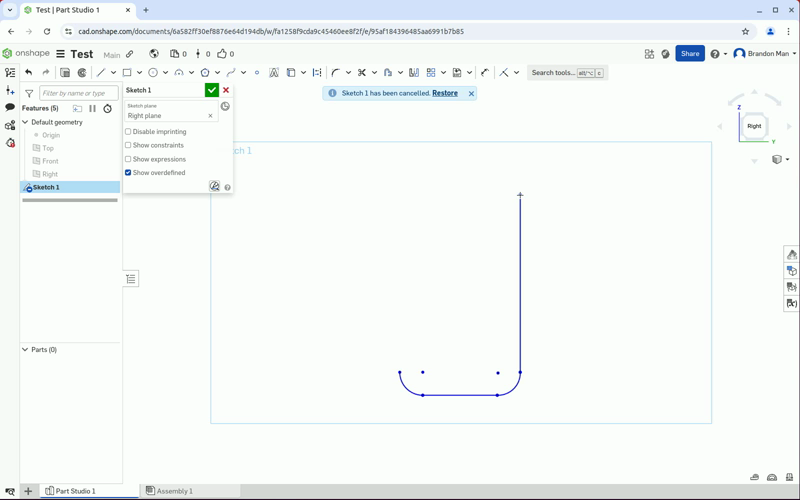
mouse_move(520, 194)
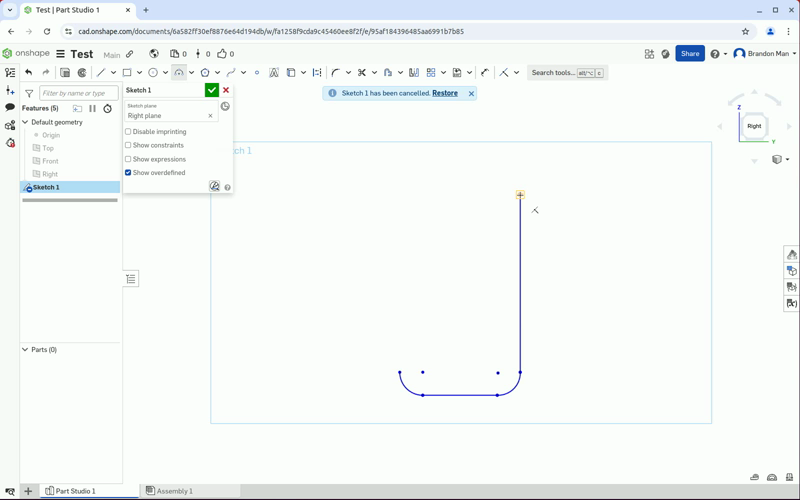
click(520, 194)
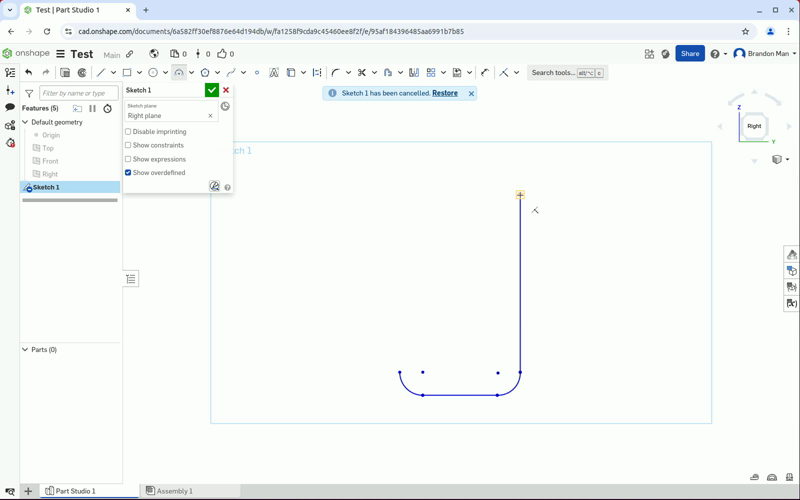
key_down(shift)
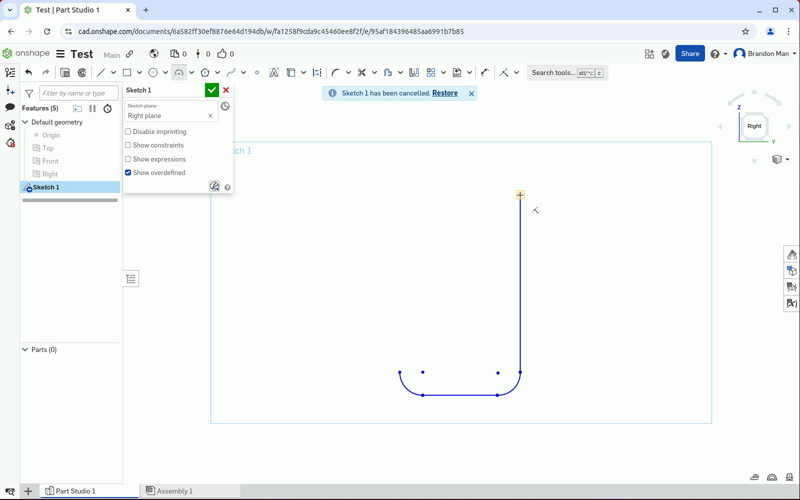
mouse_move(497, 171)
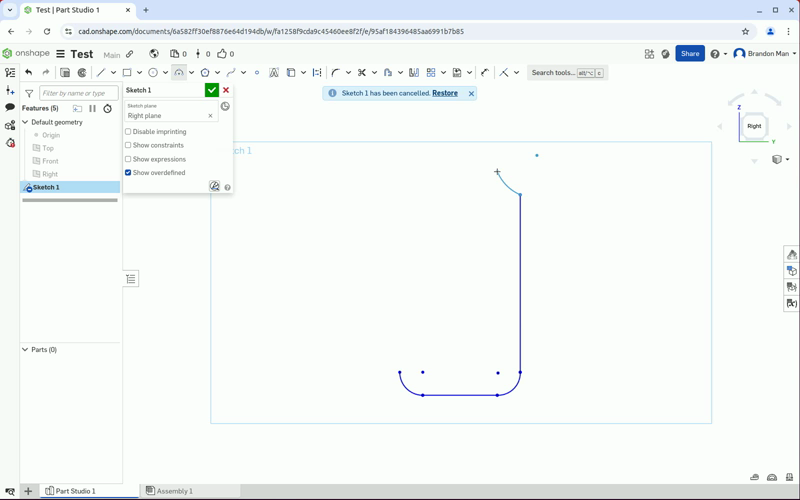
click(497, 171)
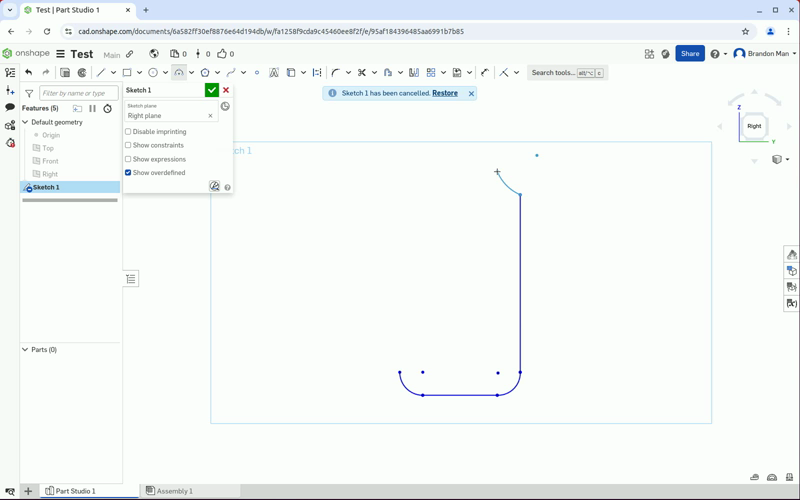
mouse_move(513, 178)
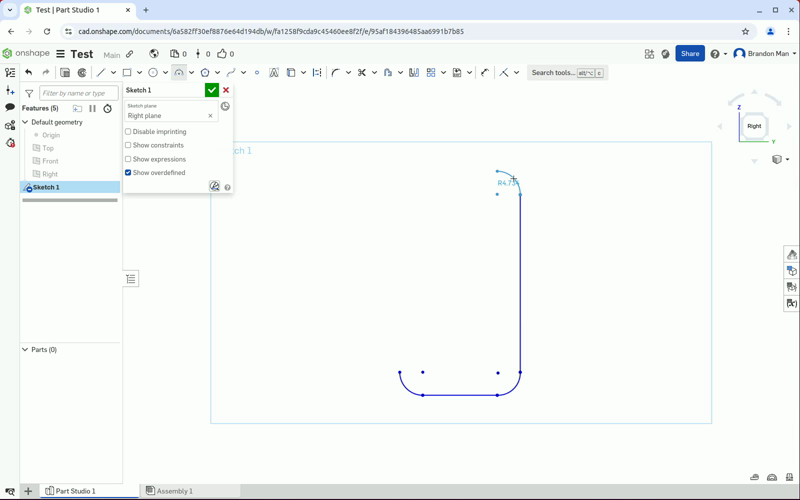
click(513, 178)
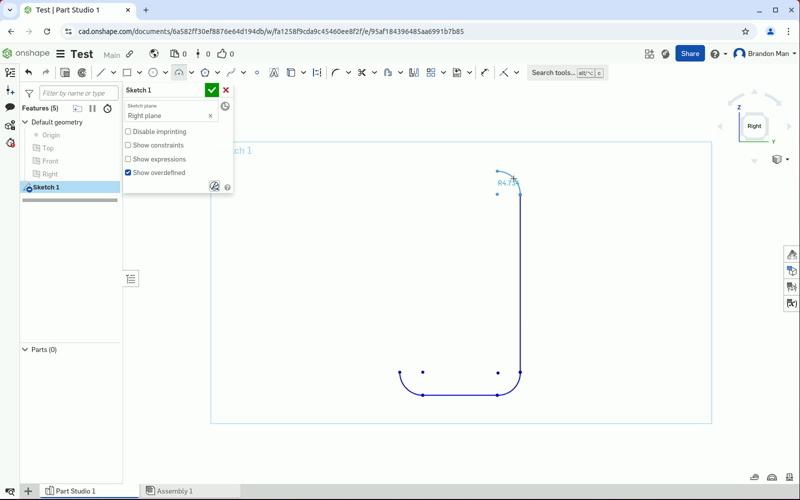
key_up(shift)
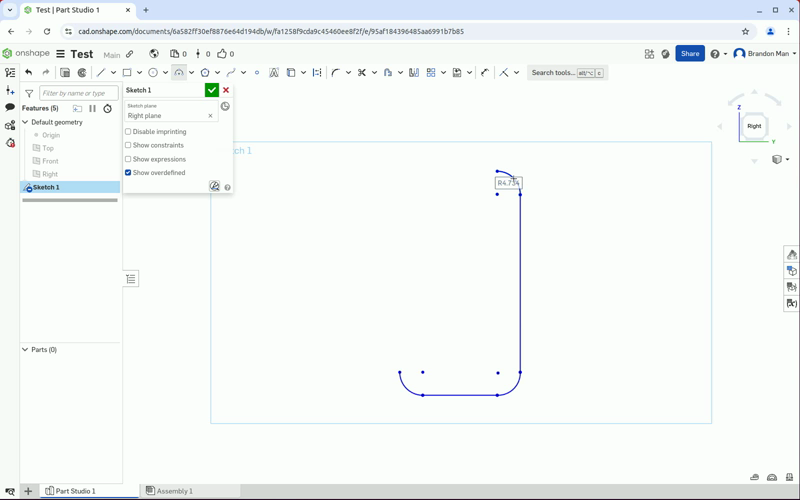
key(esc)
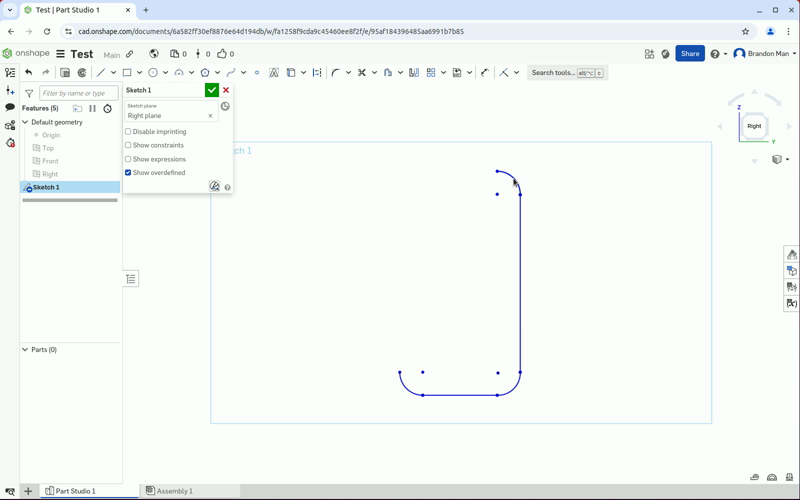
key(l)
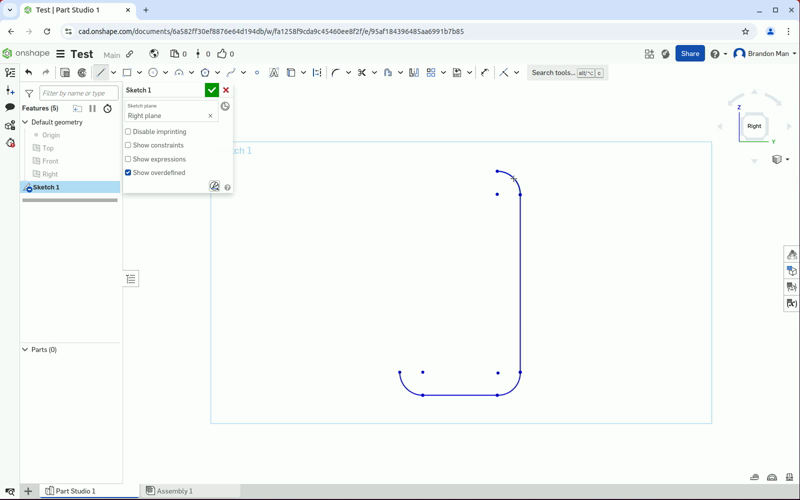
mouse_move(497, 171)
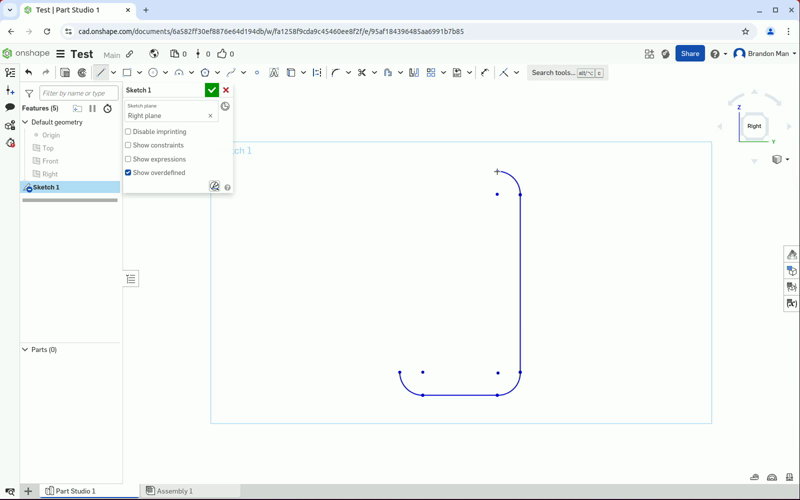
click(497, 171)
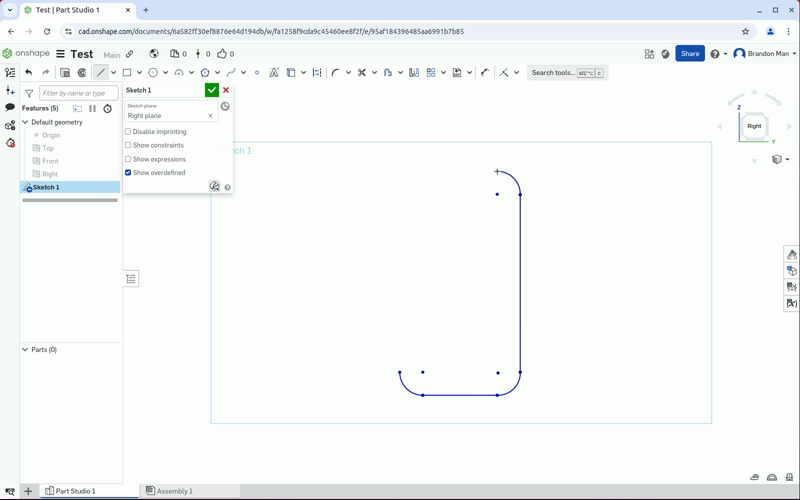
key_down(shift)
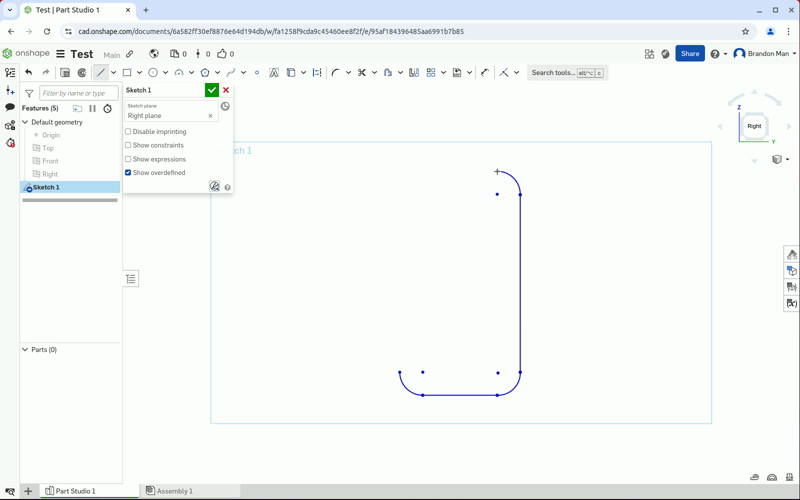
mouse_move(422, 171)
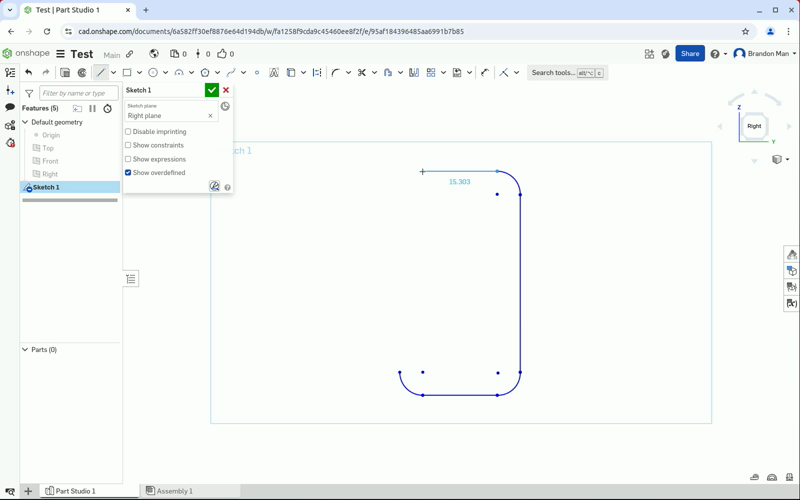
click(422, 171)
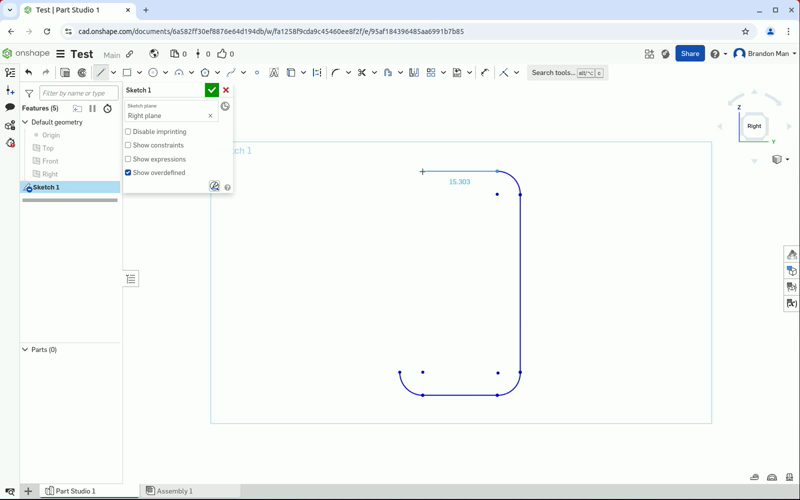
key_up(shift)
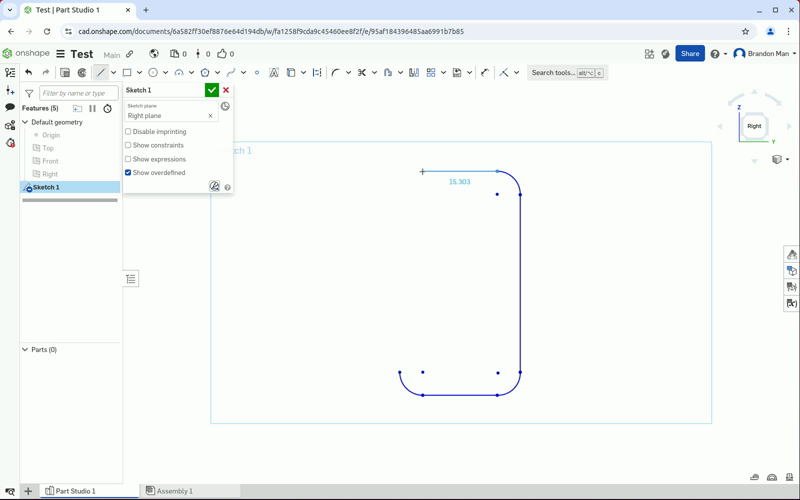
key(esc)
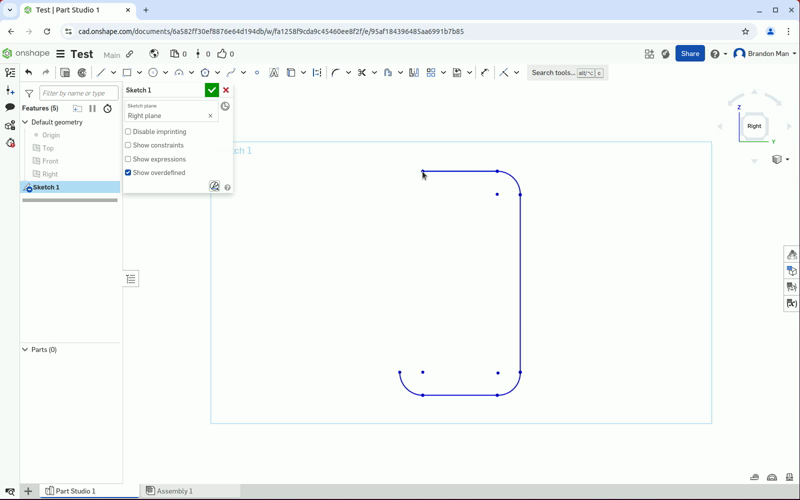
key(a)
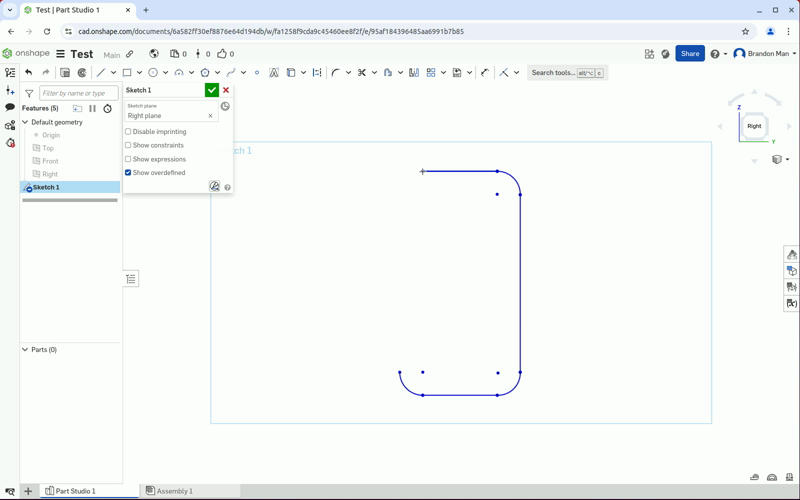
mouse_move(422, 171)
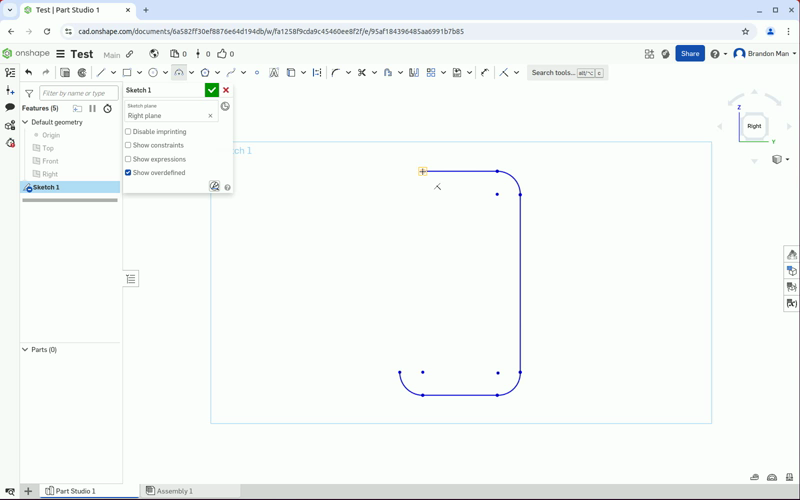
click(422, 171)
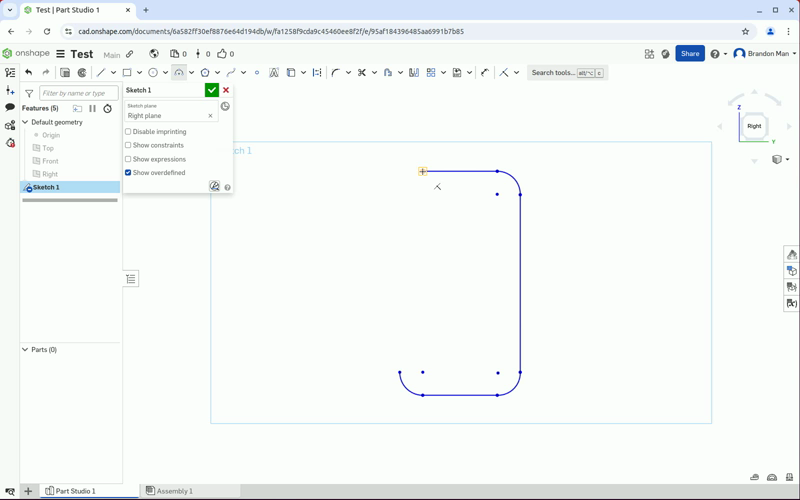
key_down(shift)
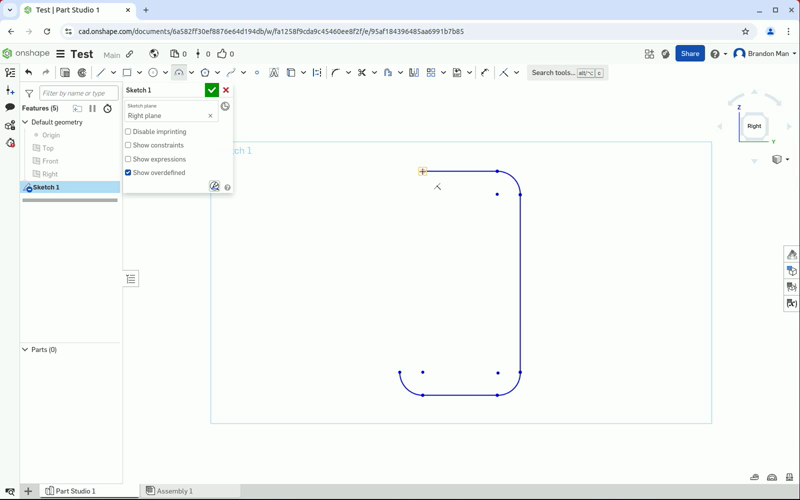
mouse_move(399, 194)
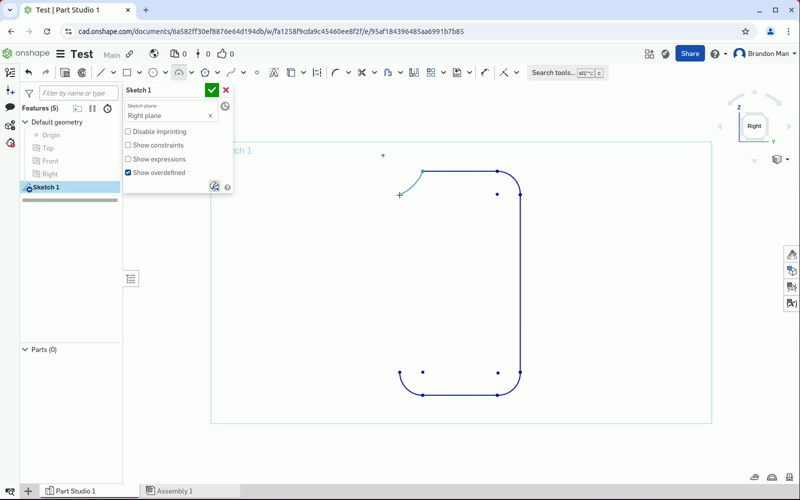
click(399, 194)
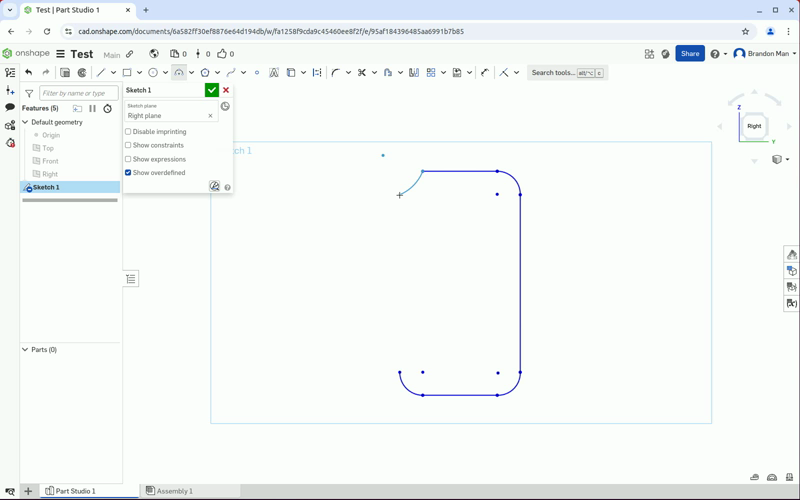
mouse_move(406, 178)
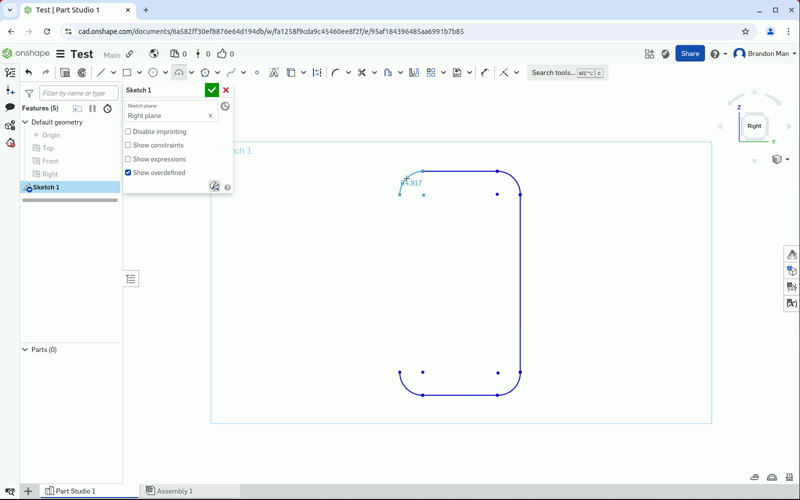
click(406, 178)
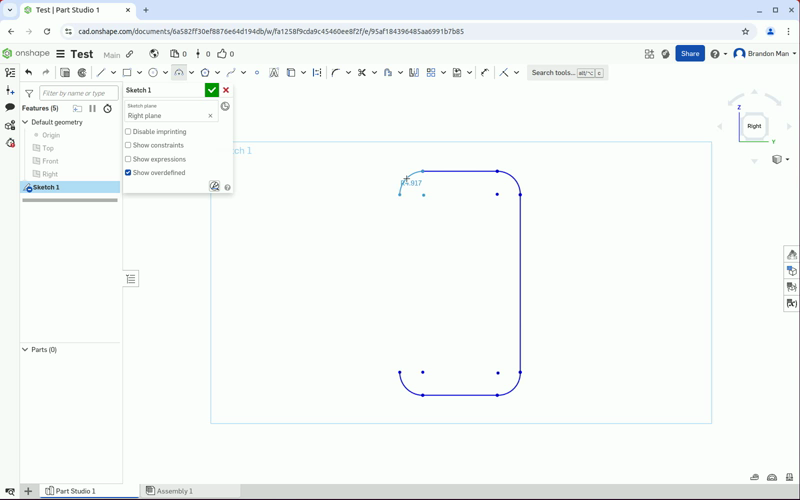
key_up(shift)
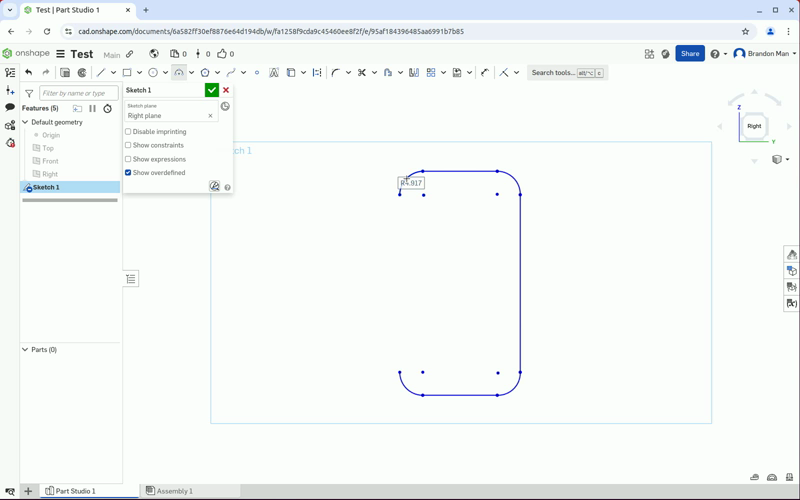
key(esc)
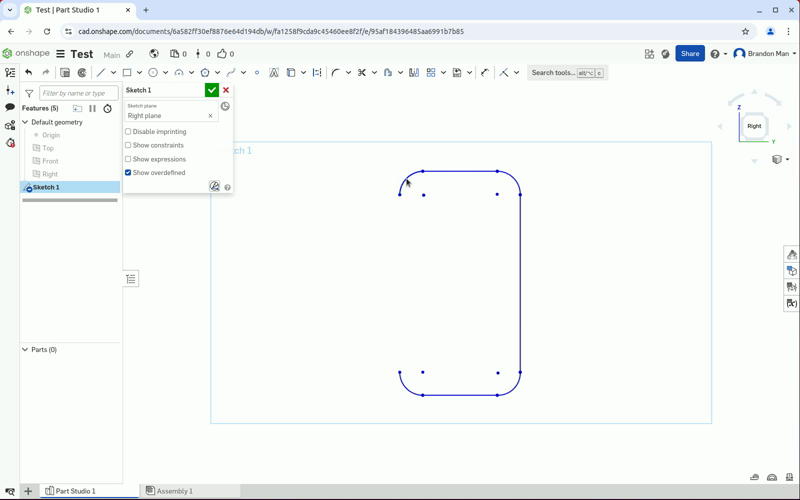
key(l)
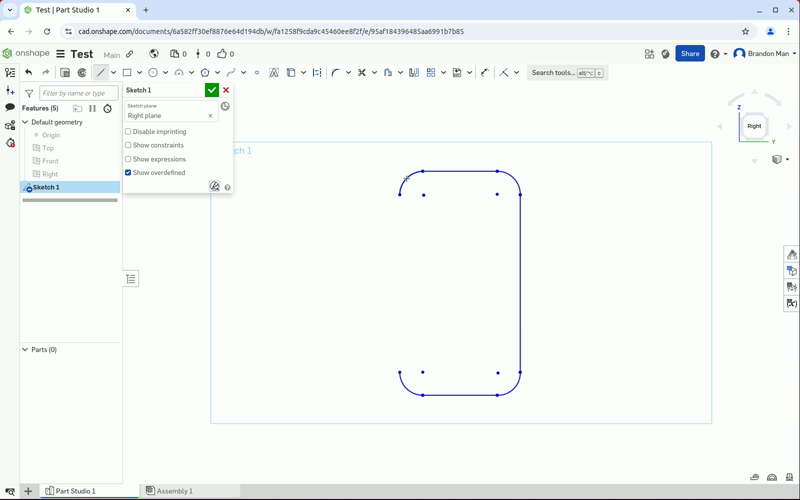
mouse_move(399, 194)
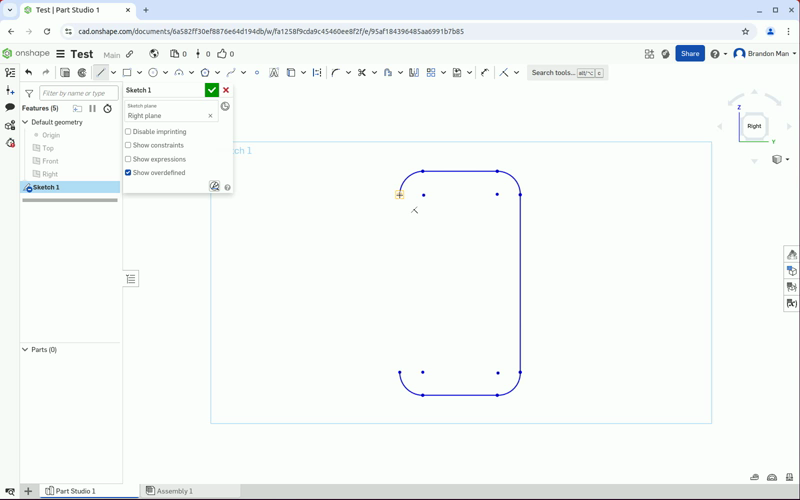
click(399, 194)
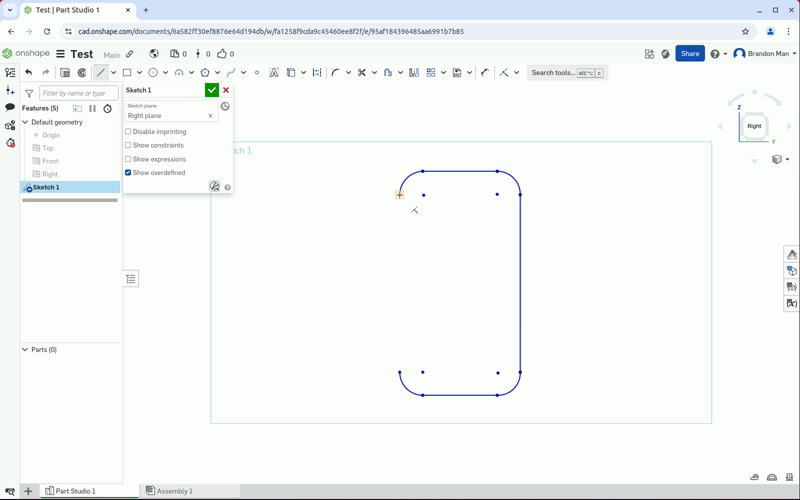
key_down(shift)
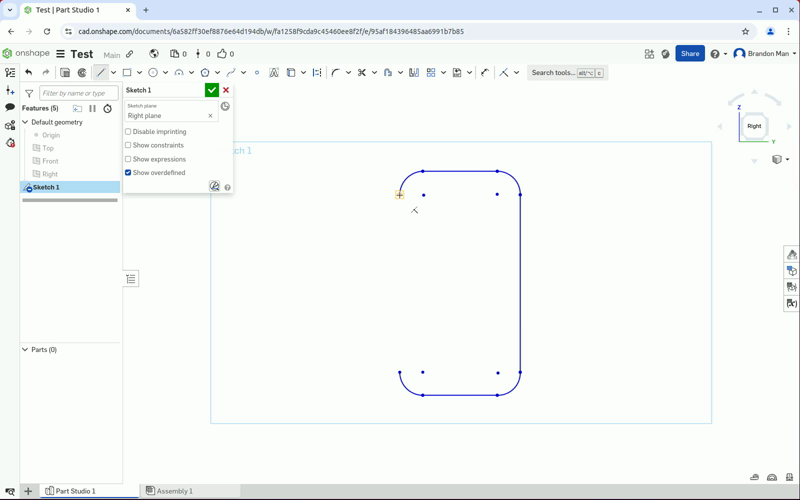
mouse_move(399, 372)
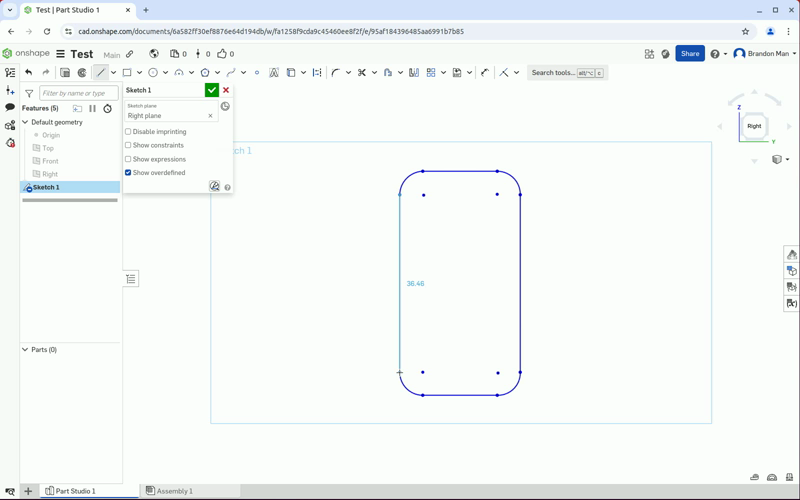
key_up(shift)
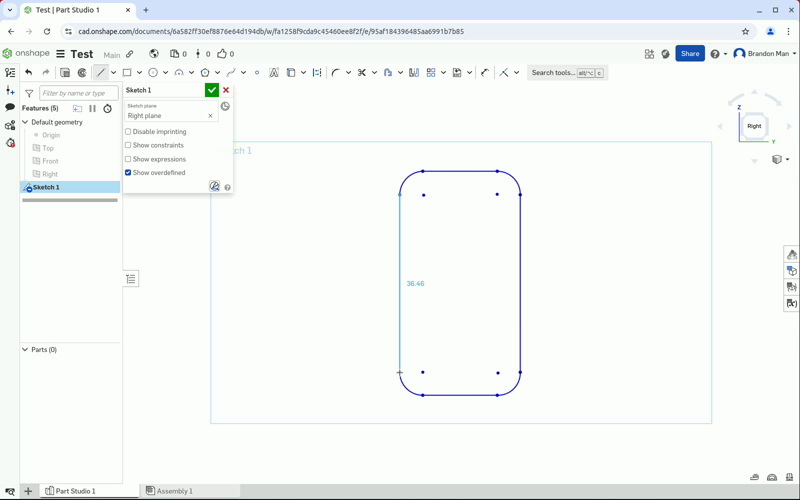
click(399, 372)
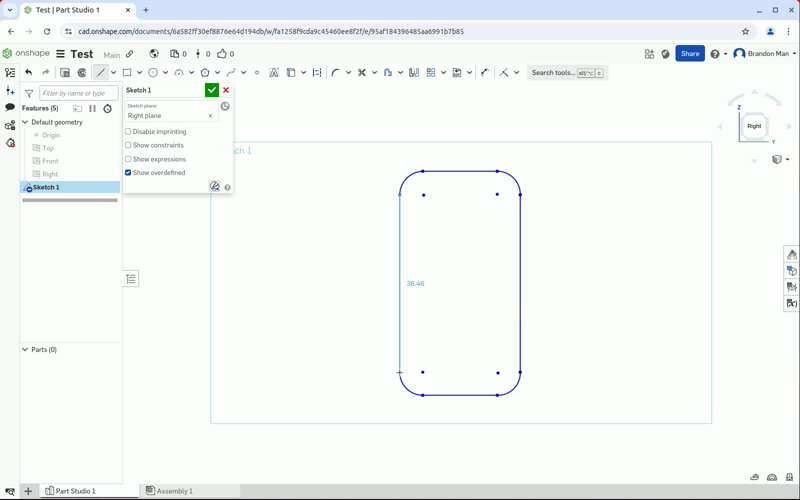
key(esc)
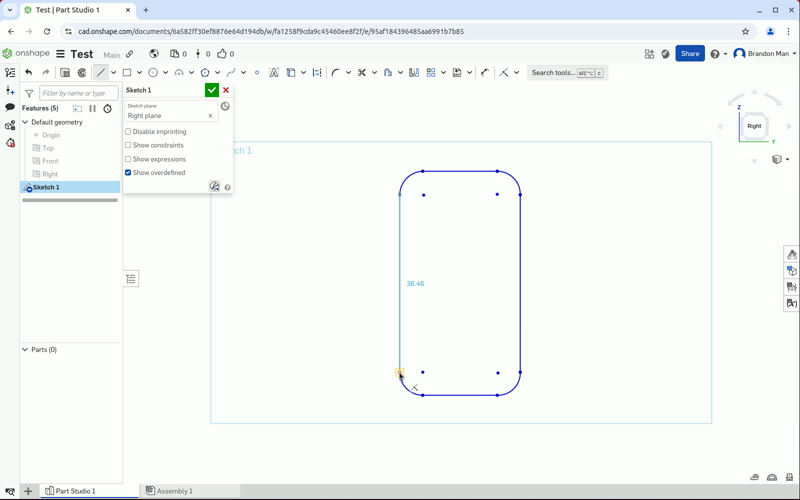
mouse_move(483, 305)
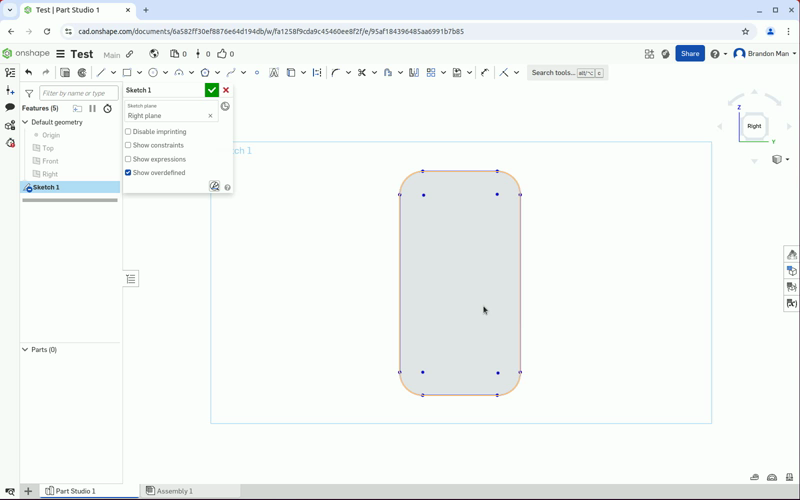
click(483, 305)
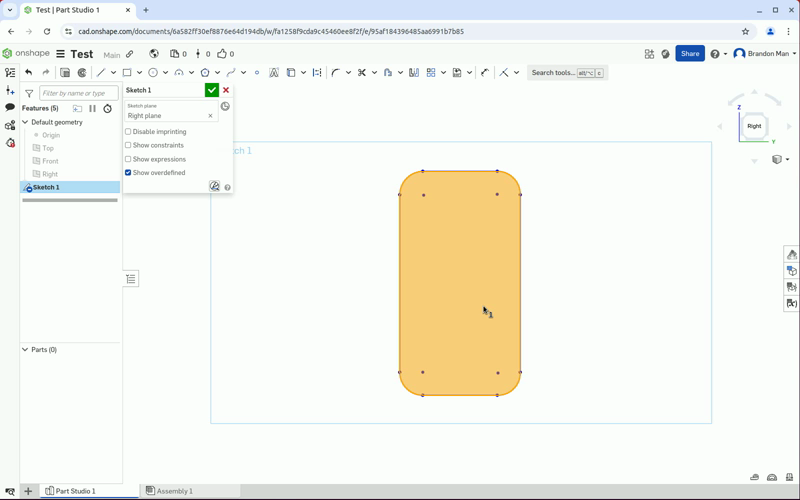
mouse_move(73, 352)
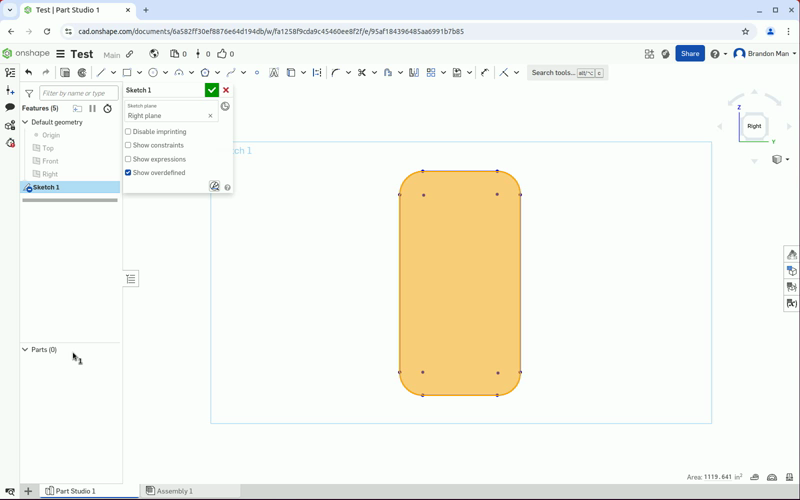
key(shift+y)
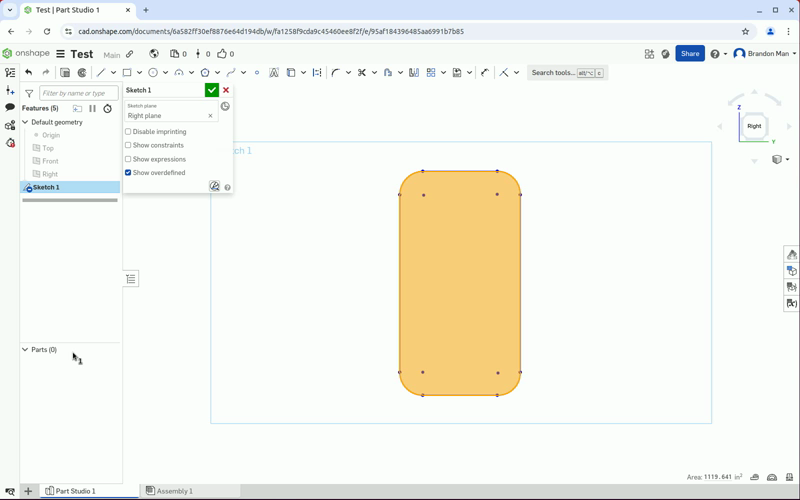
key(shift+e)
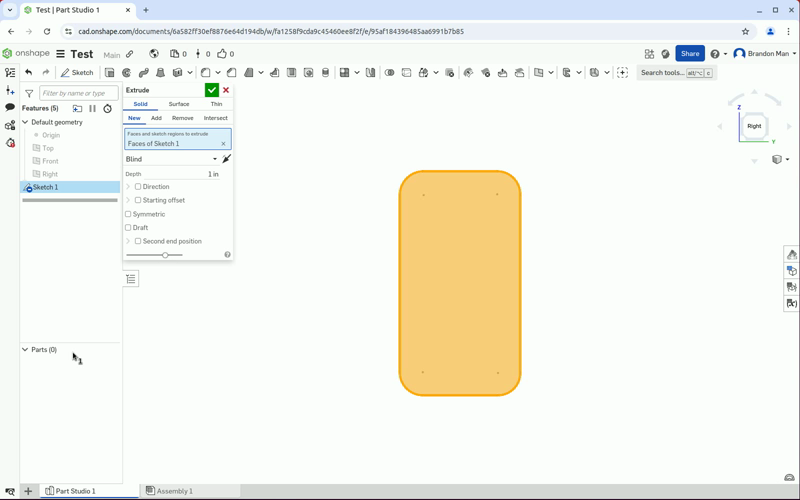
mouse_move(143, 106)
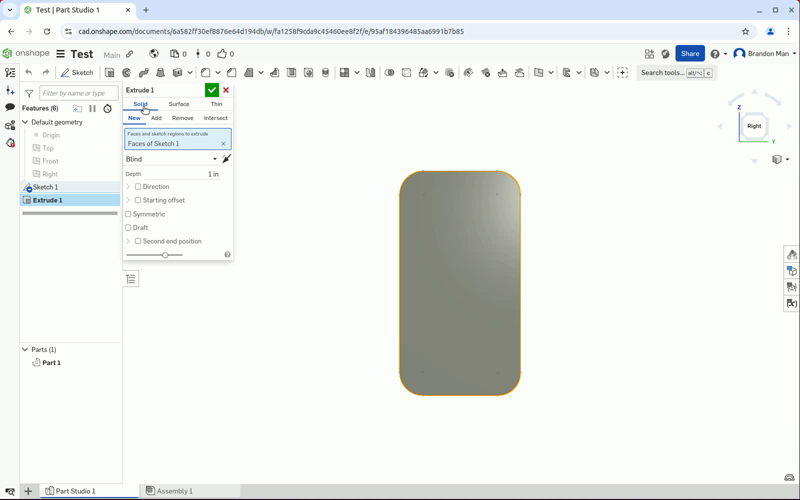
click(143, 106)
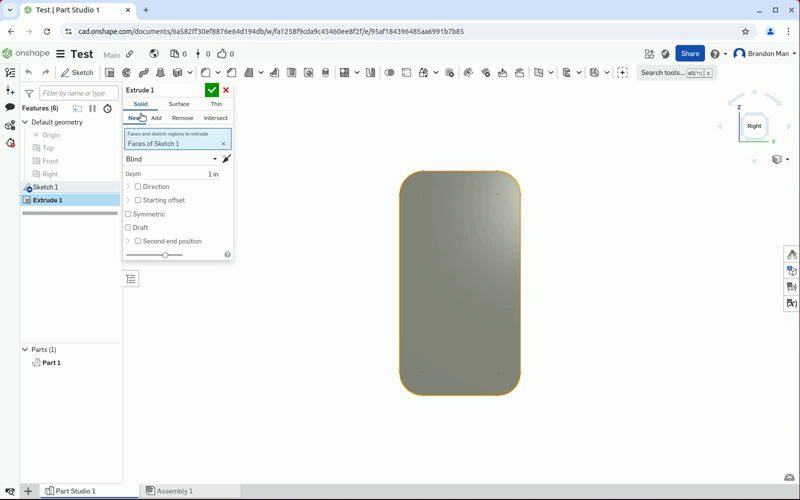
mouse_move(137, 120)
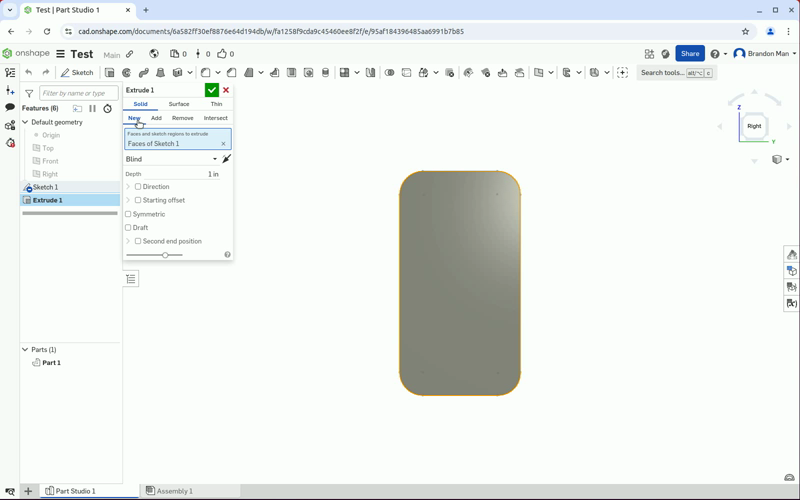
click(137, 120)
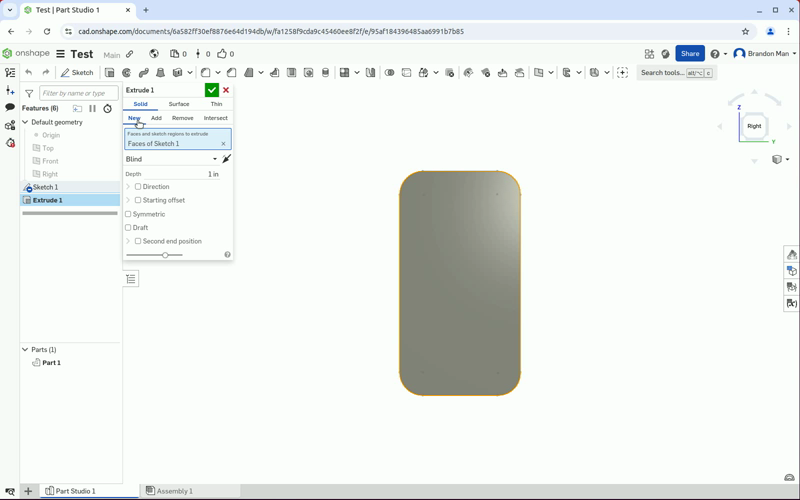
key(tab, 4)
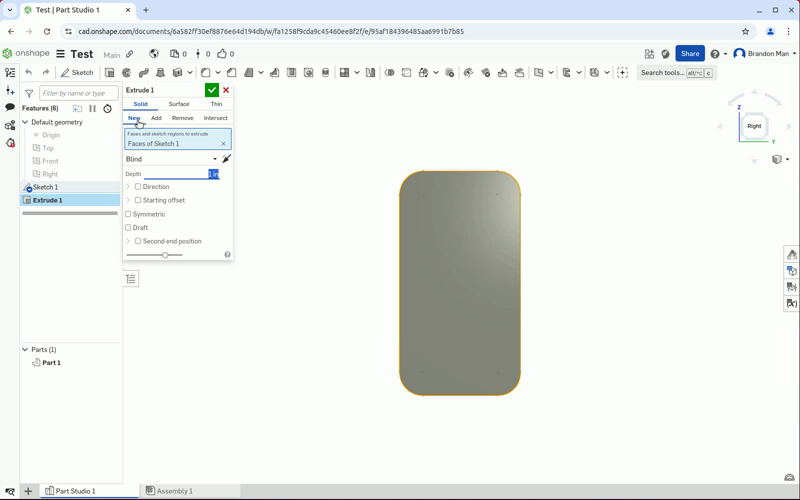
text(1.444)
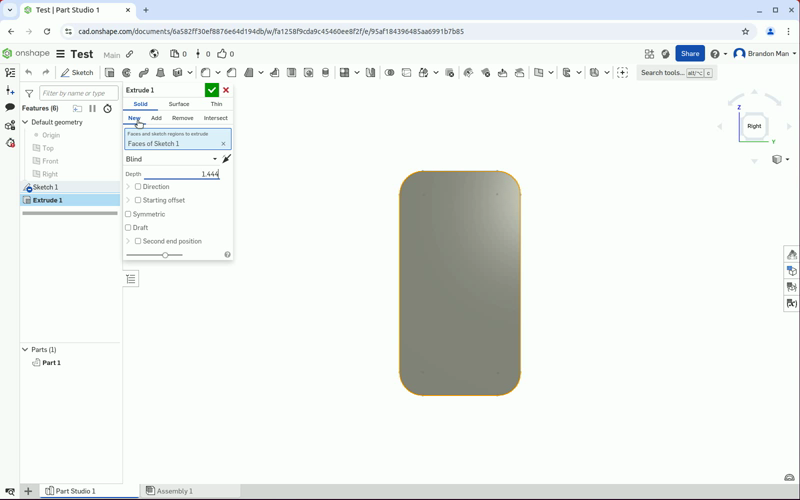
key(enter)
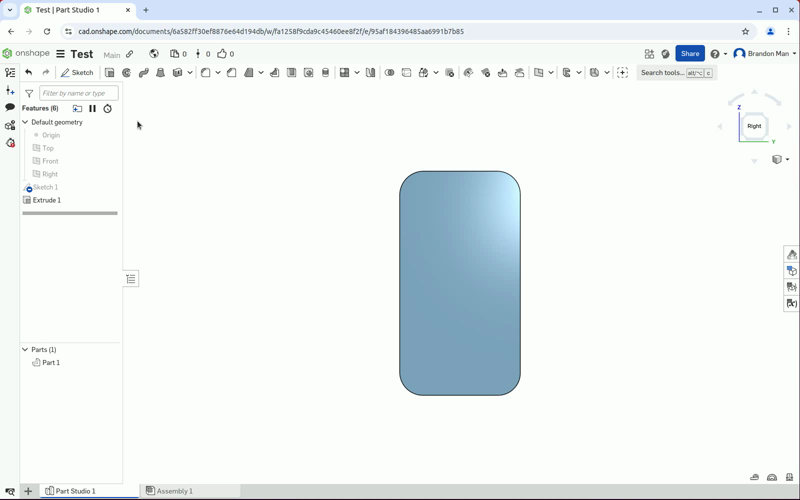
key(shift+h)
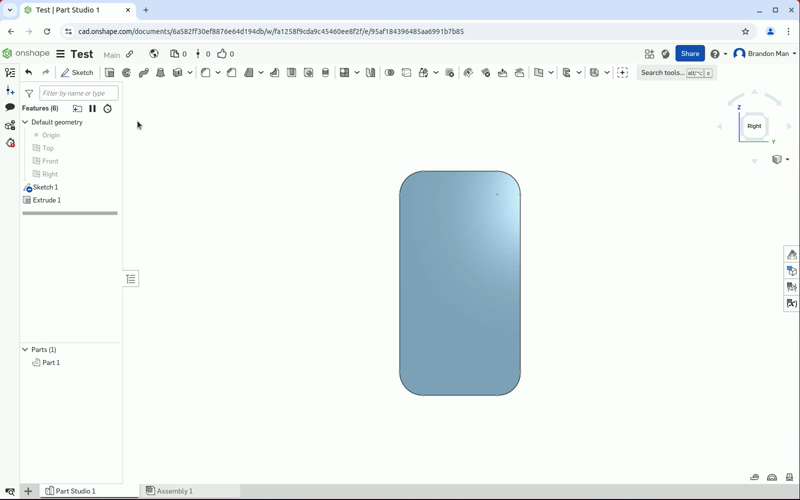
key(shift+h)
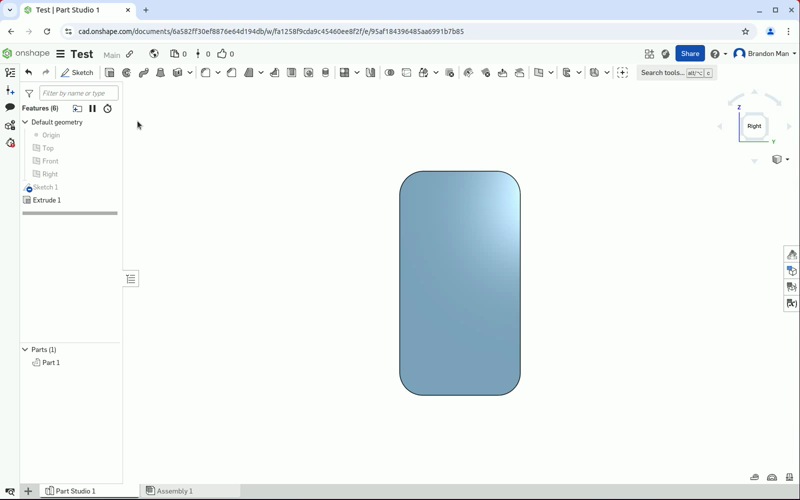
mouse_move(73, 189)
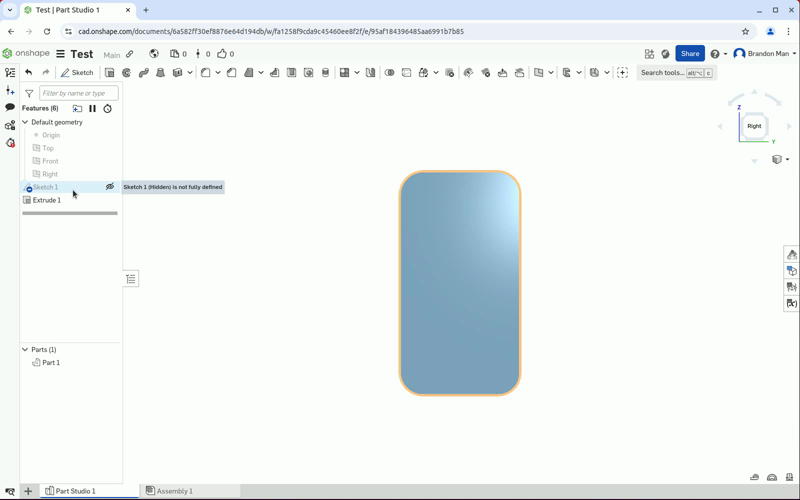
click(73, 189)
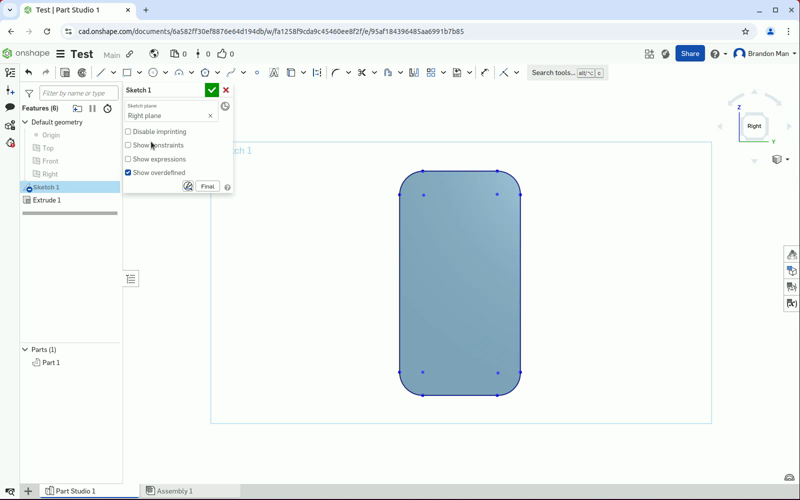
mouse_move(229, 92)
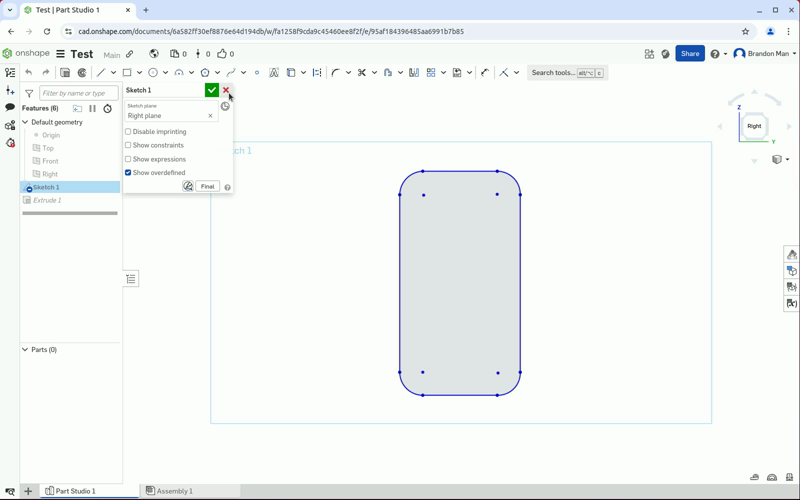
click(229, 92)
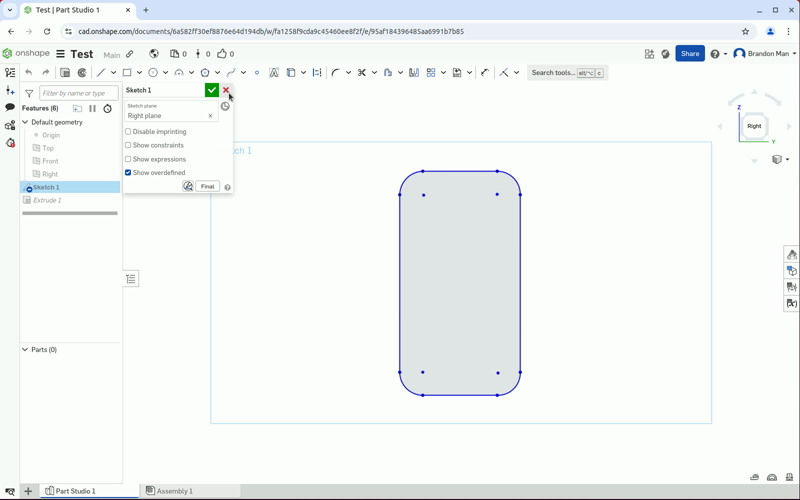
key(shift+s)
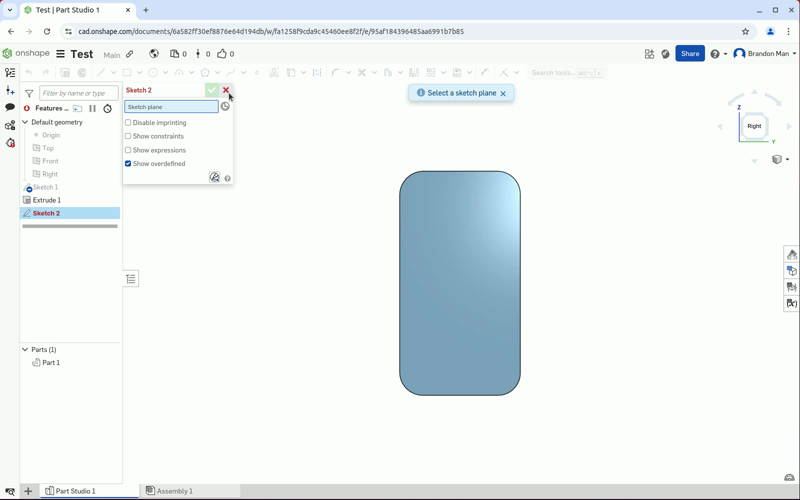
mouse_move(73, 176)
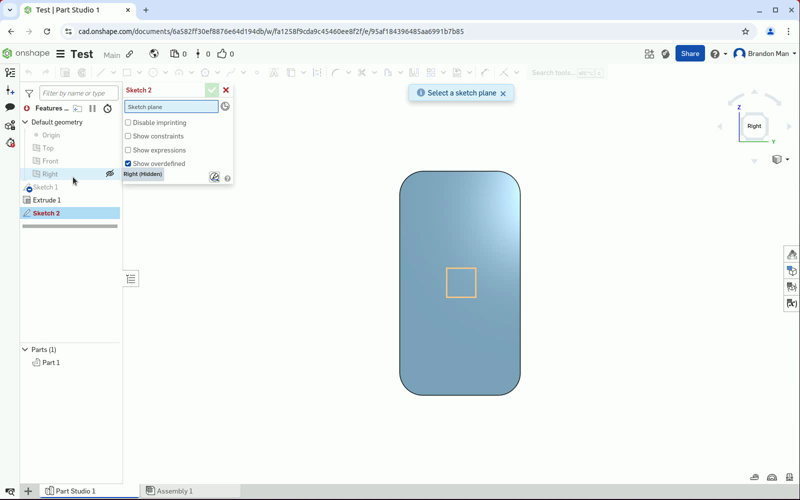
click(73, 176)
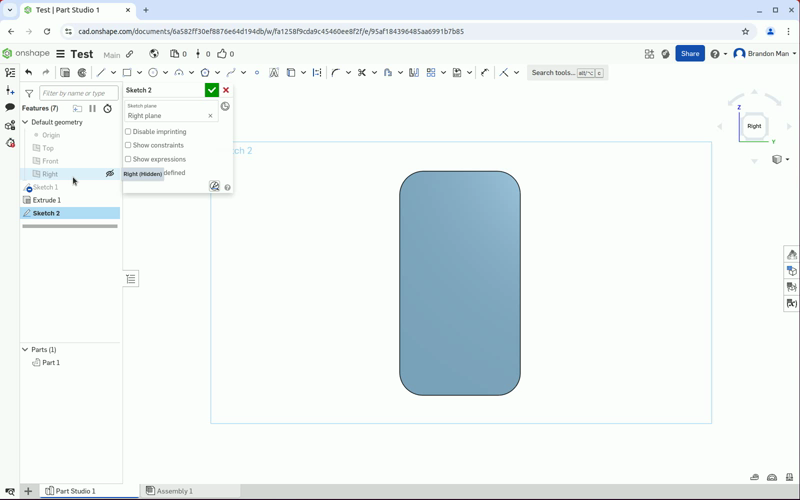
mouse_move(73, 352)
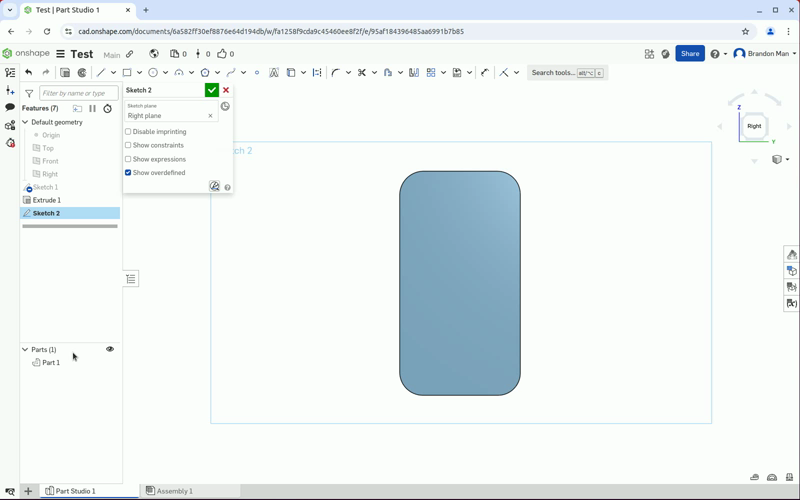
key(y)
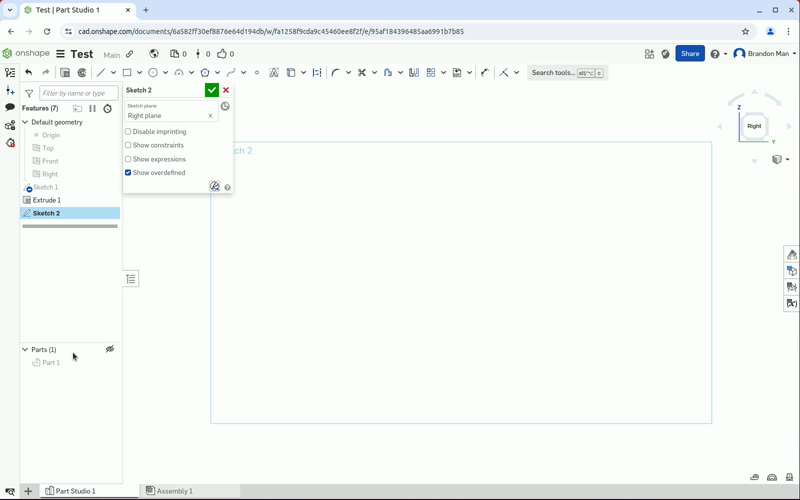
key(a)
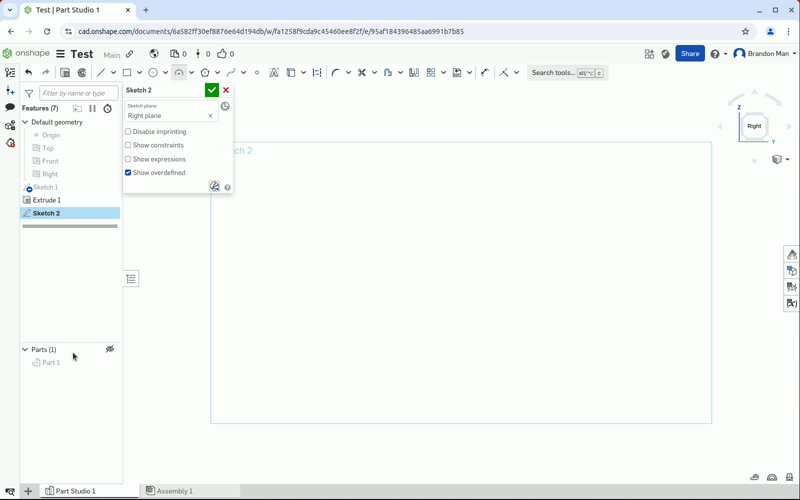
key_down(shift)
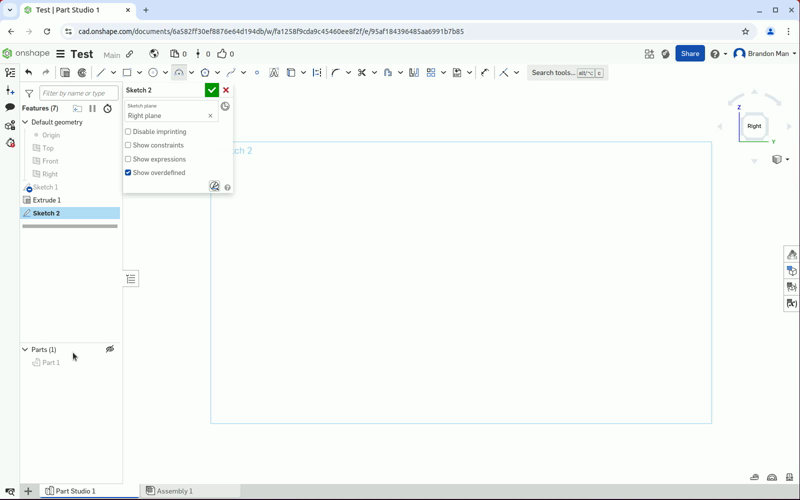
mouse_move(486, 184)
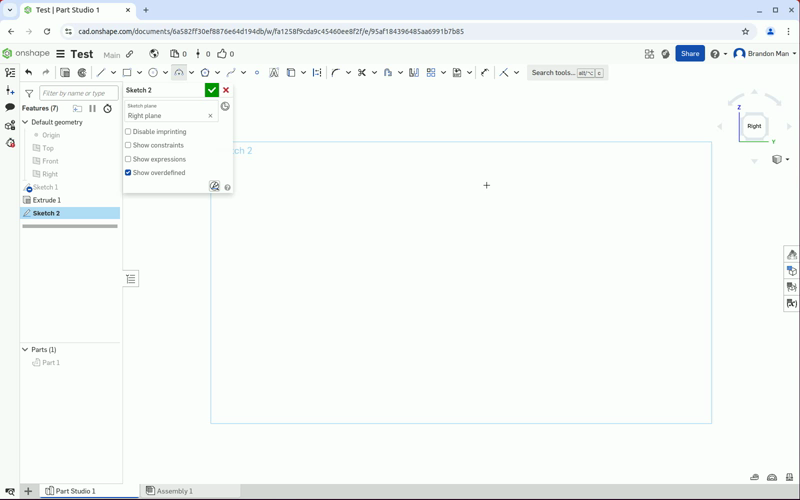
click(486, 184)
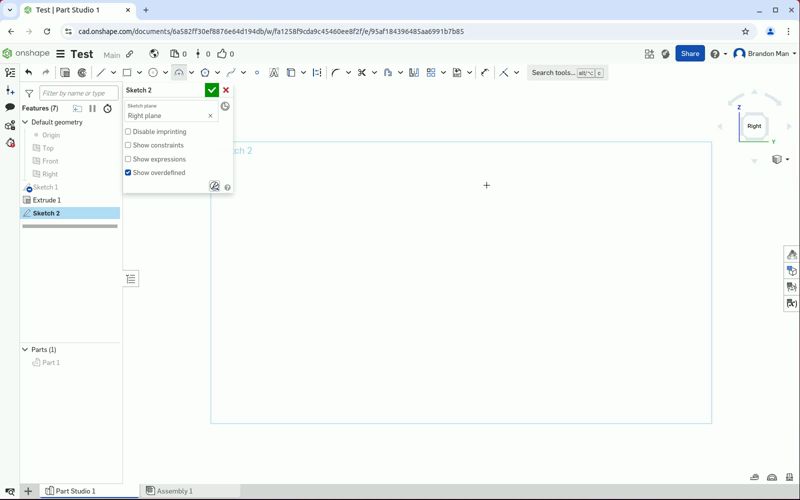
key_up(shift)
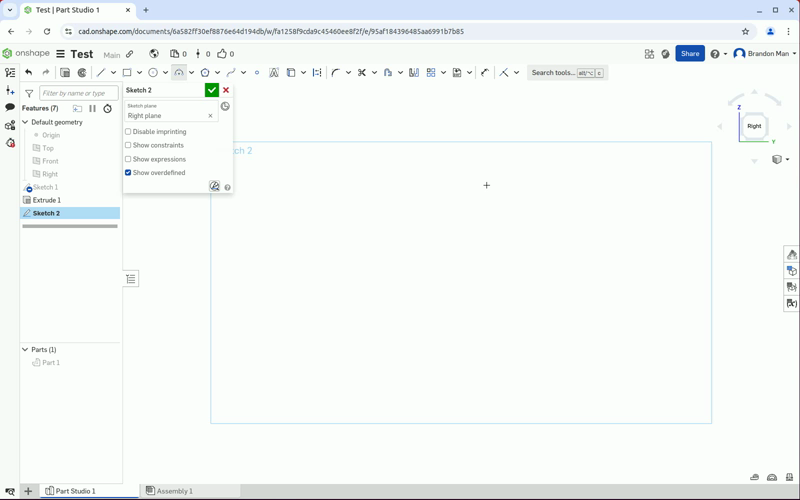
key_down(shift)
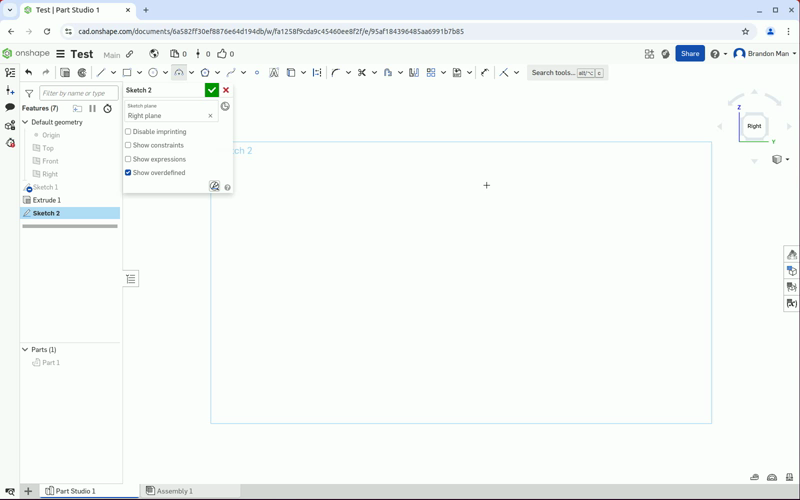
mouse_move(486, 203)
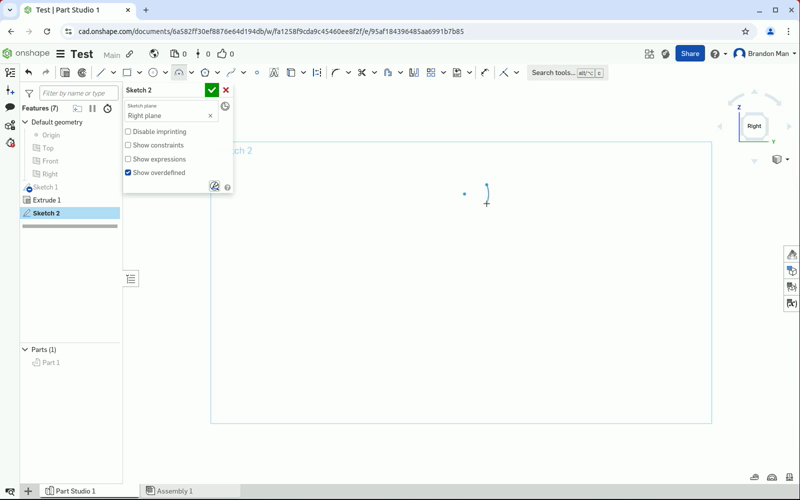
click(486, 203)
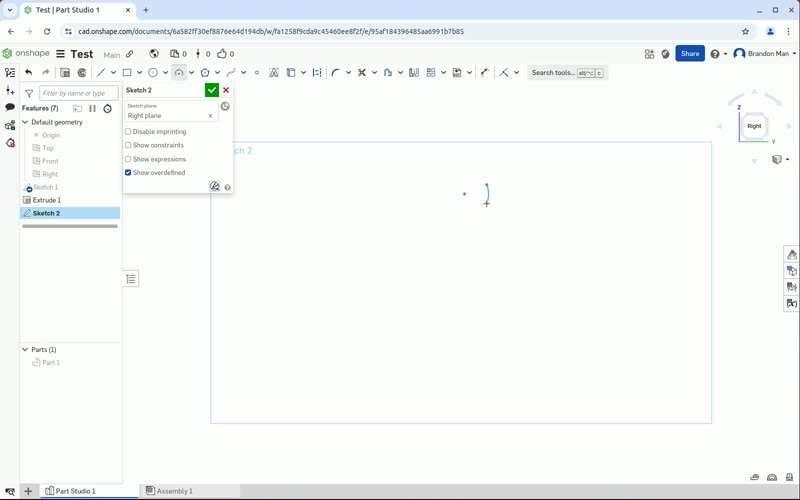
mouse_move(477, 193)
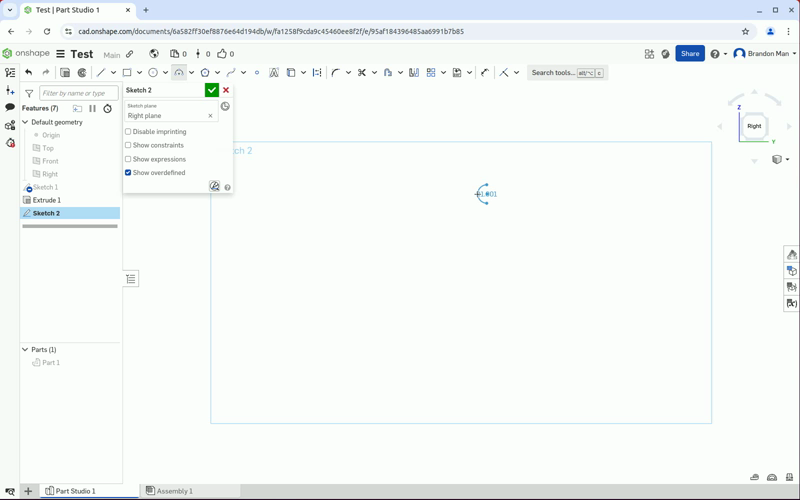
click(477, 193)
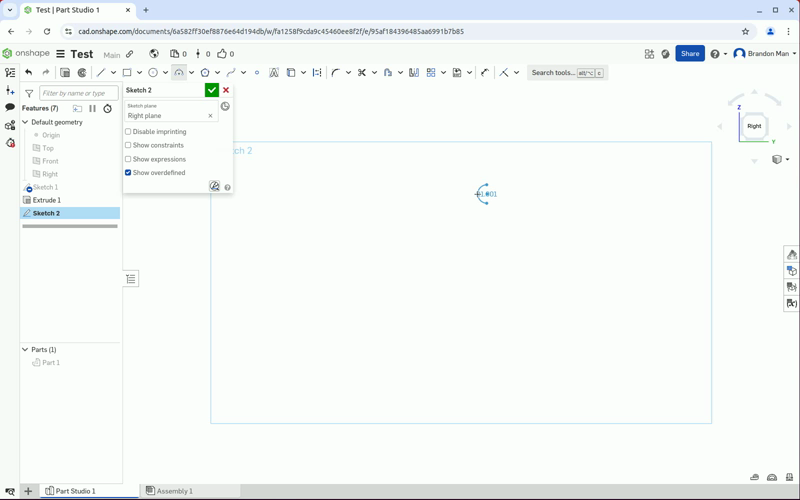
key_up(shift)
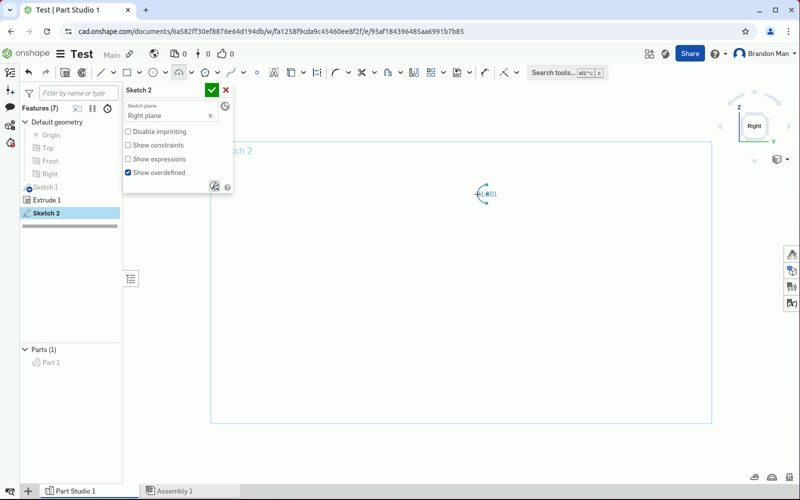
key(esc)
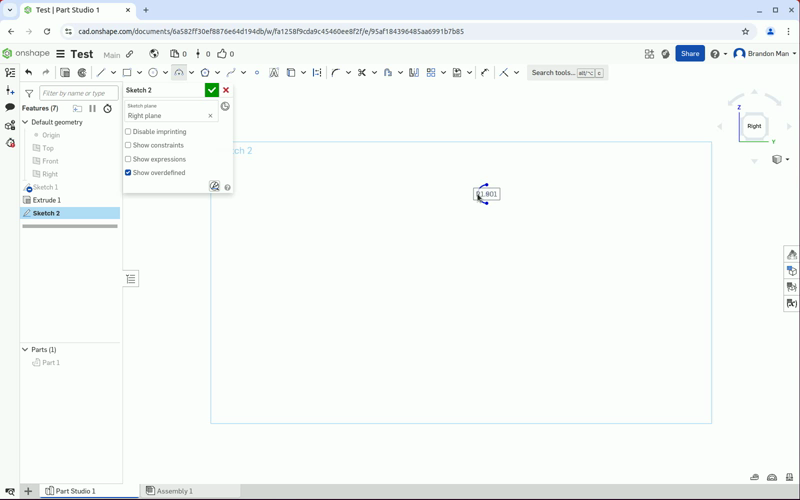
key(l)
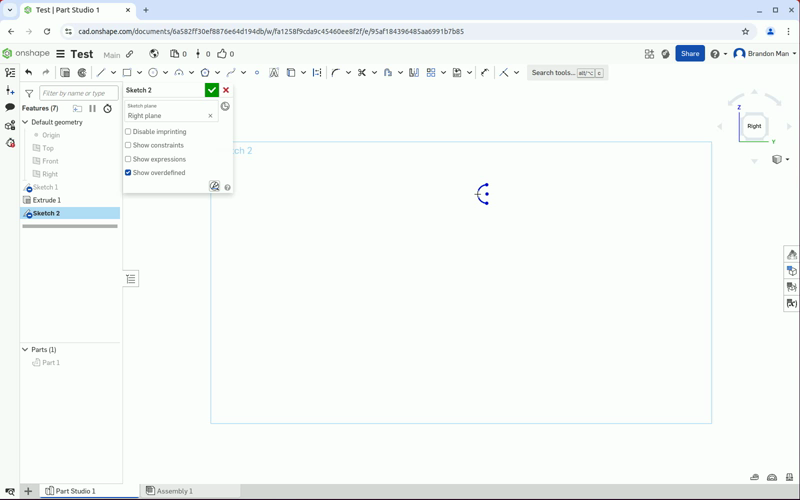
mouse_move(486, 203)
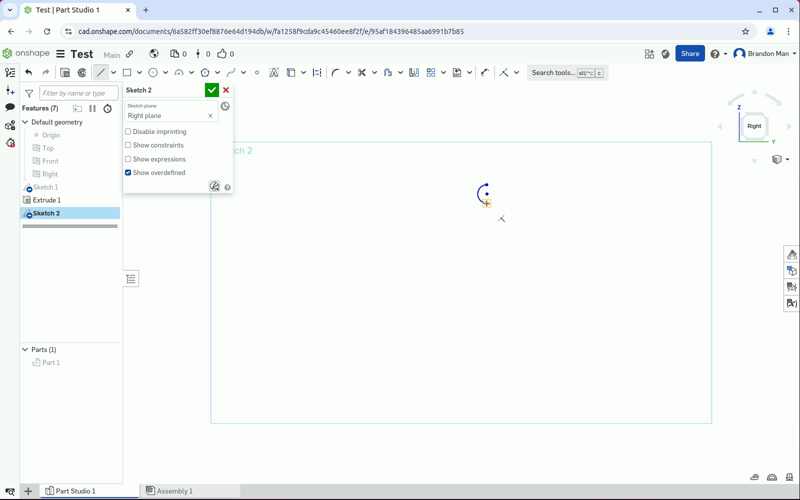
click(486, 203)
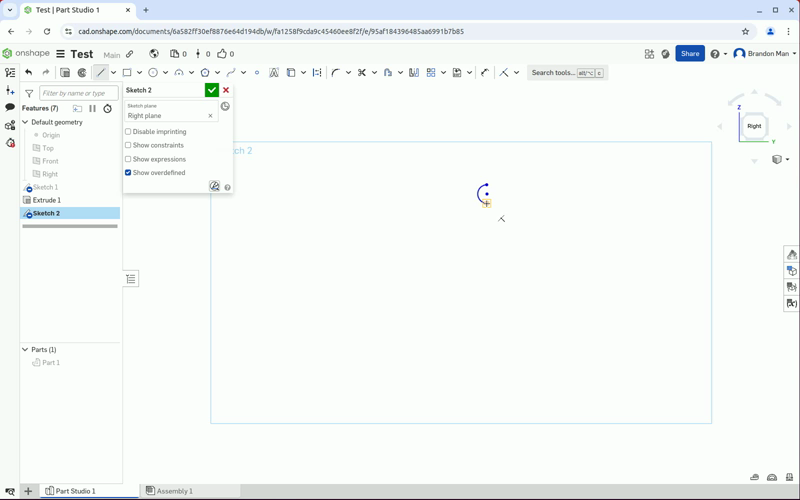
key_down(shift)
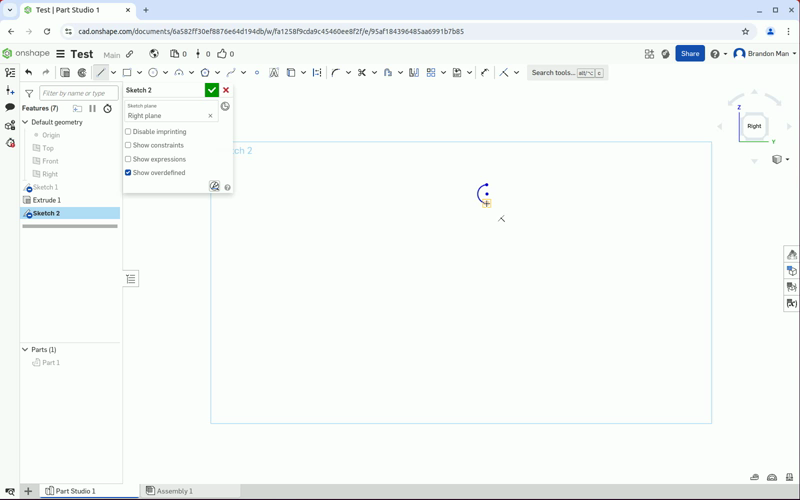
mouse_move(516, 203)
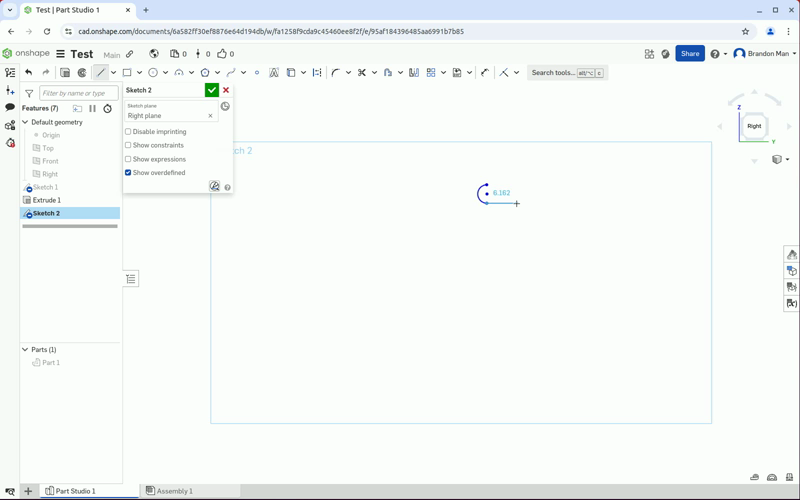
mouse_move(498, 202)
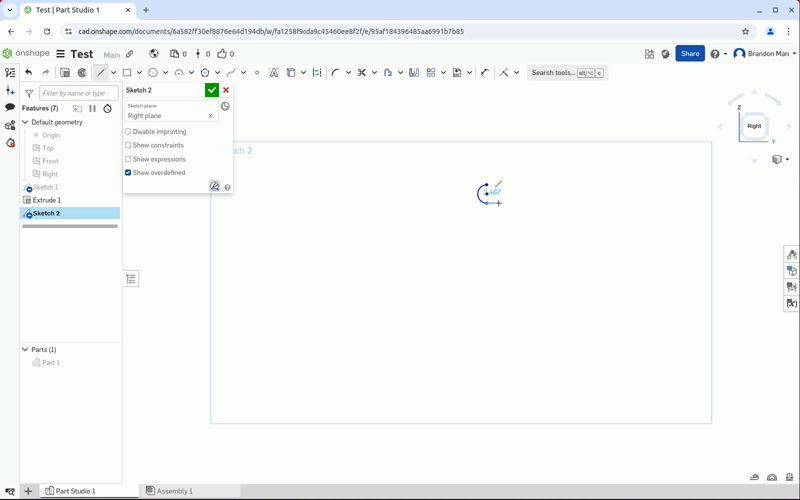
click(498, 202)
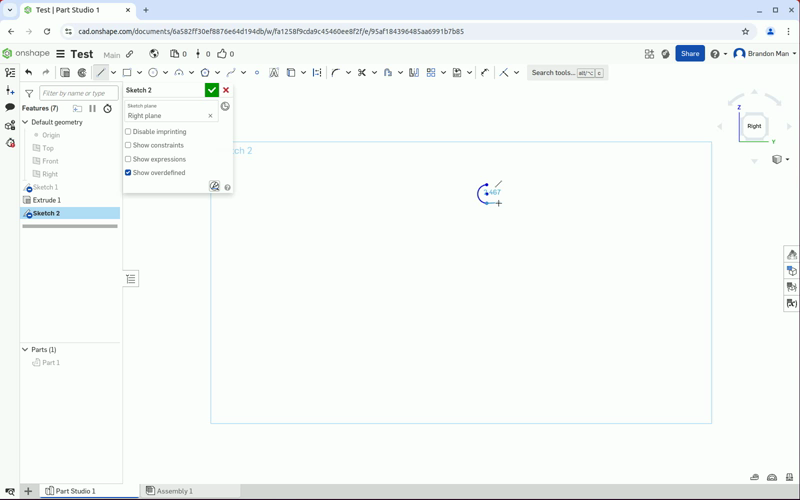
key_up(shift)
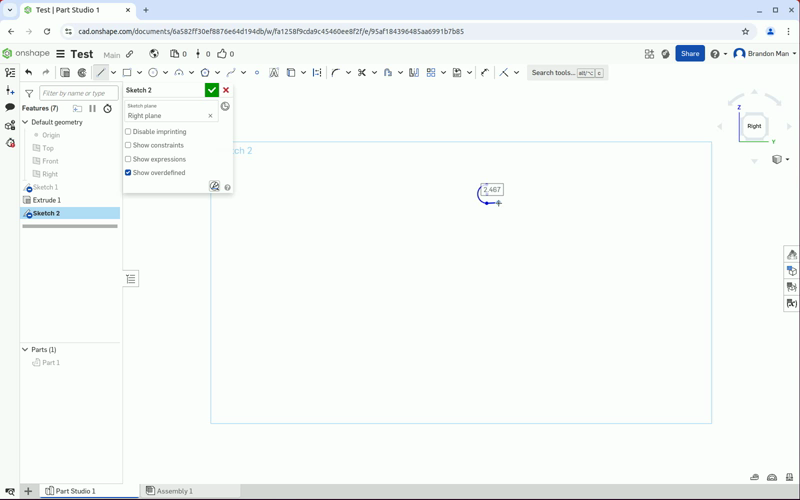
key(esc)
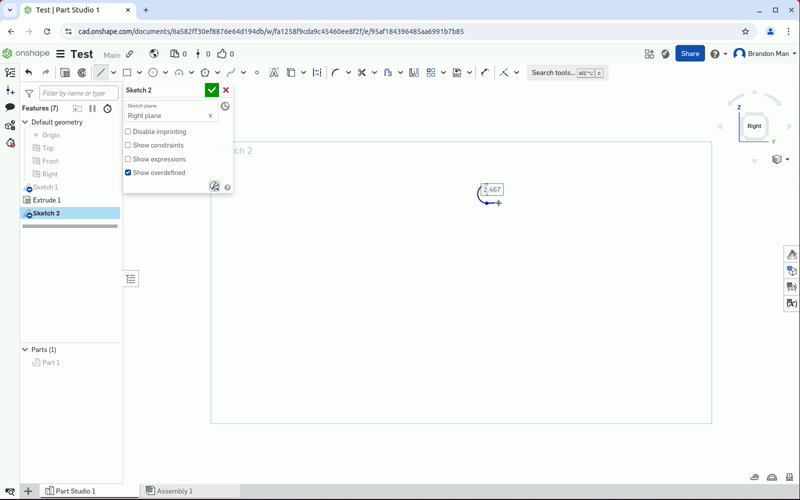
key(a)
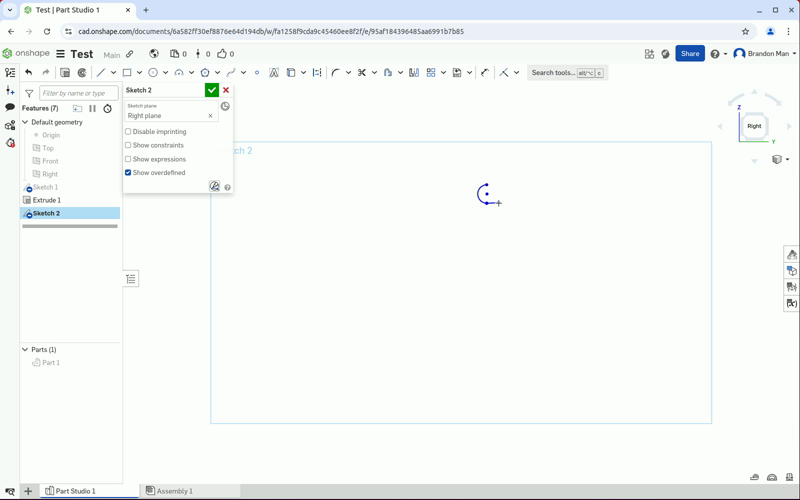
mouse_move(498, 202)
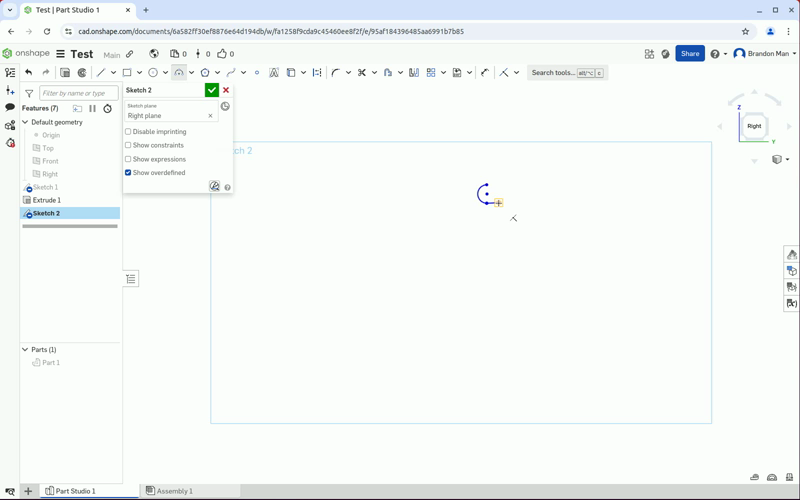
click(498, 202)
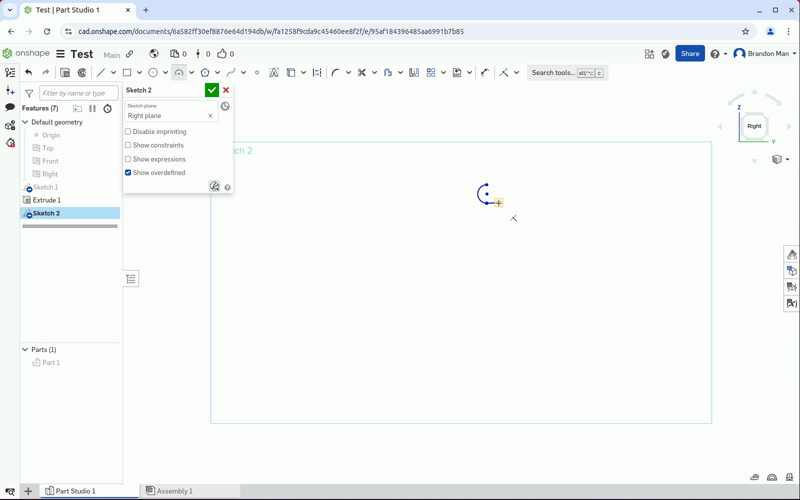
key_down(shift)
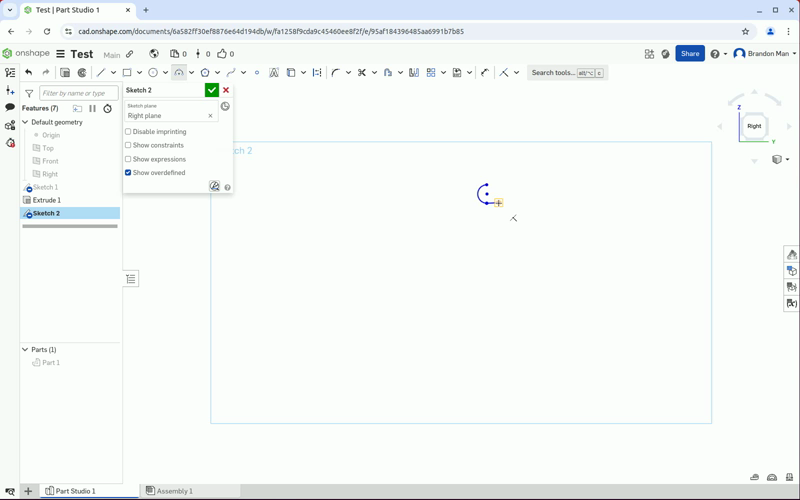
mouse_move(498, 184)
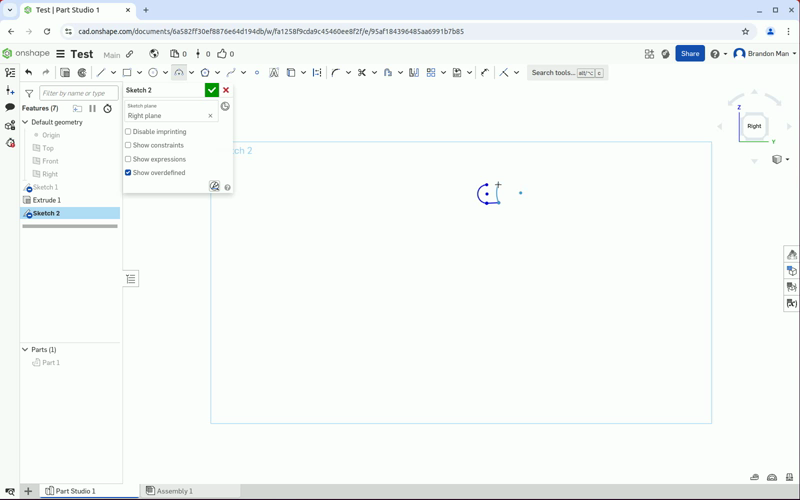
click(498, 184)
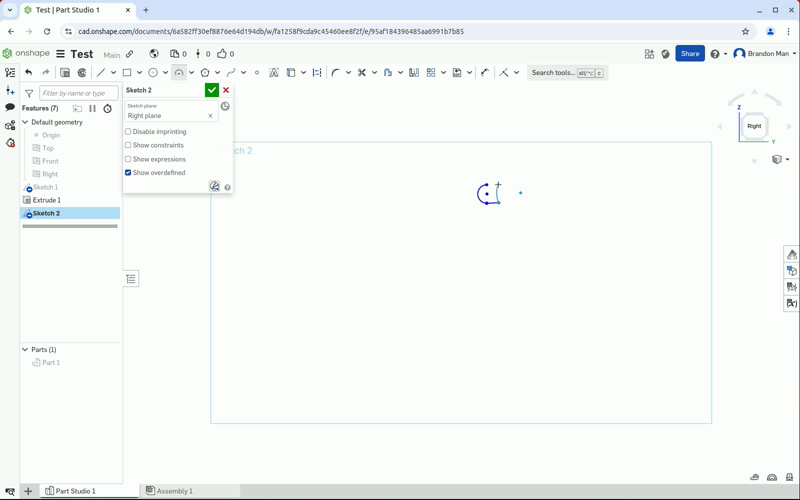
mouse_move(507, 193)
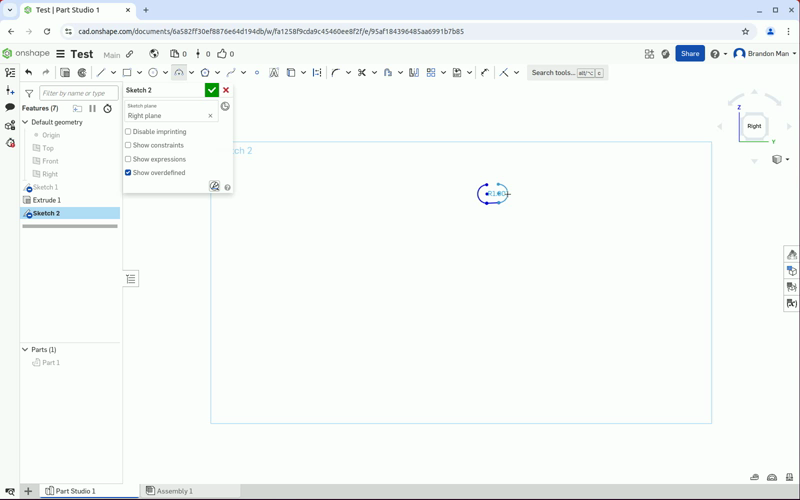
click(507, 193)
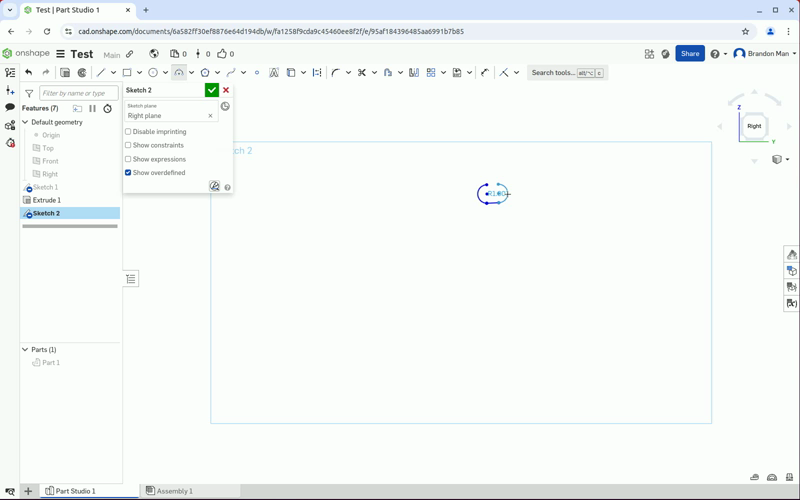
key_up(shift)
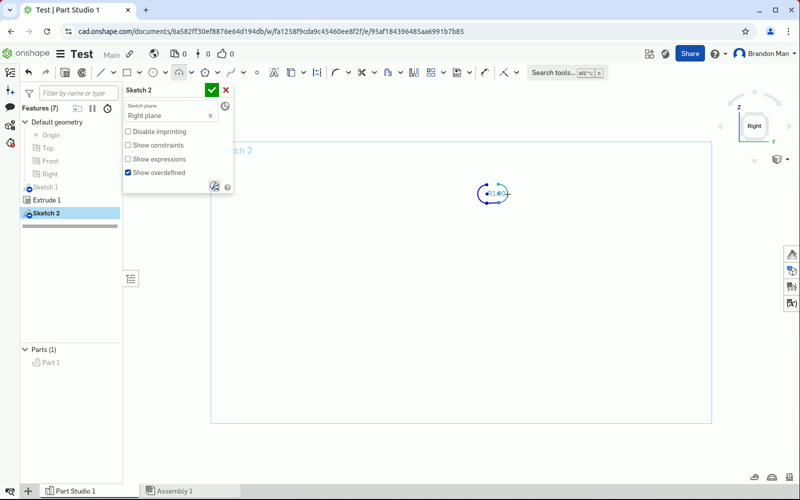
key(esc)
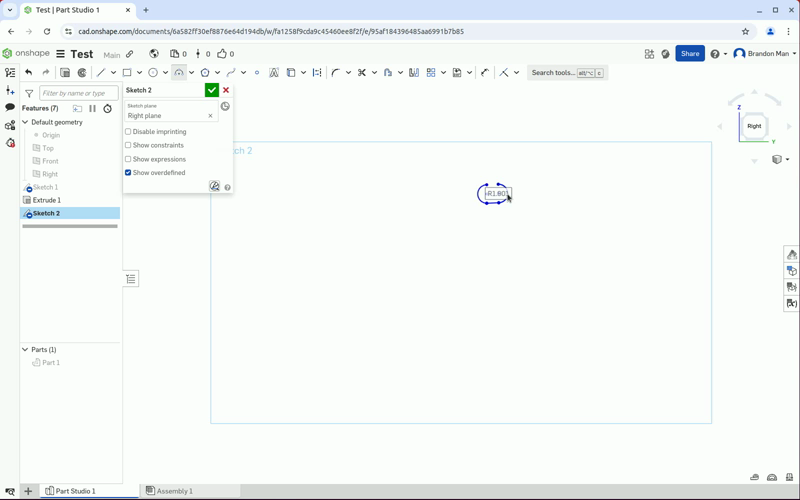
key(l)
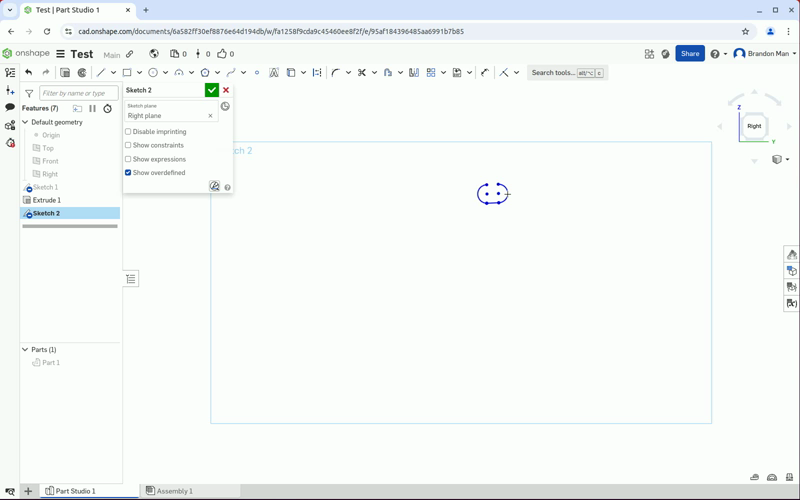
mouse_move(498, 184)
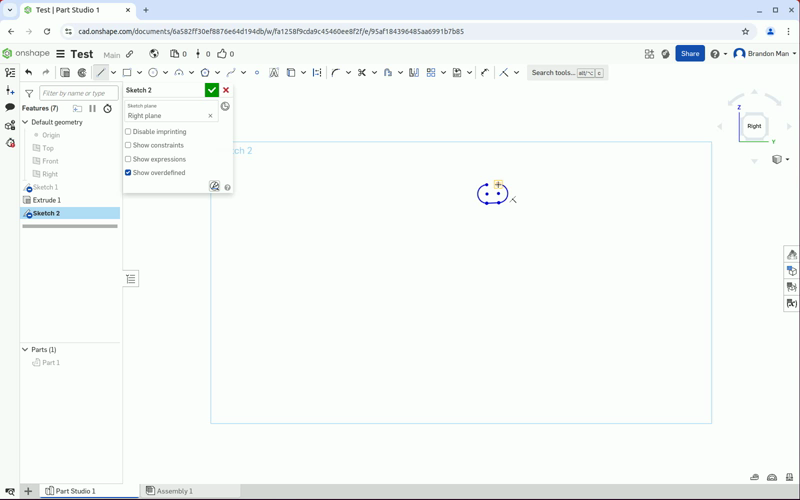
click(498, 184)
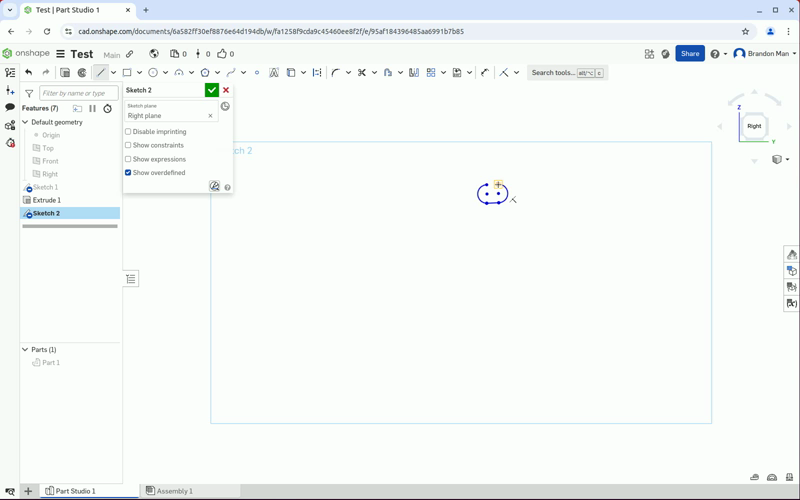
mouse_move(528, 184)
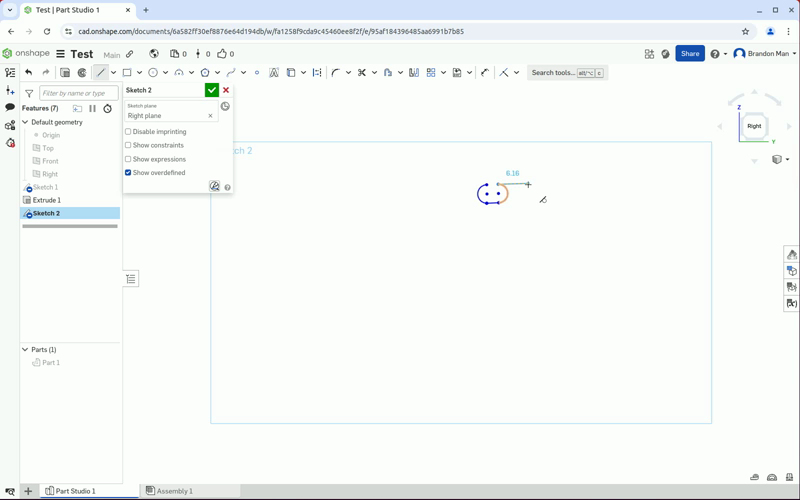
key_down(shift)
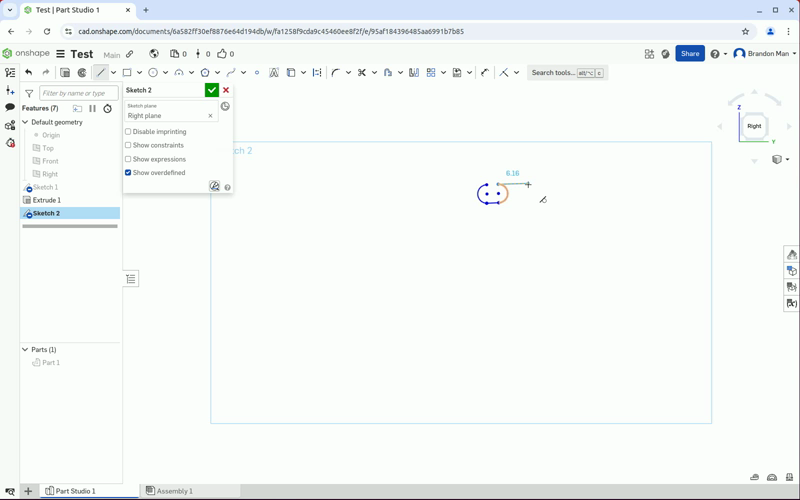
mouse_move(486, 184)
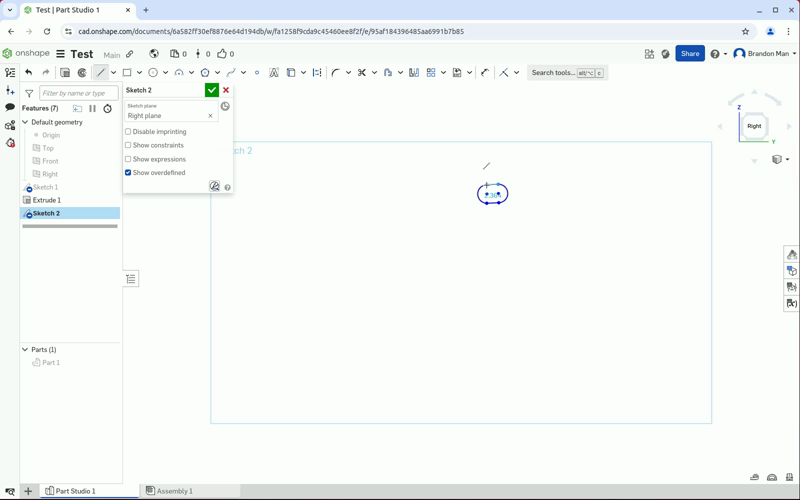
key_up(shift)
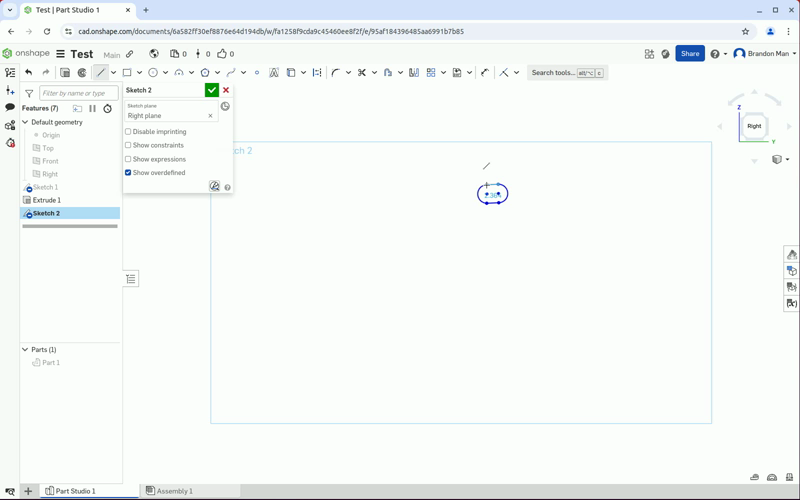
click(486, 184)
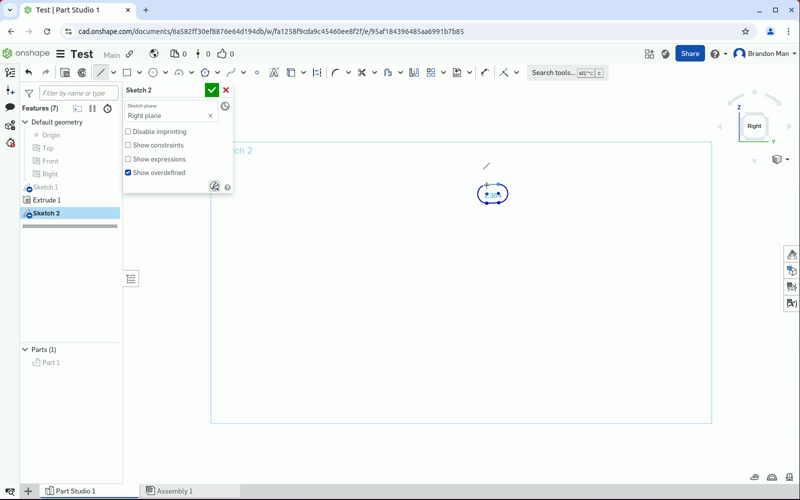
key(esc)
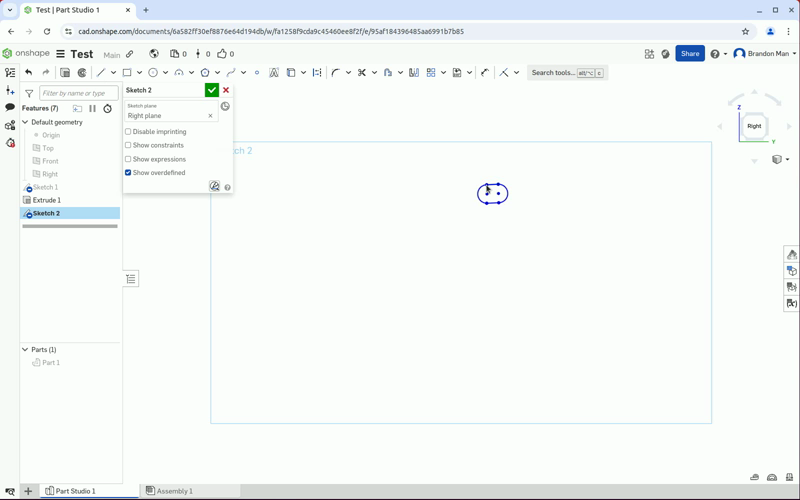
mouse_move(483, 186)
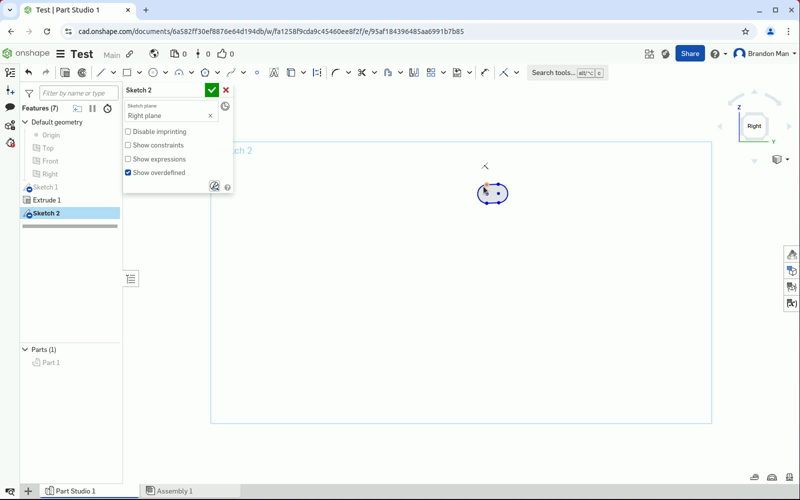
scroll(6)
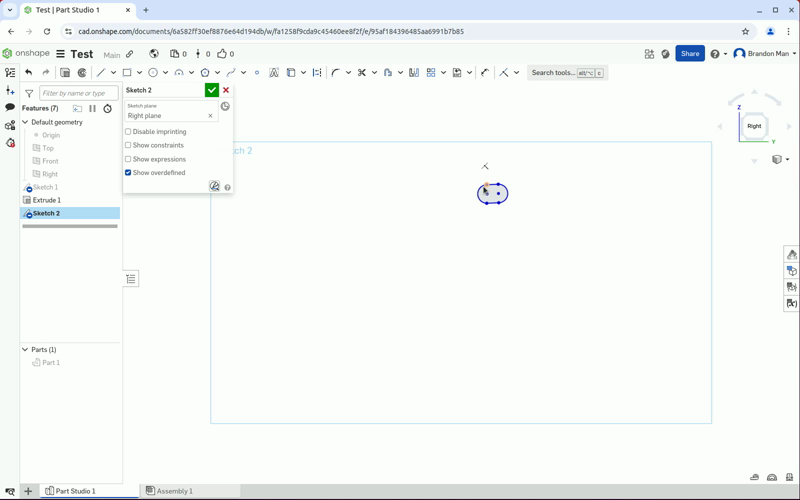
scroll(6)
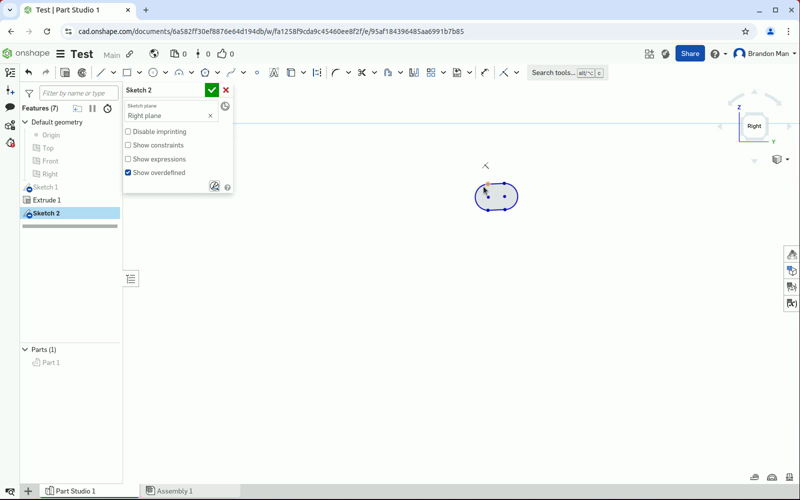
scroll(6)
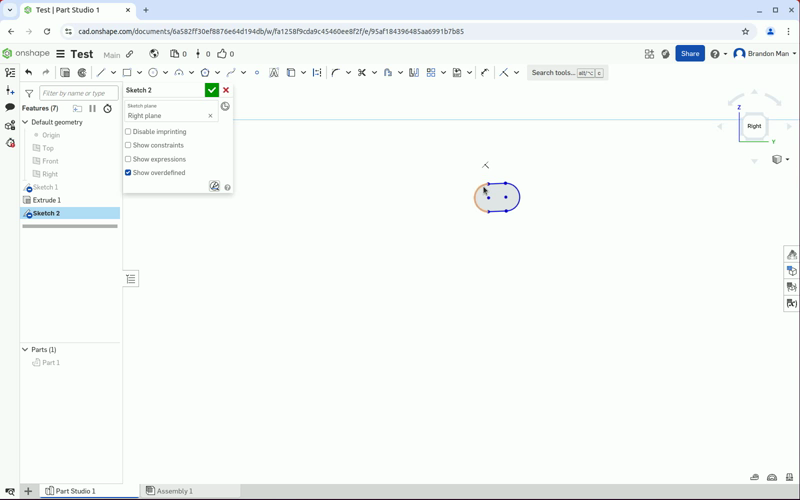
scroll(6)
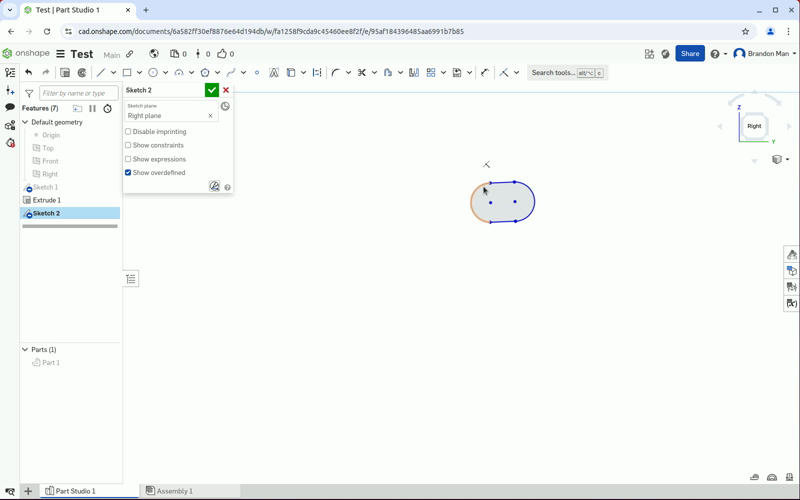
scroll(6)
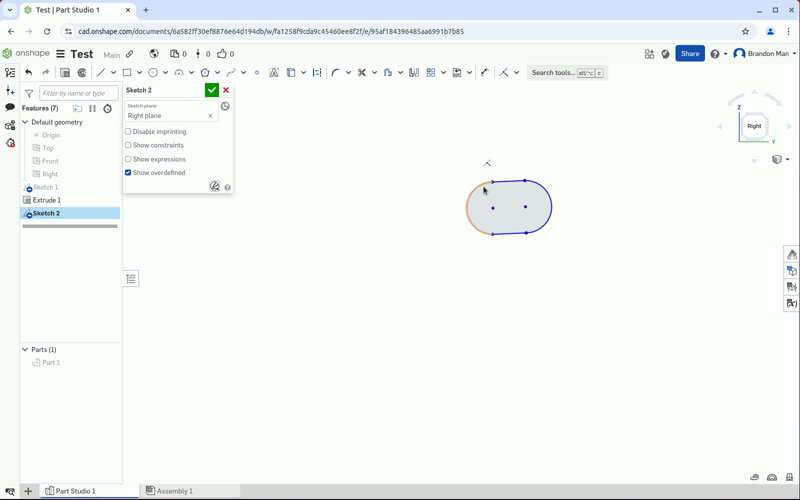
scroll(6)
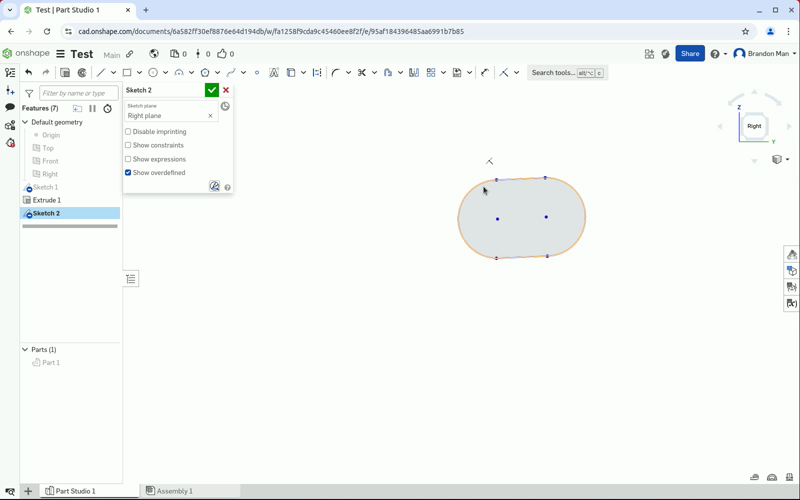
scroll(6)
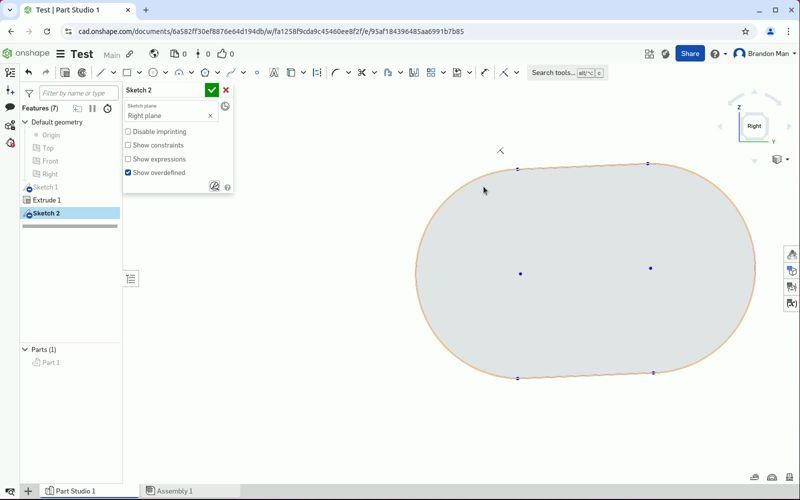
click(483, 186)
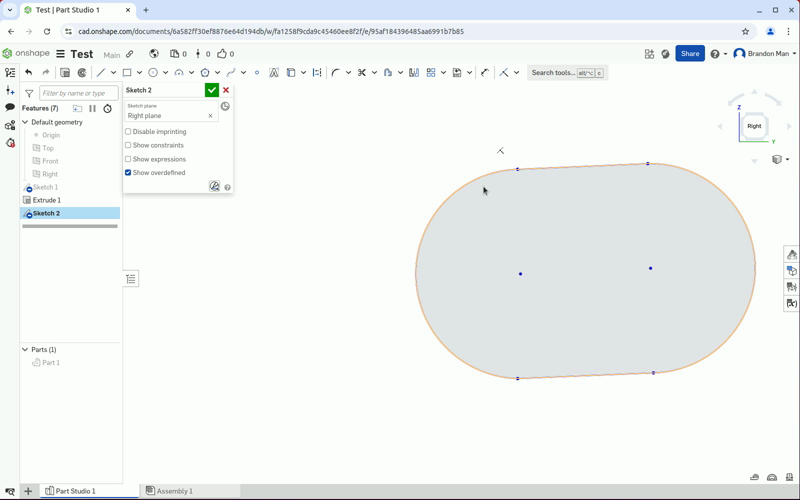
scroll(-6)
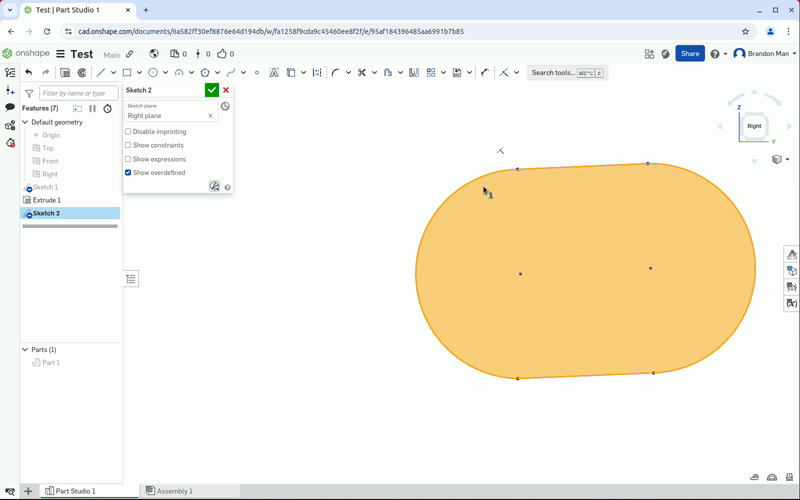
scroll(-6)
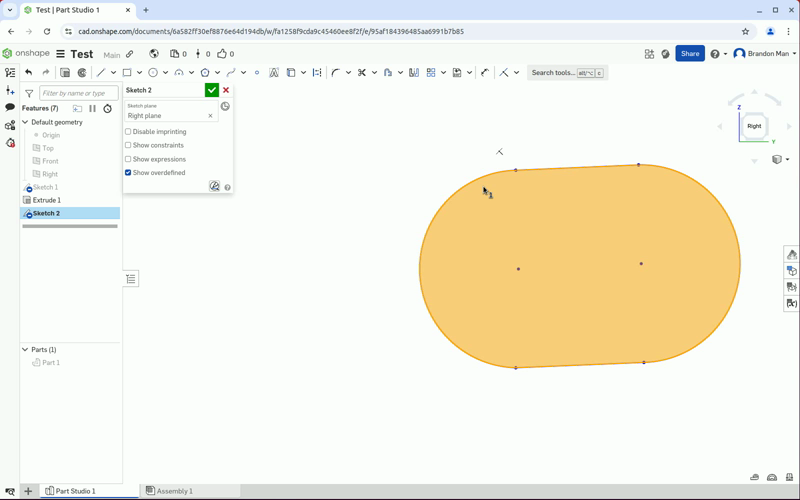
scroll(-6)
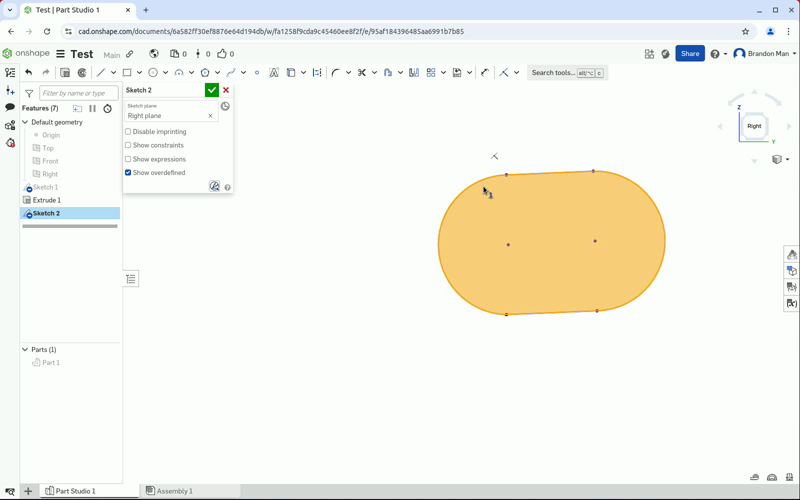
scroll(-6)
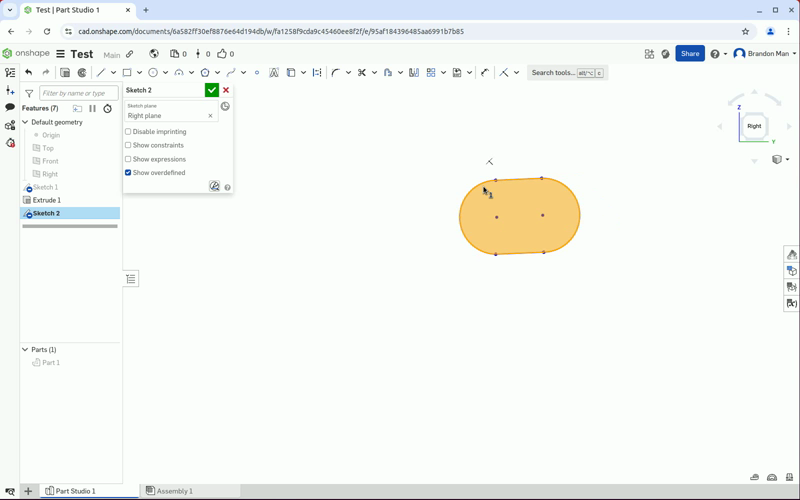
scroll(-6)
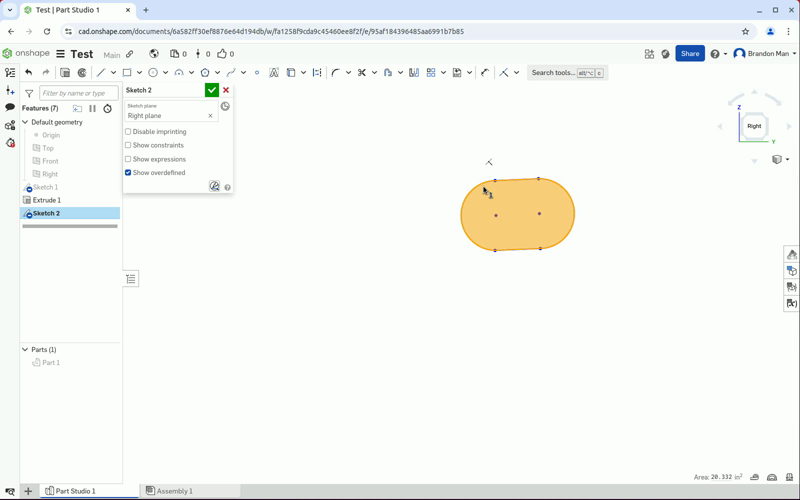
scroll(-6)
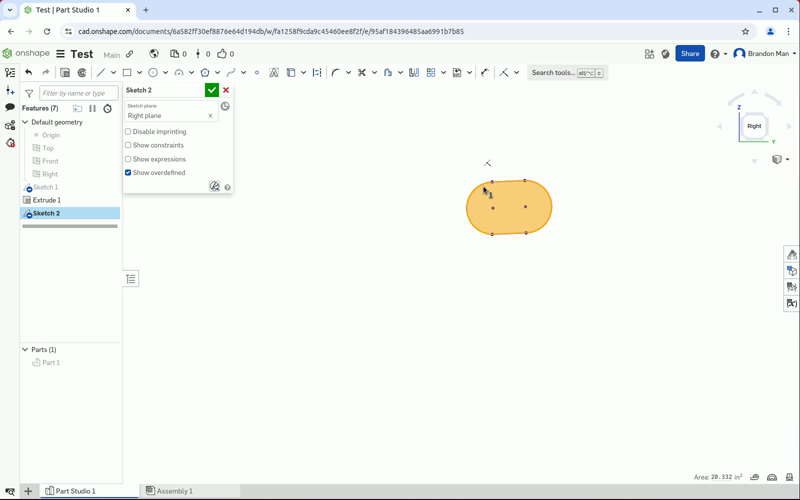
scroll(-6)
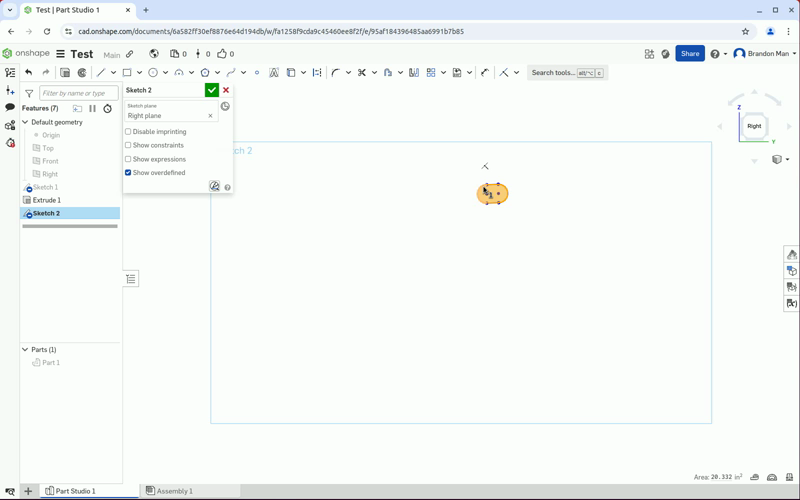
mouse_move(73, 352)
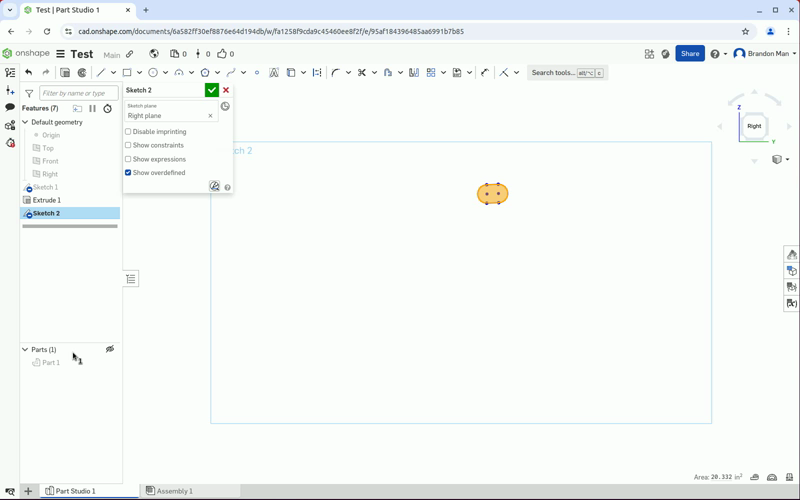
key(shift+y)
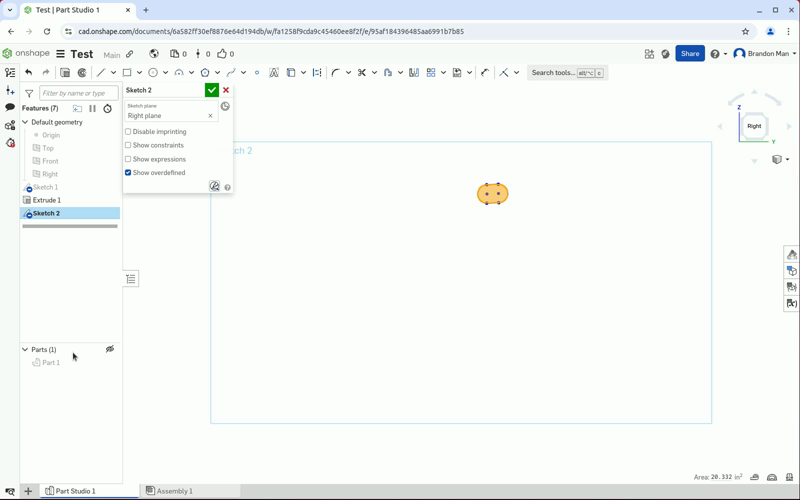
key(shift+e)
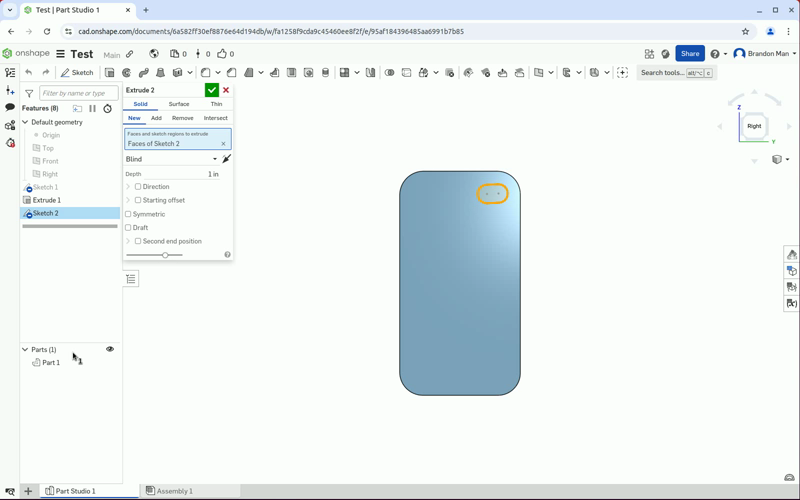
mouse_move(143, 106)
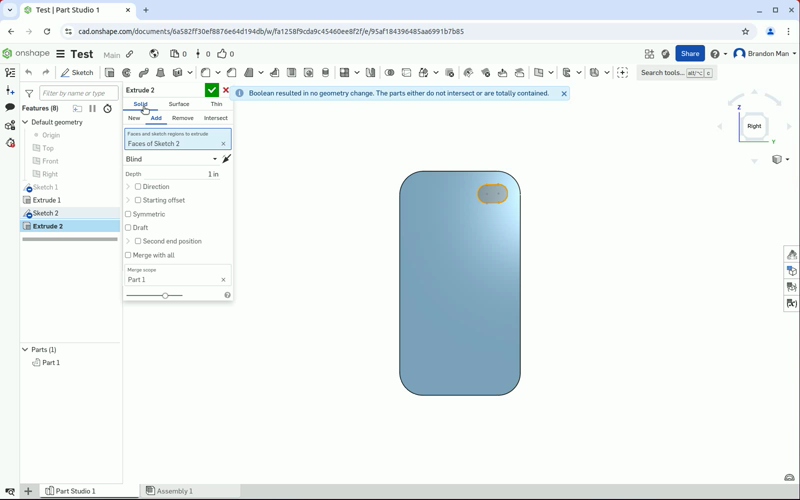
click(143, 106)
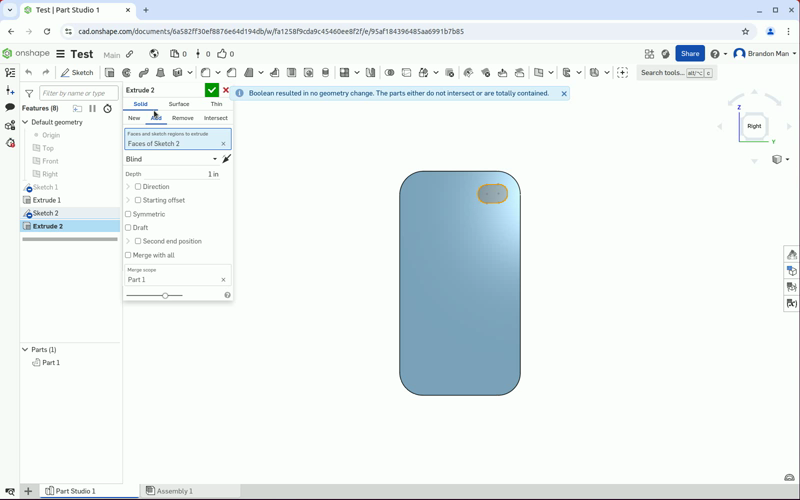
mouse_move(186, 120)
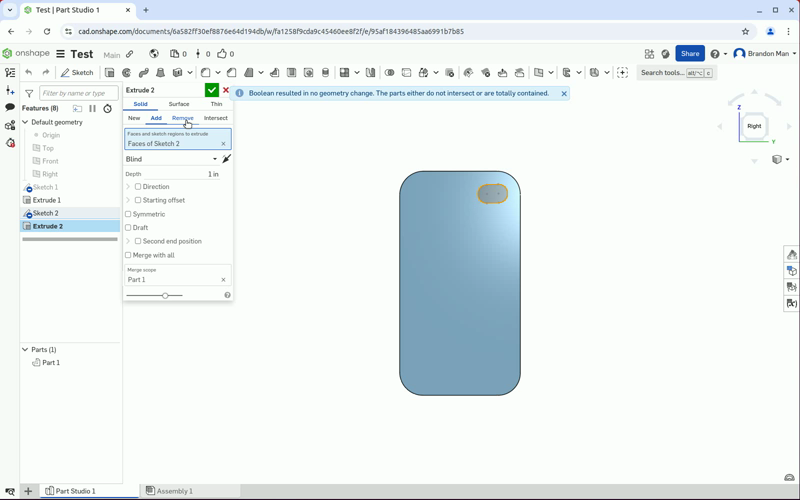
click(186, 120)
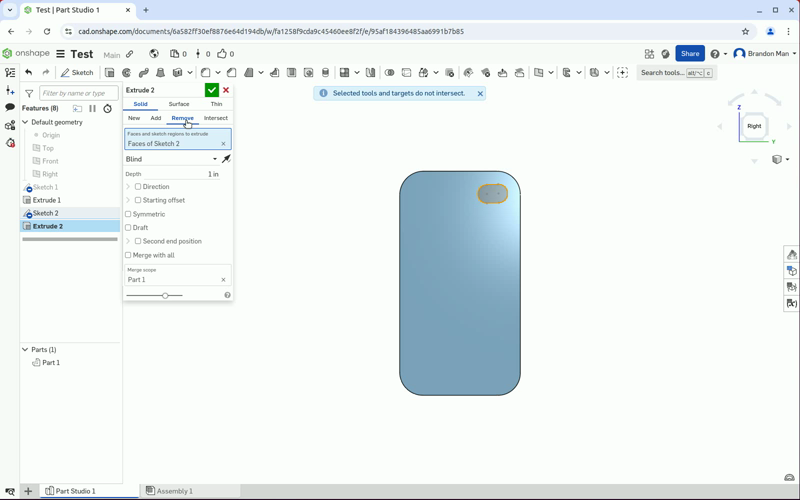
key(tab, 4)
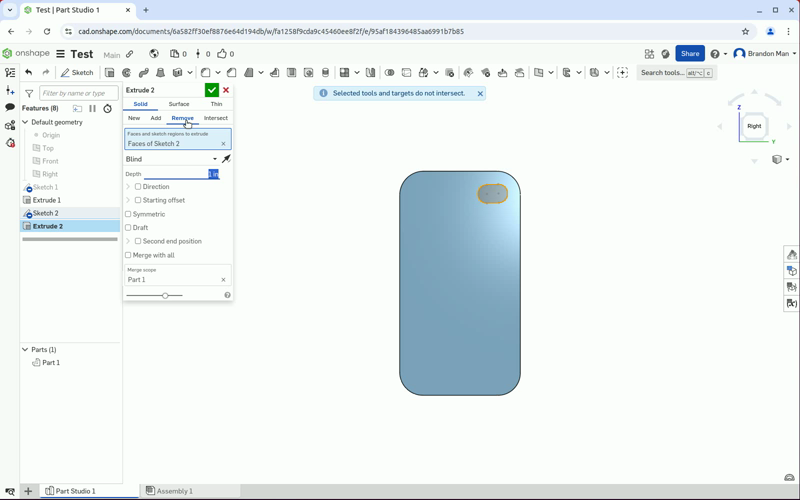
text(9.388)
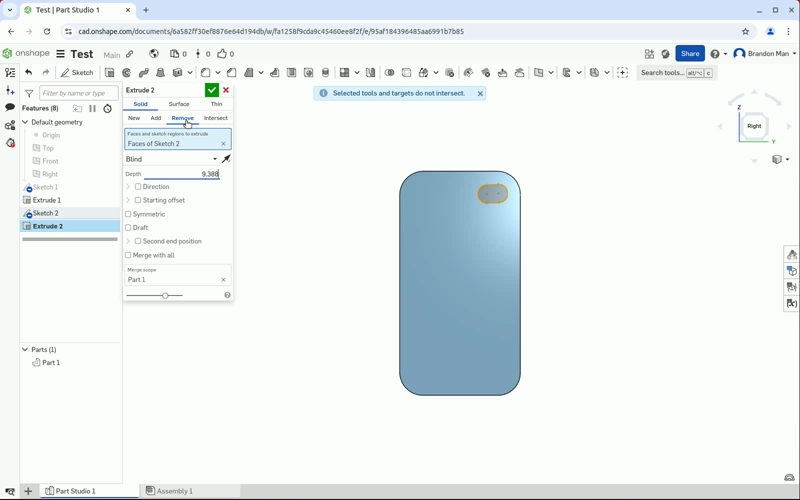
key(tab, 3)
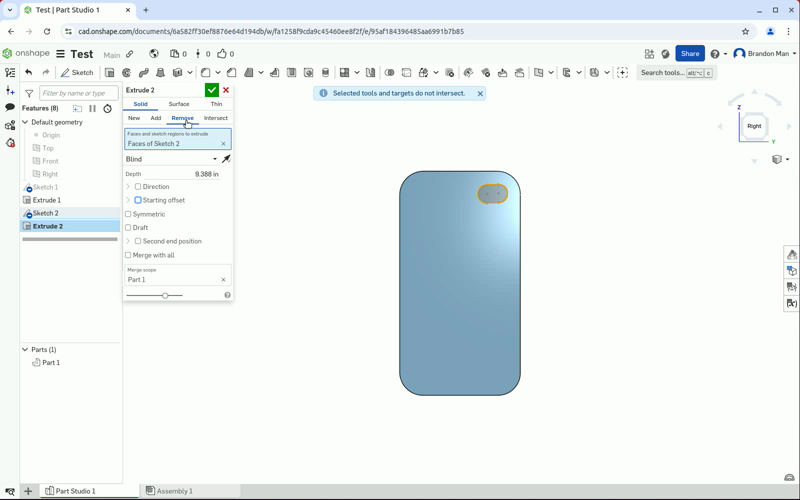
key(tab, 2)
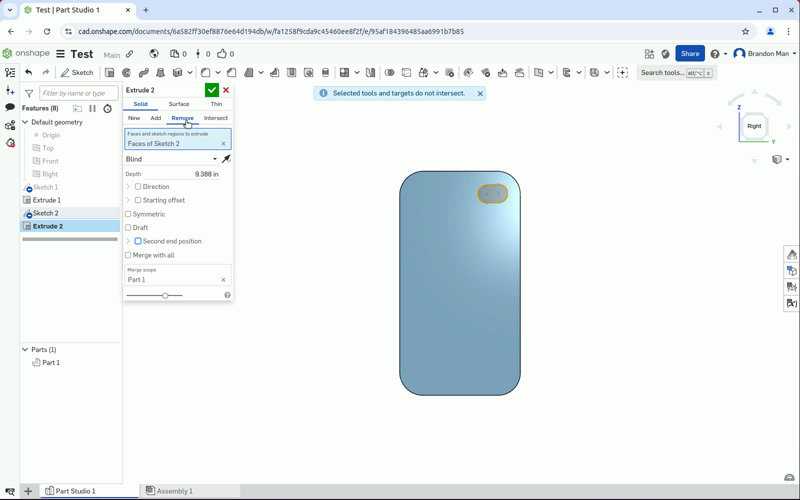
key(space)
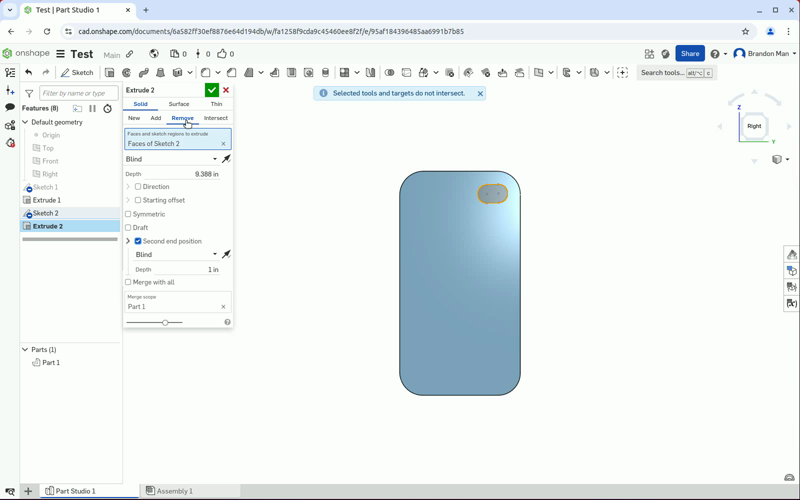
key(tab, 3)
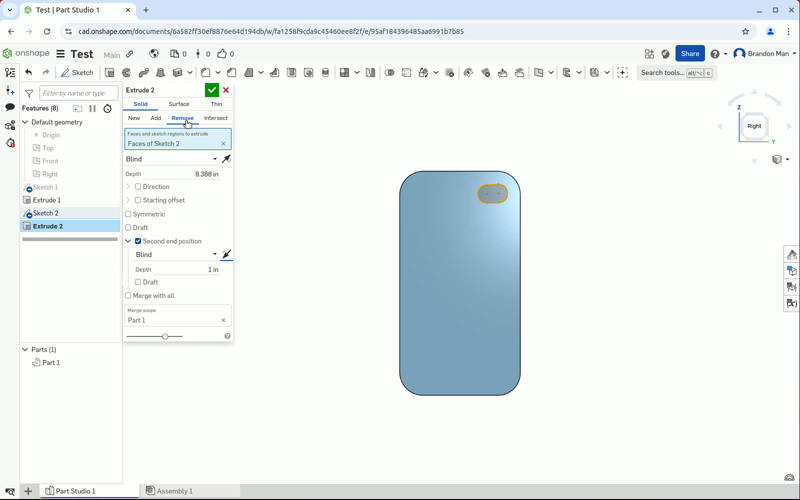
text(12.517)
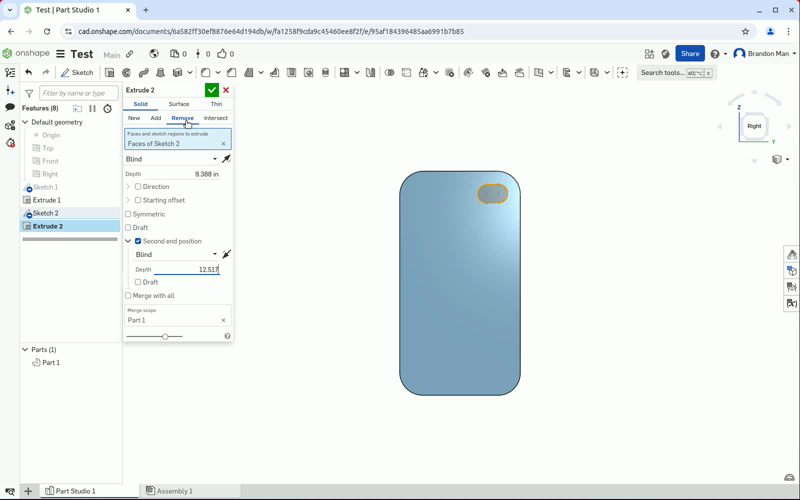
key(tab, 2)
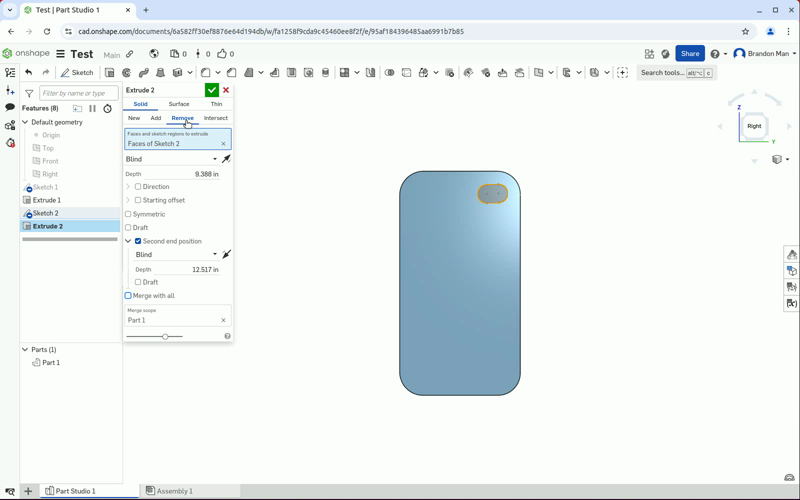
key(space)
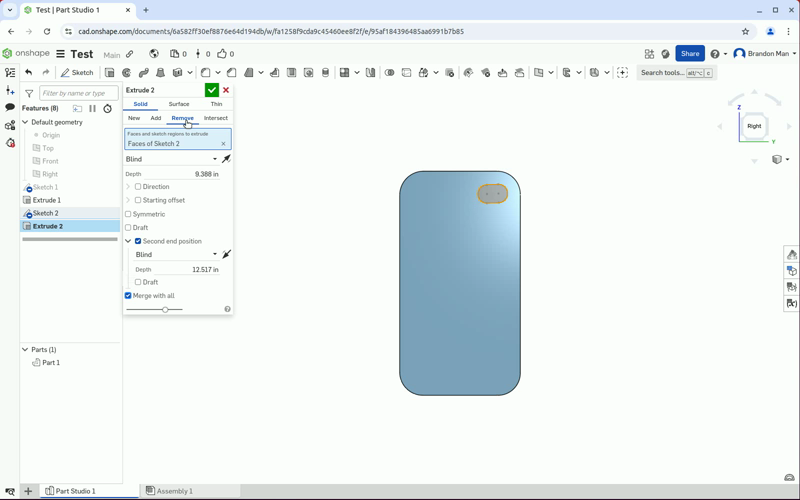
key(enter)
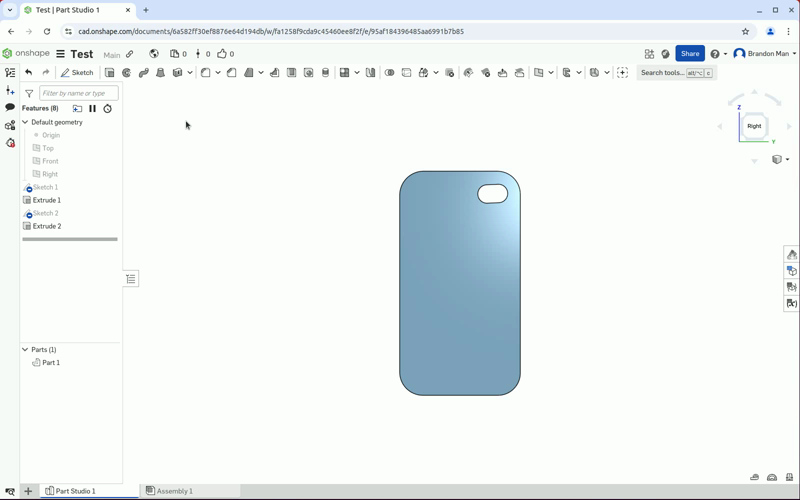
key(shift+h)
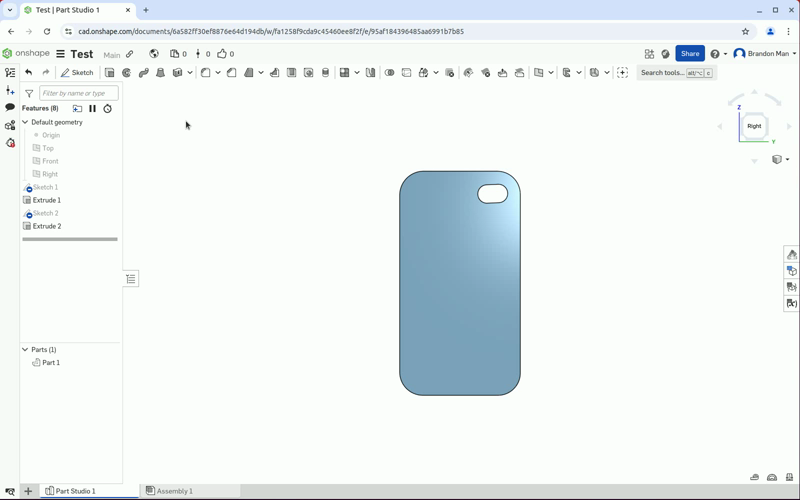
key(shift+h)
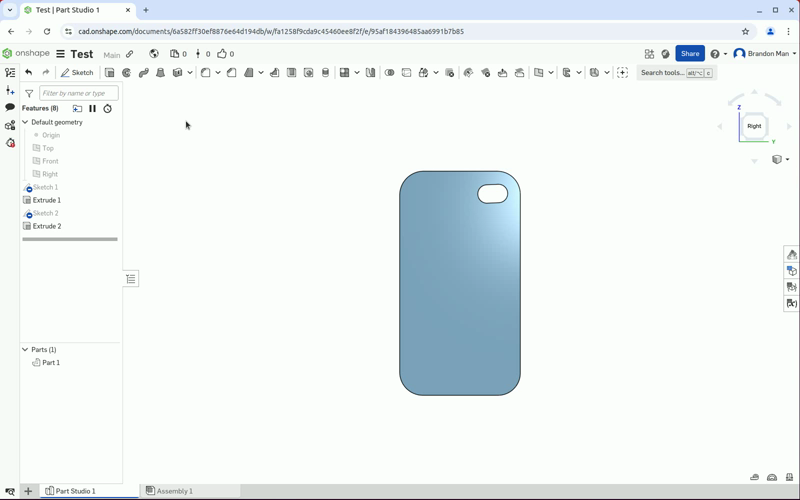
key(shift+7)
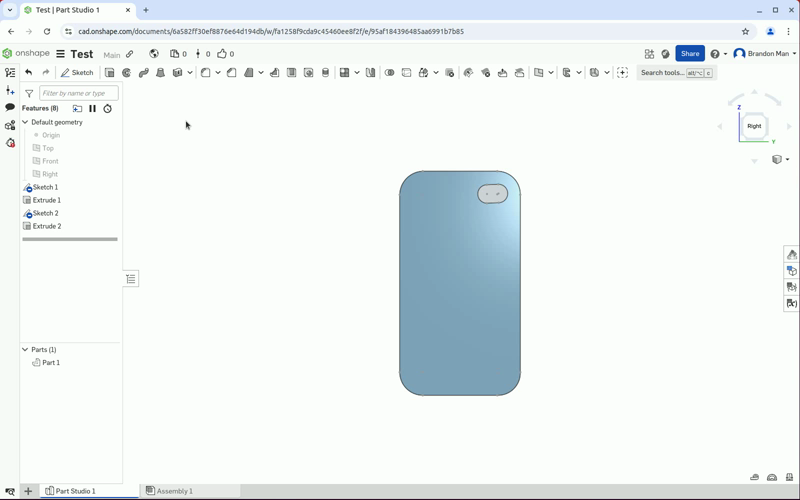
key(right, 2)
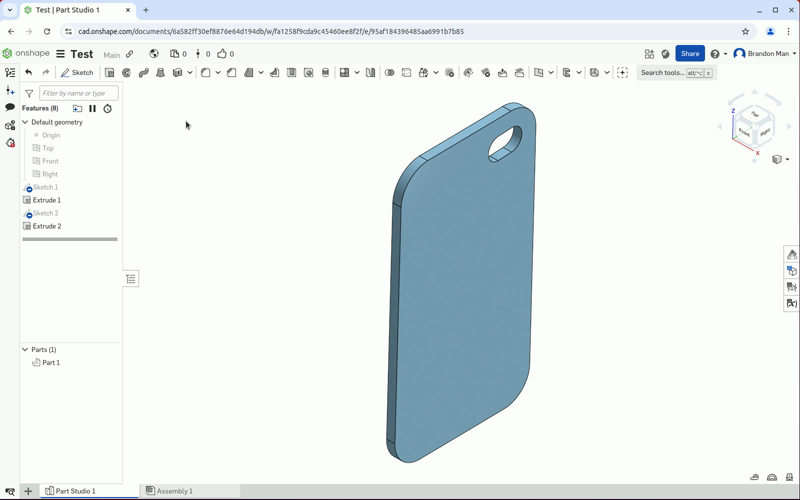
key(down, 2)
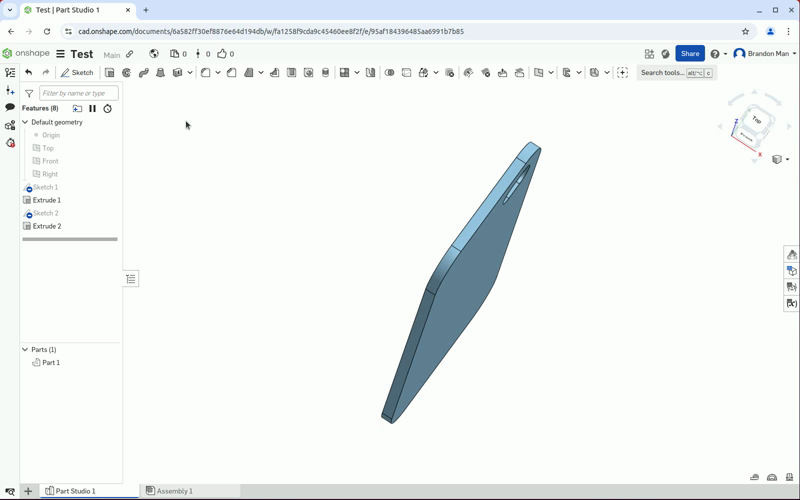
key(up, 2)
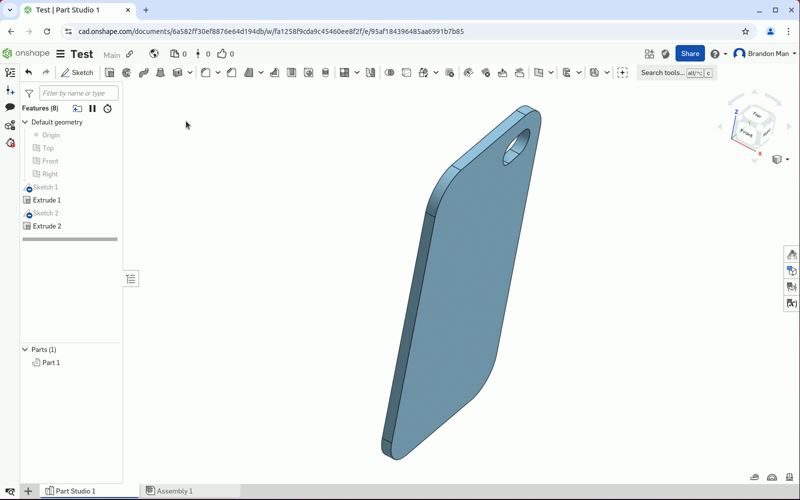
key(left, 2)
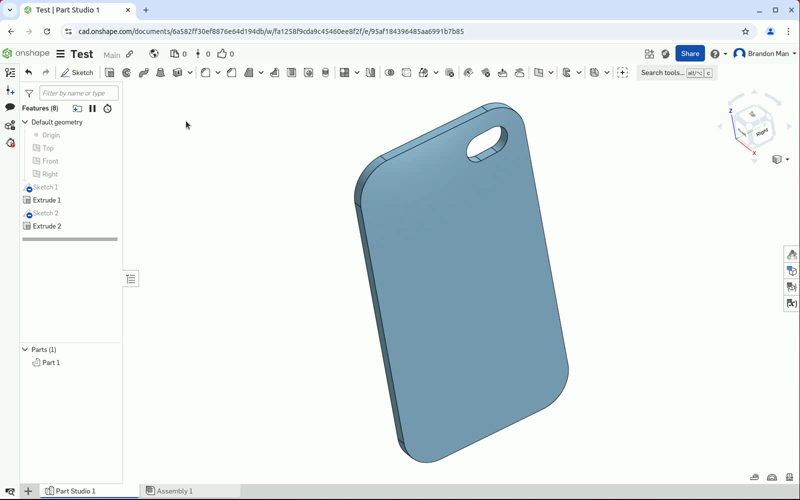
mouse_move(73, 189)
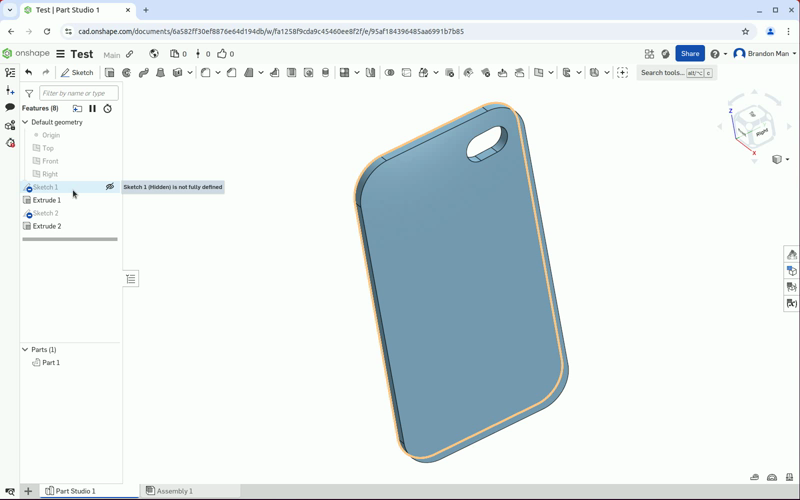
click(73, 189)